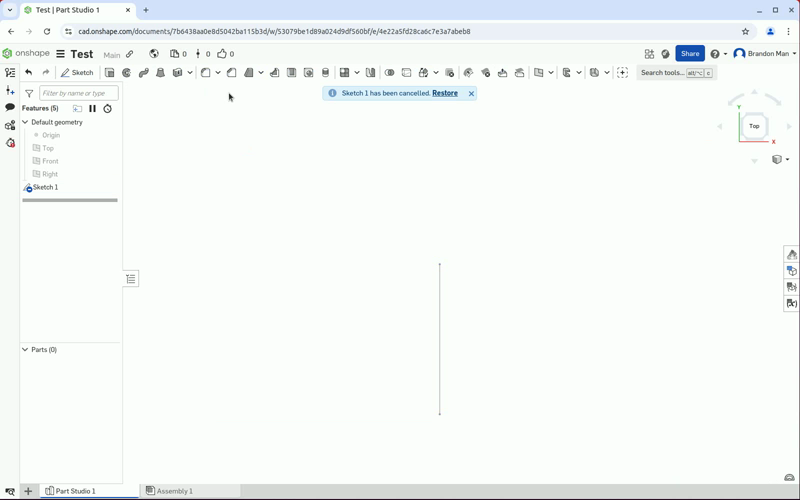
key(shift+h)
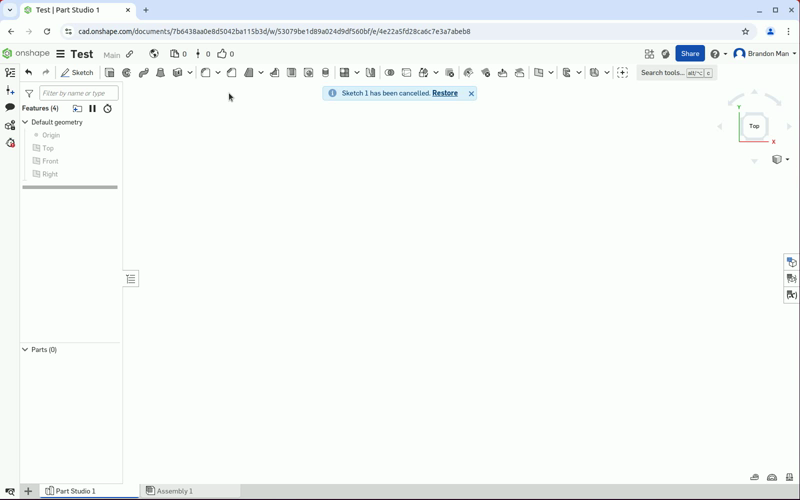
mouse_move(73, 352)
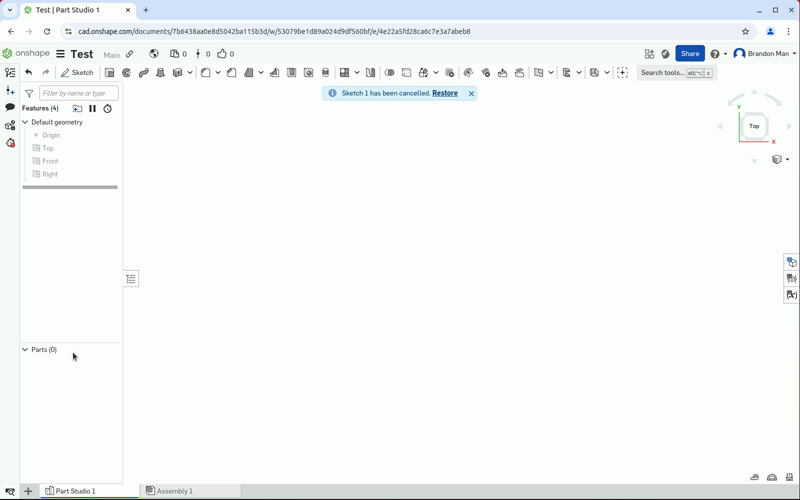
key(y)
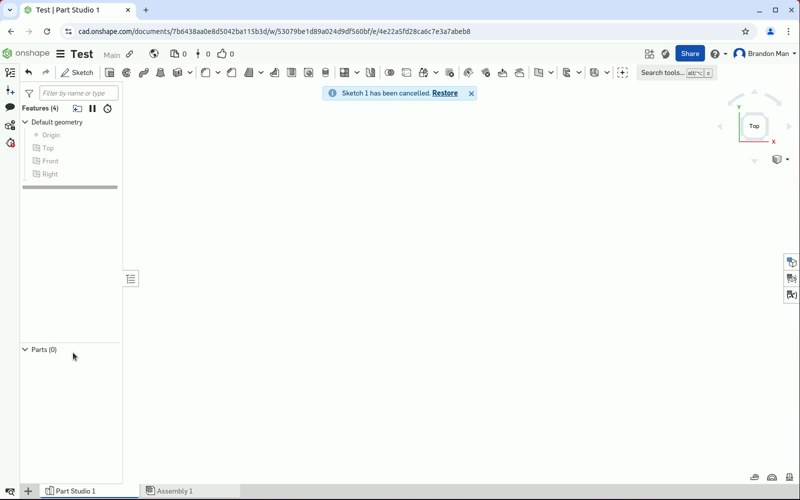
key(shift+p)
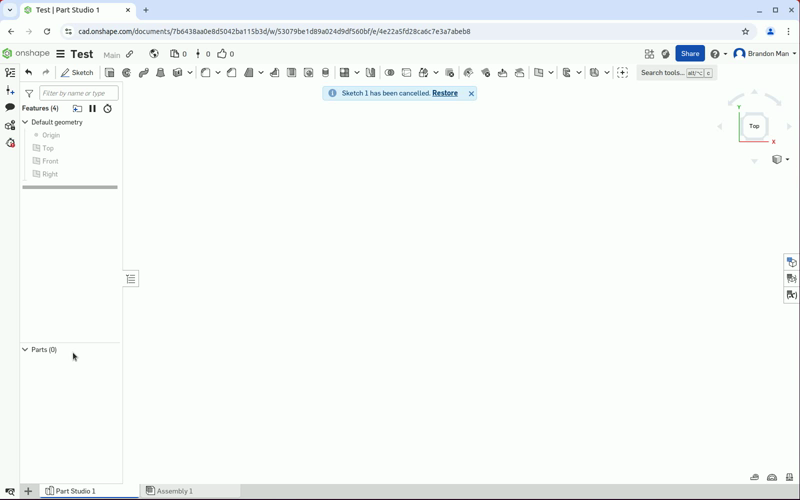
key(space)
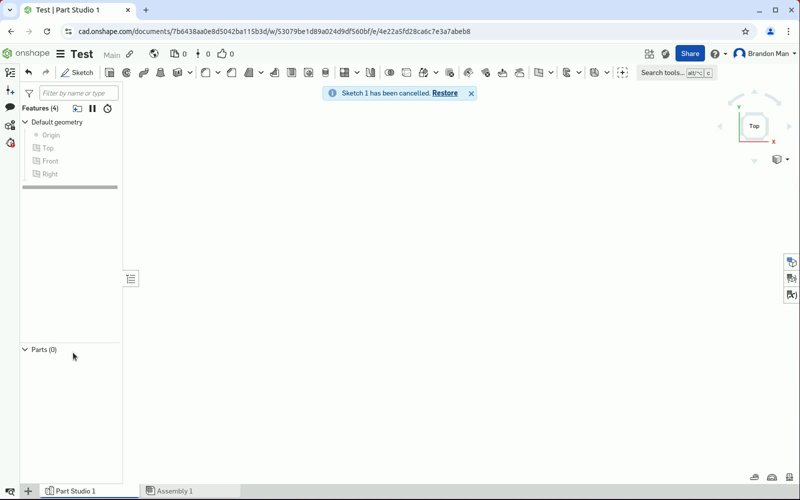
key_down(shift)
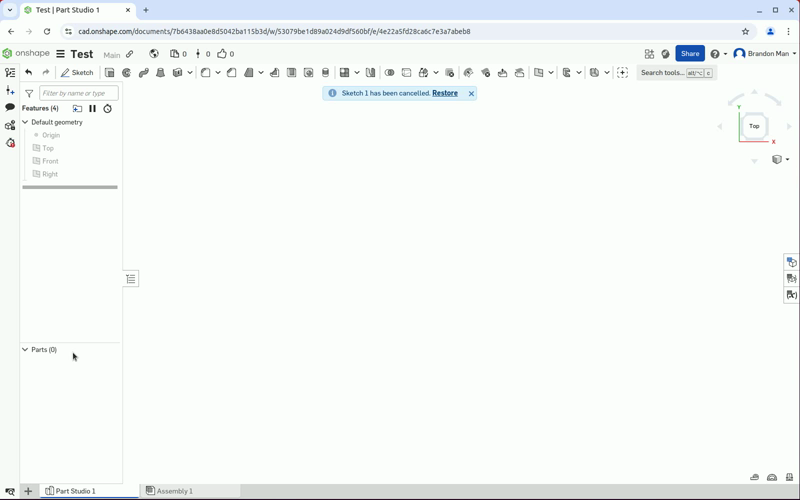
key(up)
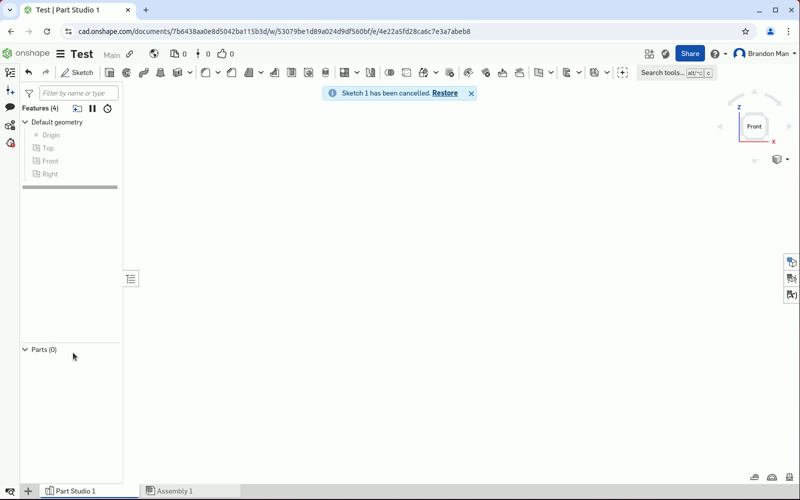
key_up(shift)
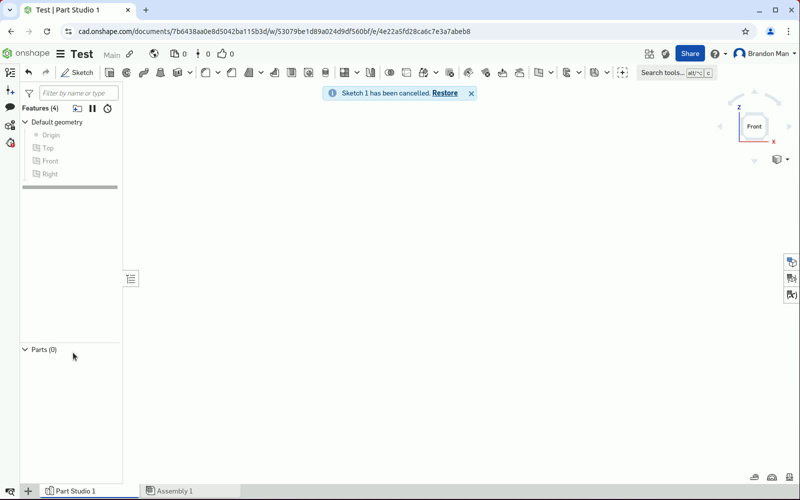
mouse_move(73, 352)
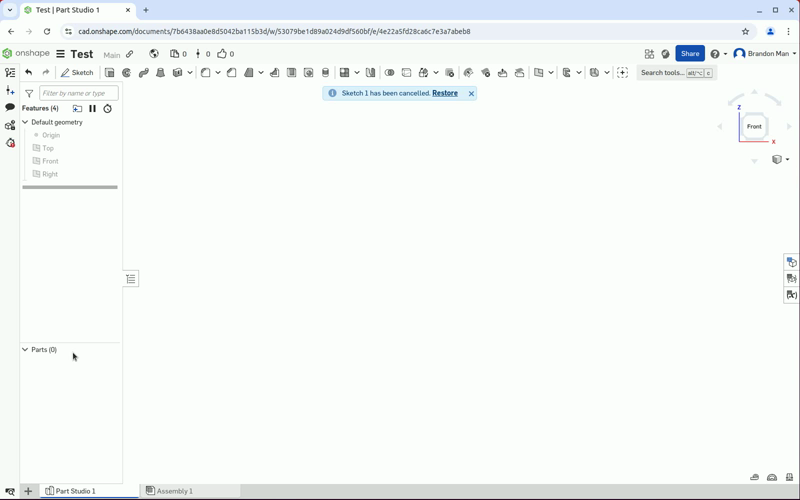
key(shift+y)
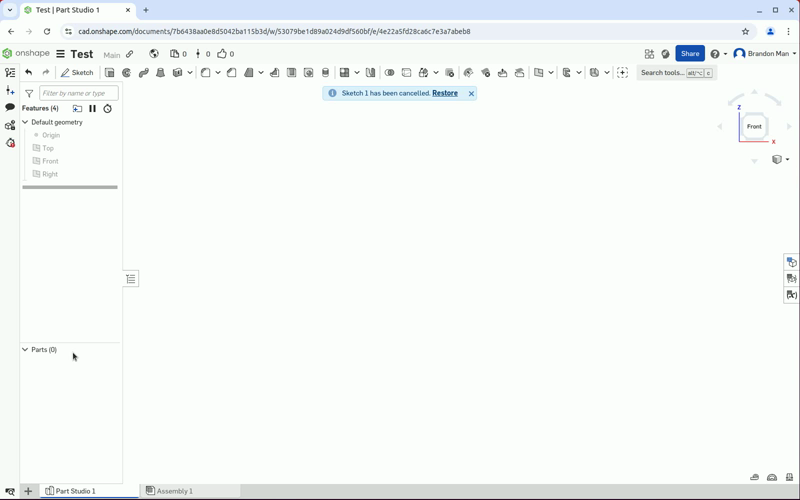
key(shift+s)
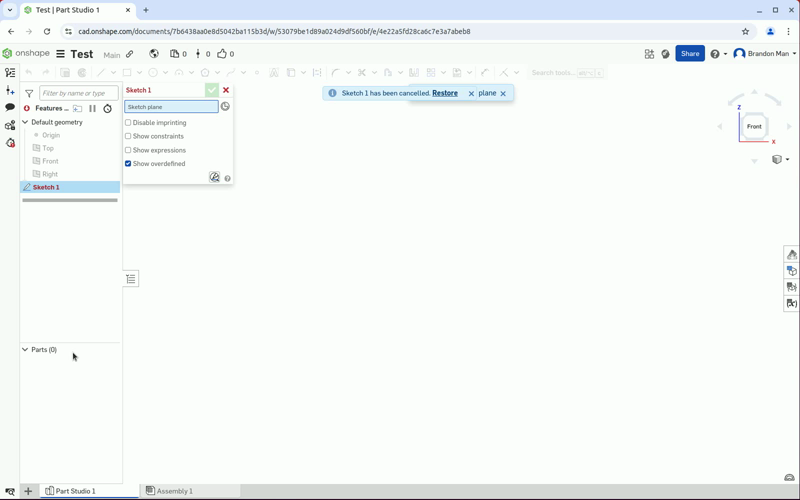
mouse_move(73, 163)
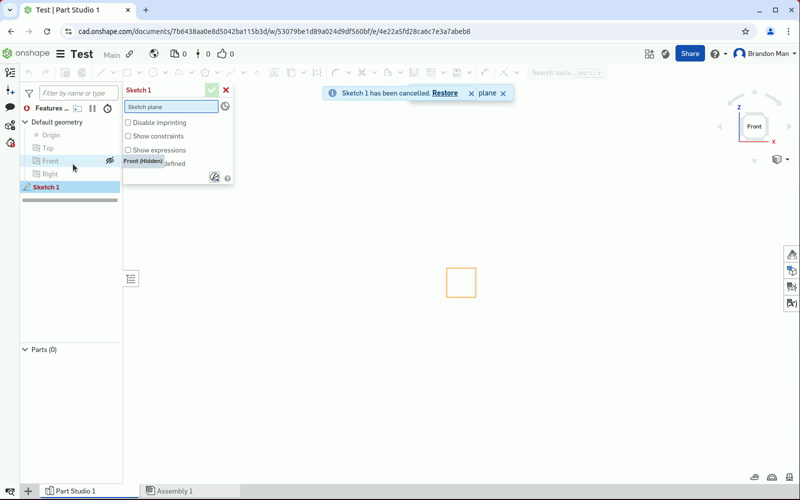
click(73, 163)
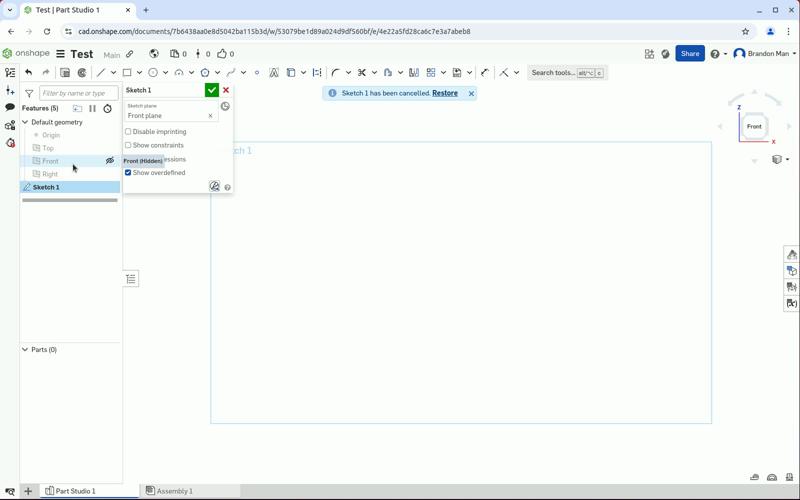
mouse_move(73, 352)
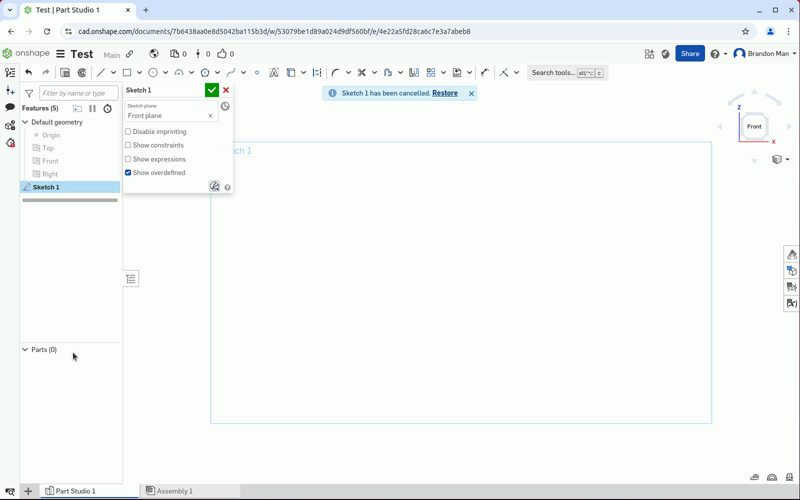
key(y)
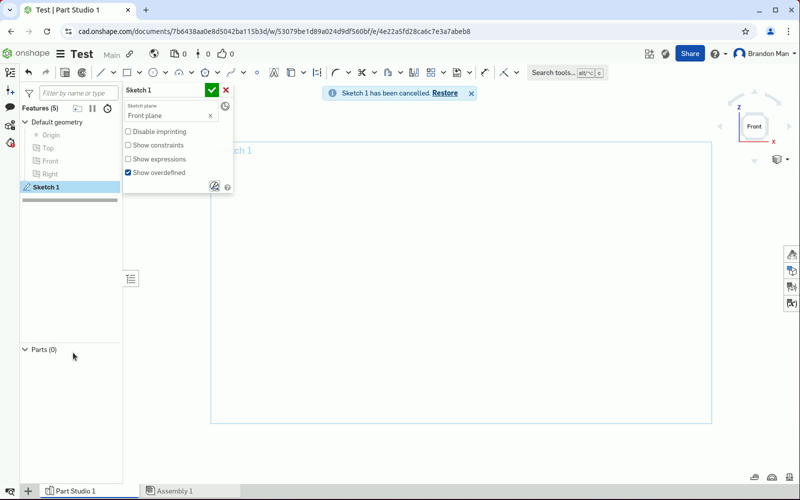
key(l)
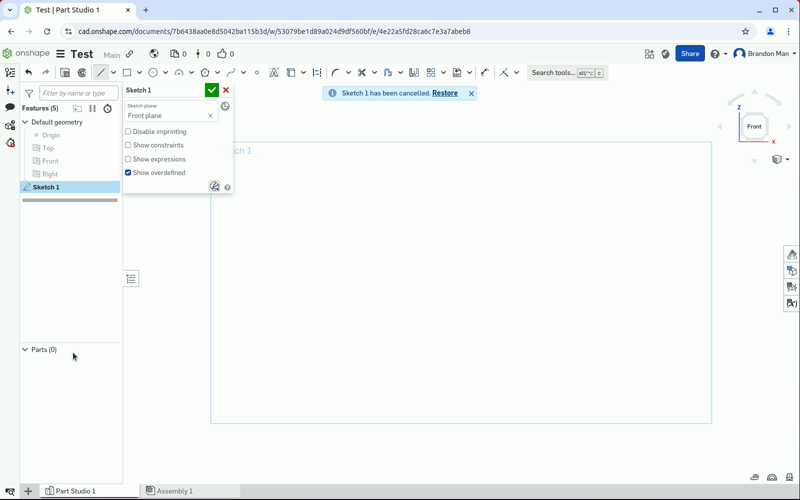
key_down(shift)
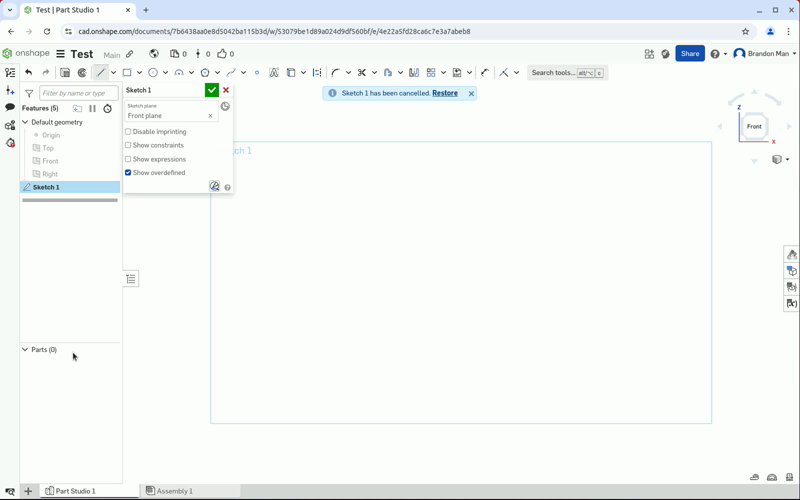
mouse_move(348, 305)
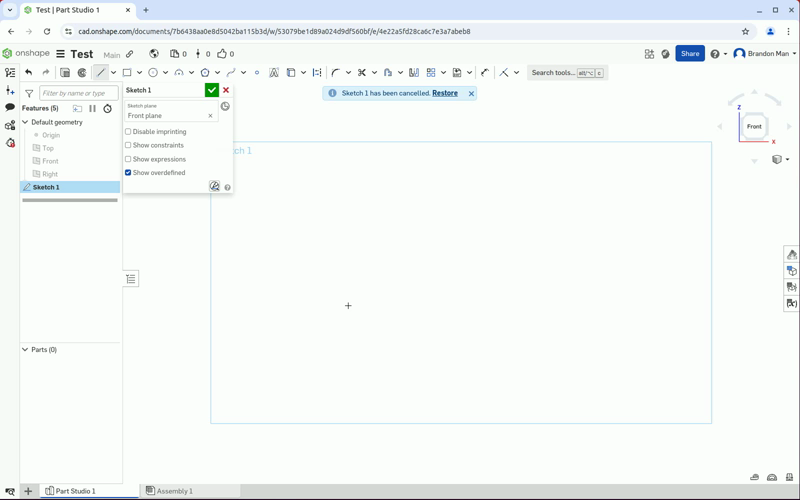
click(348, 305)
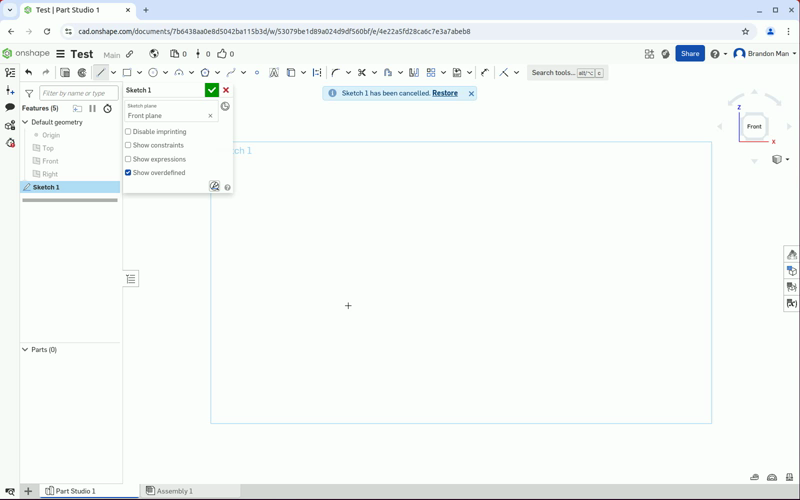
key_up(shift)
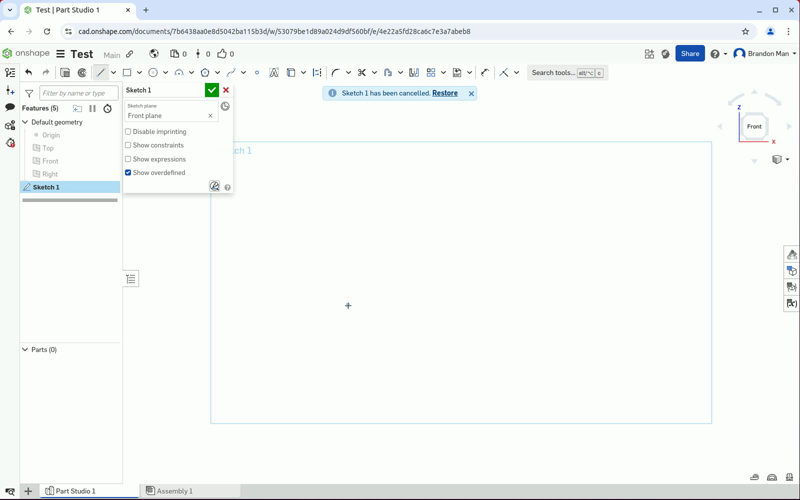
key_down(shift)
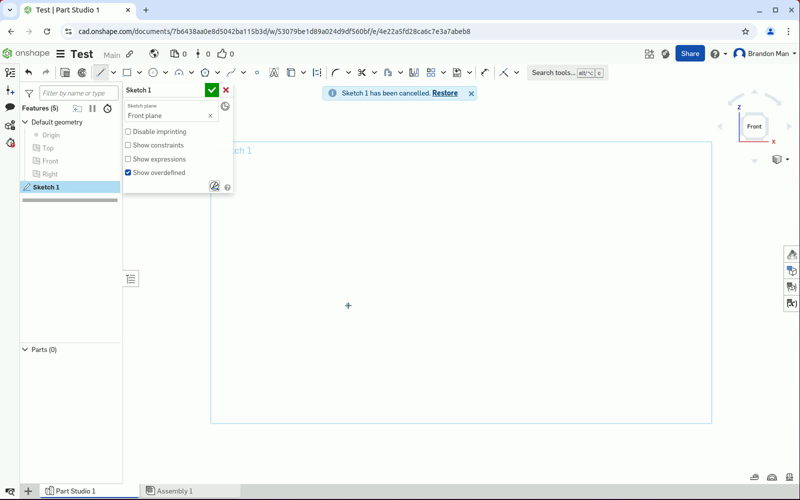
mouse_move(572, 305)
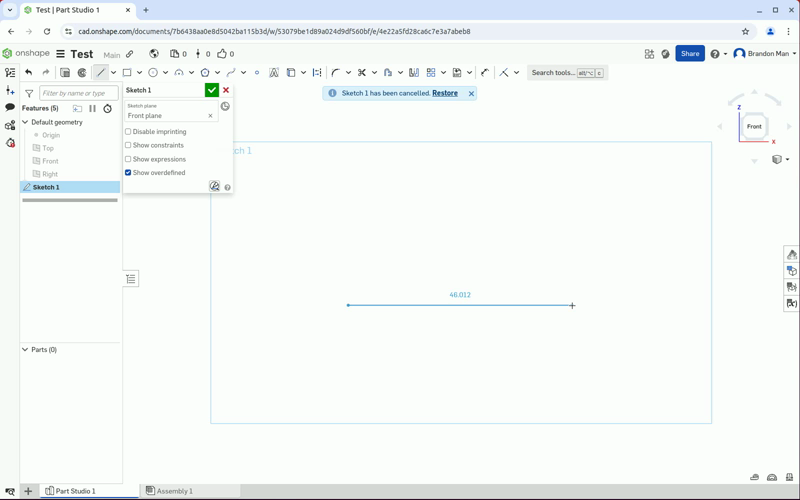
click(572, 305)
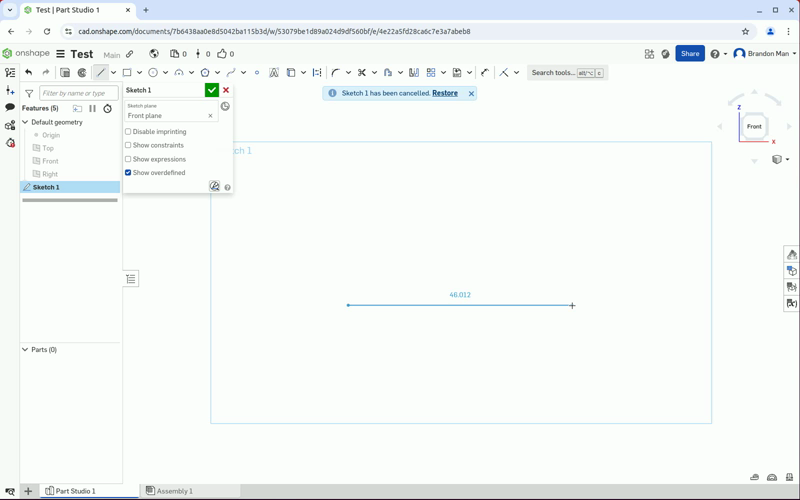
key_up(shift)
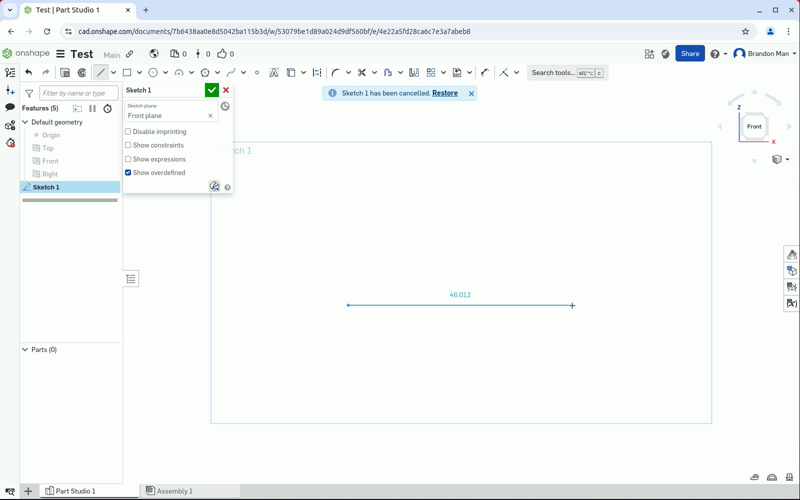
key_down(shift)
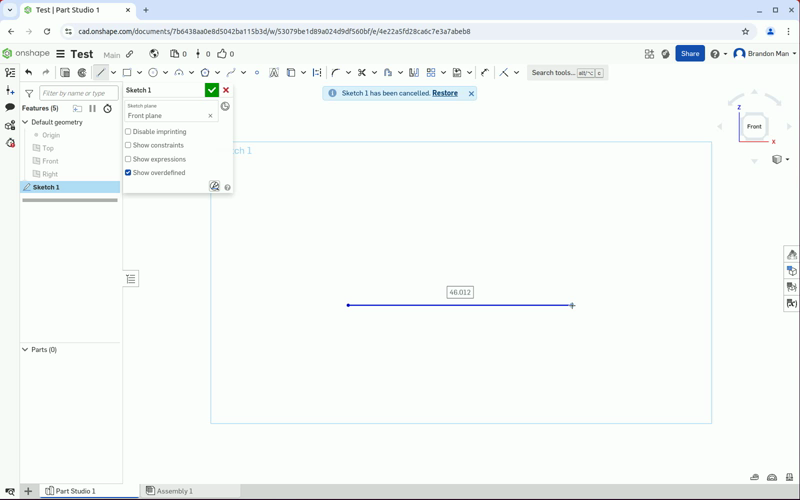
mouse_move(589, 305)
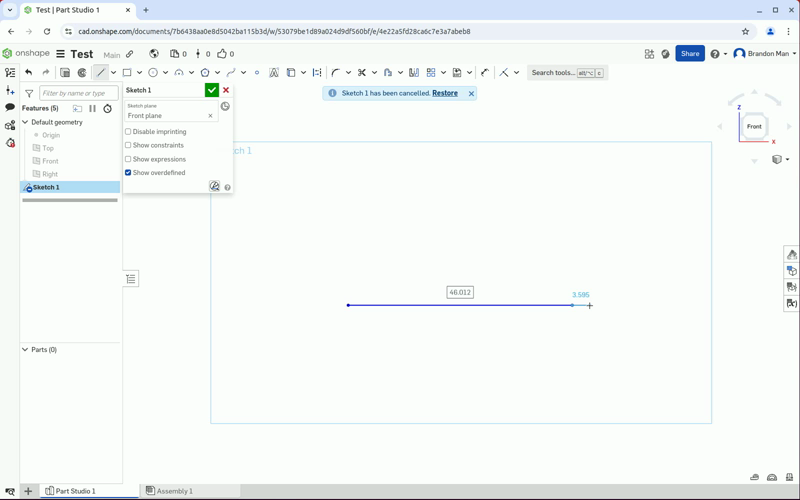
mouse_move(572, 260)
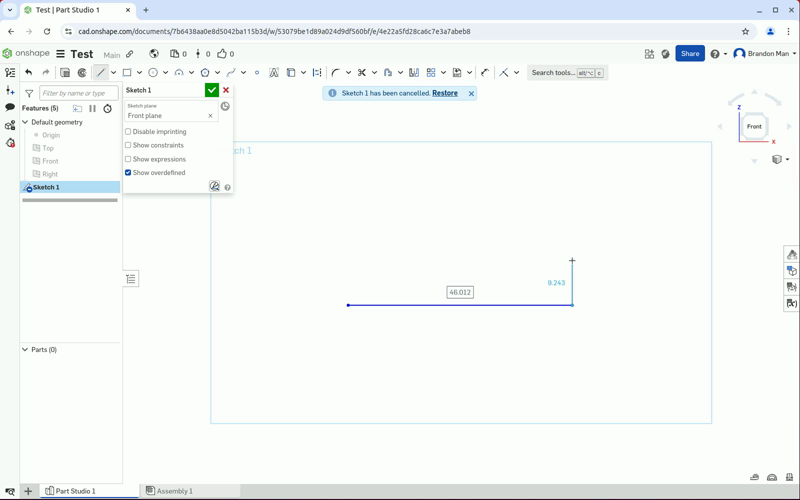
click(572, 260)
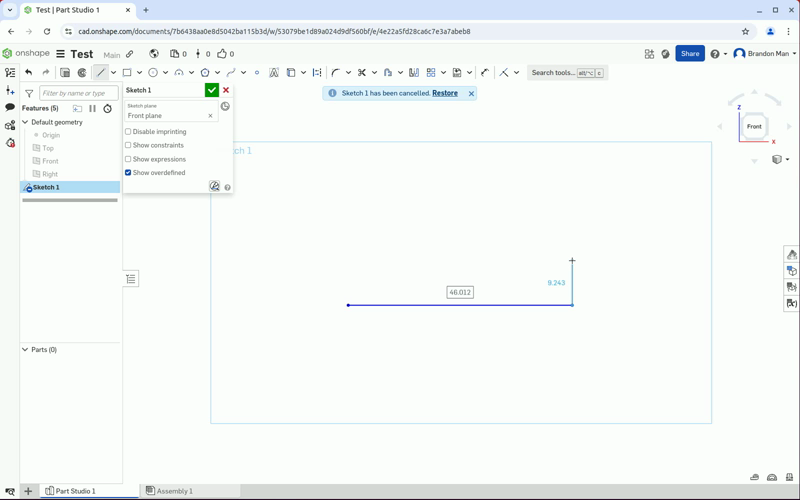
key_up(shift)
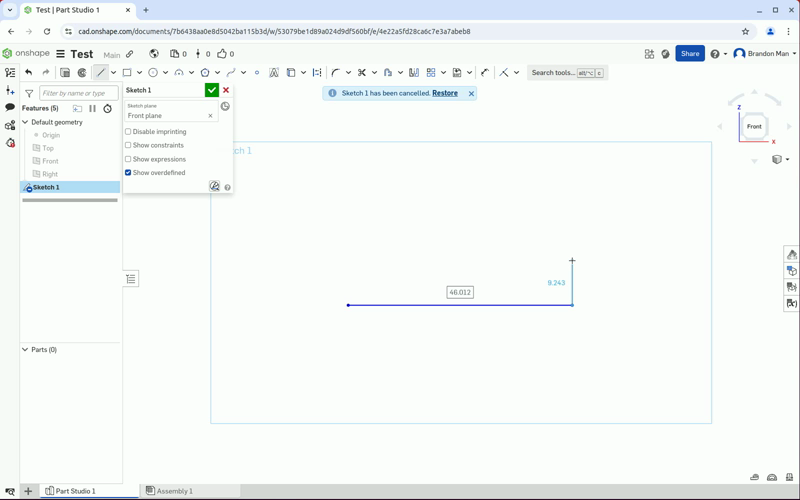
key_down(shift)
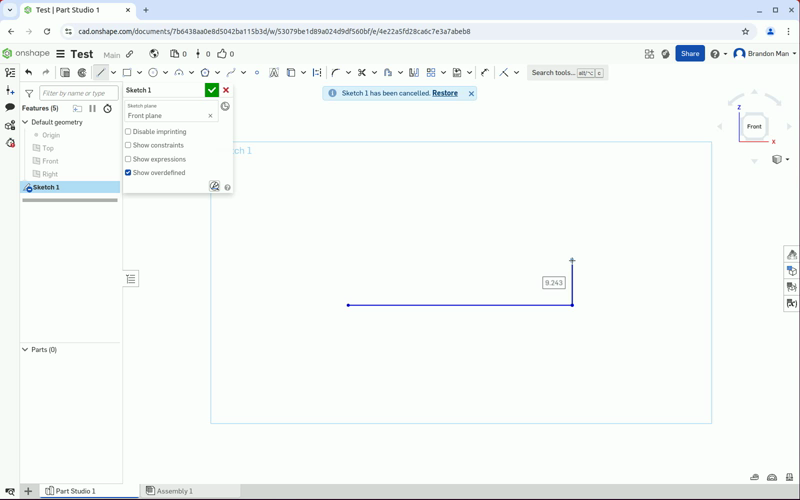
mouse_move(348, 260)
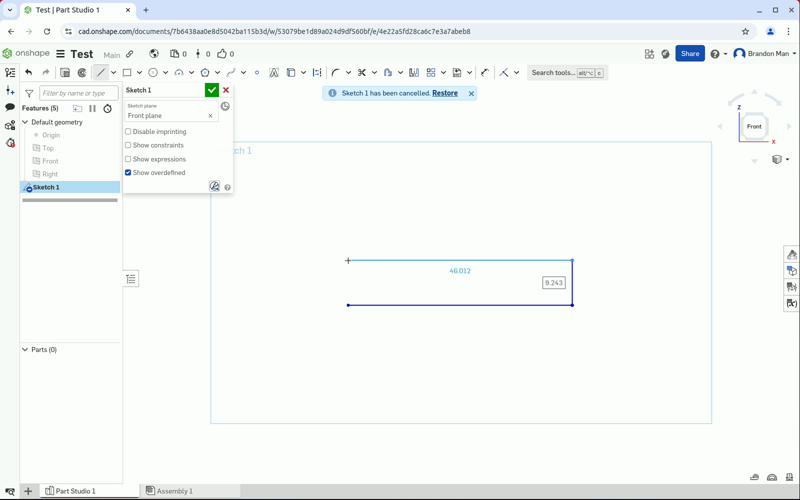
click(348, 260)
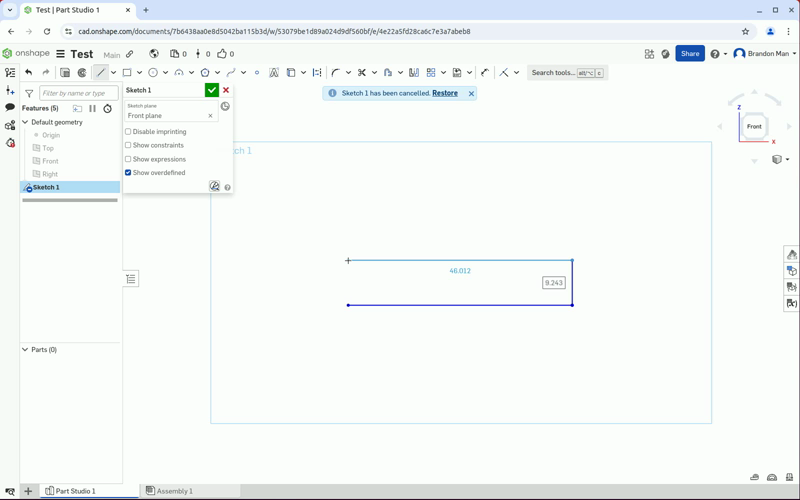
key_up(shift)
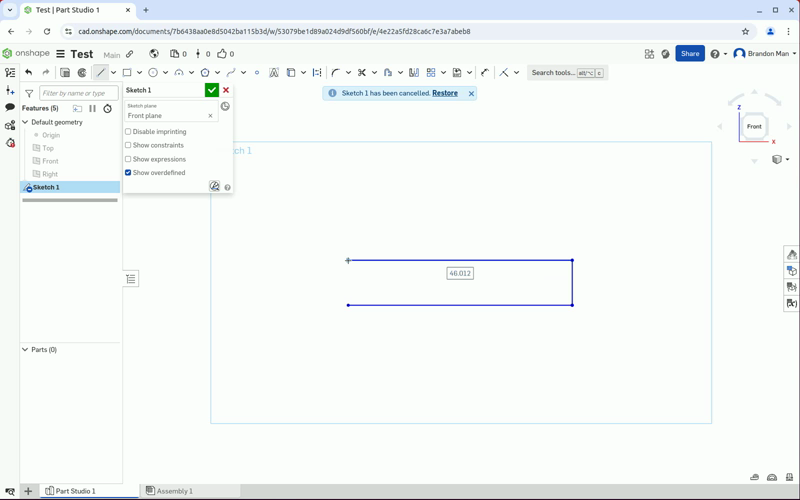
mouse_move(378, 260)
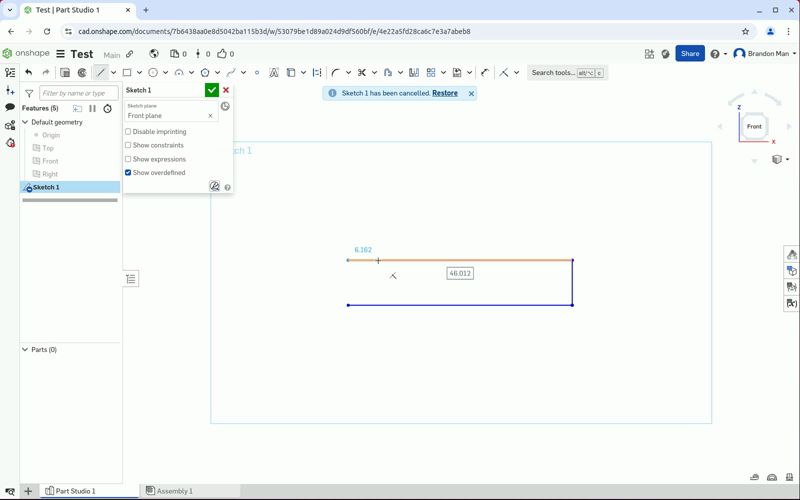
key_down(shift)
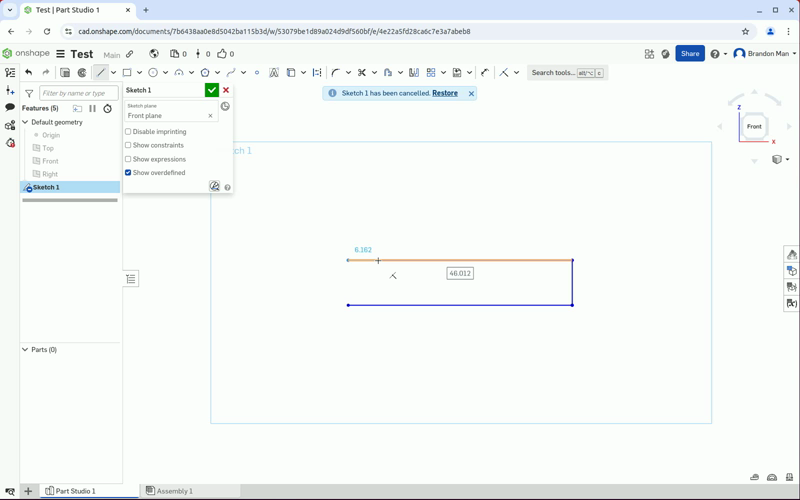
mouse_move(348, 305)
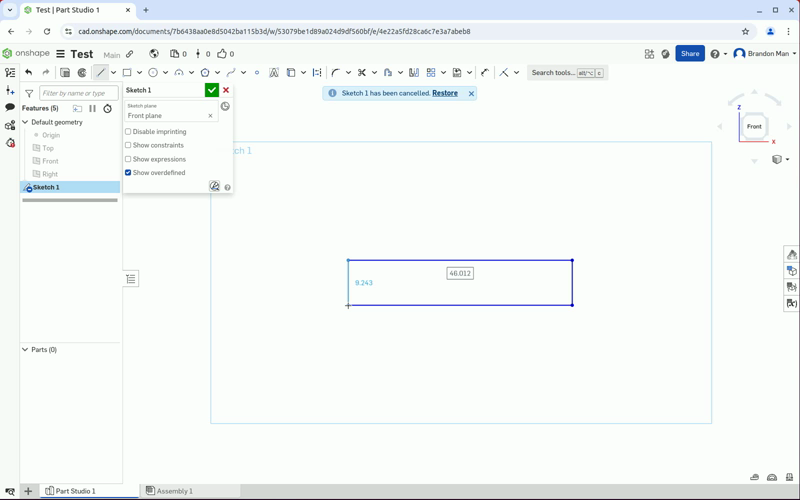
key_up(shift)
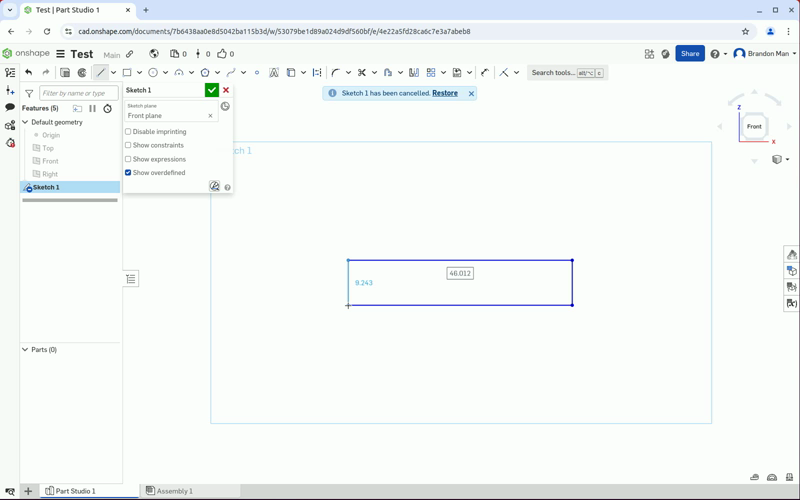
click(348, 305)
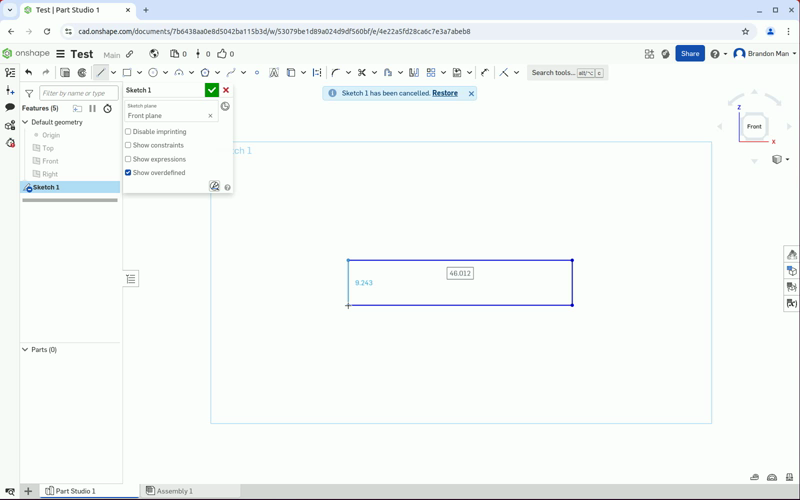
key(esc)
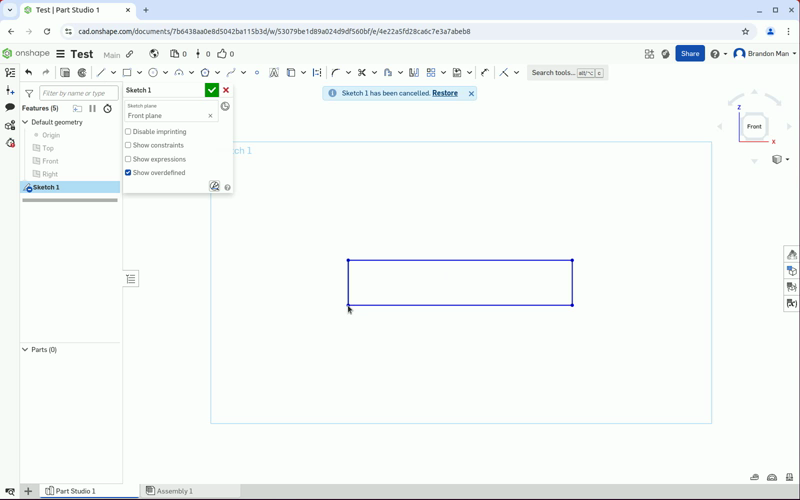
mouse_move(439, 292)
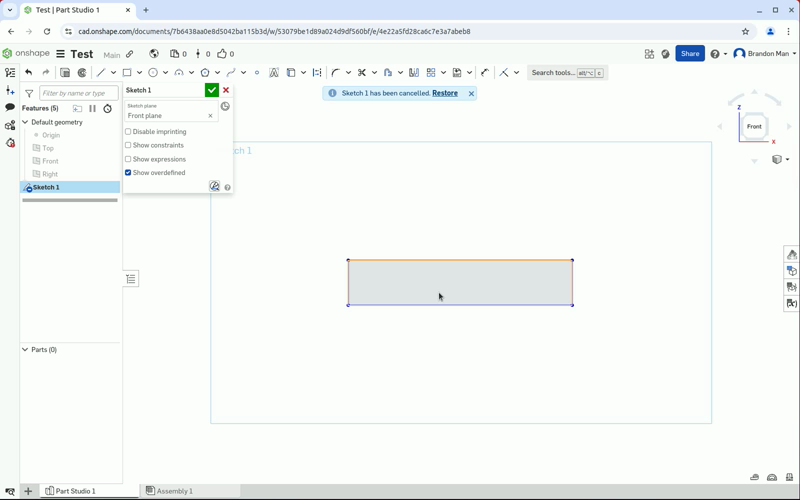
click(439, 292)
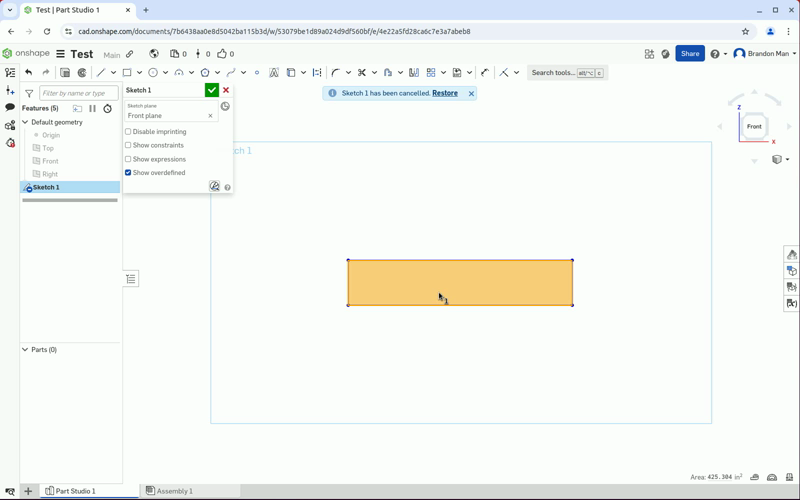
mouse_move(73, 352)
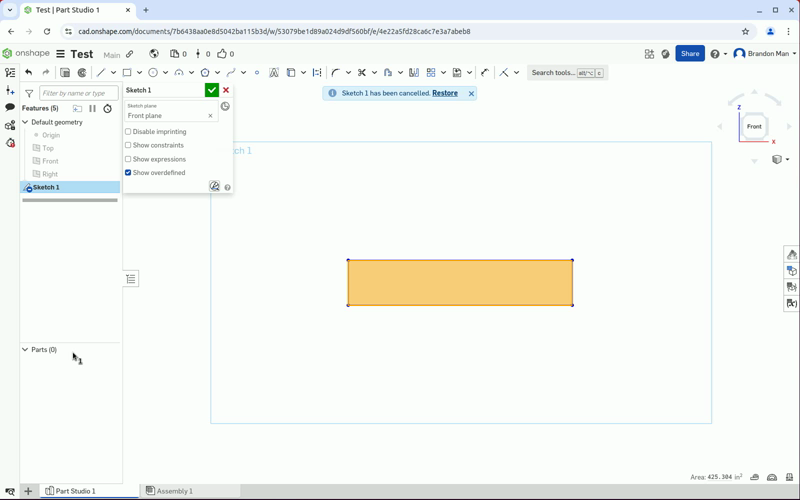
key(shift+y)
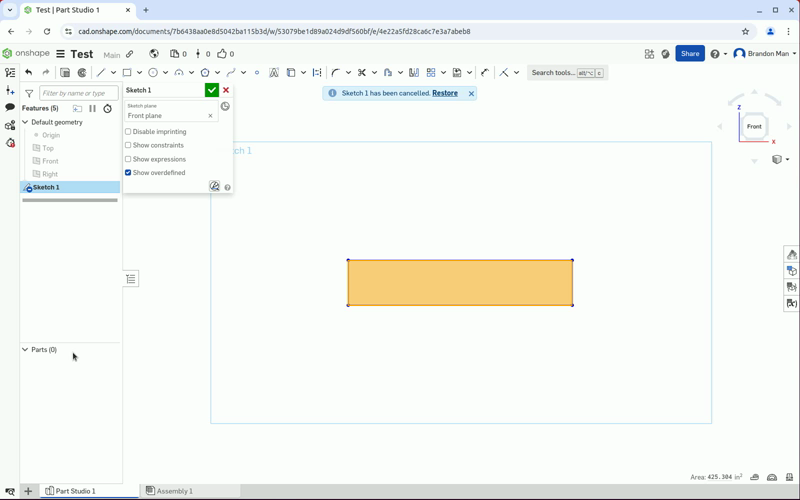
key(shift+e)
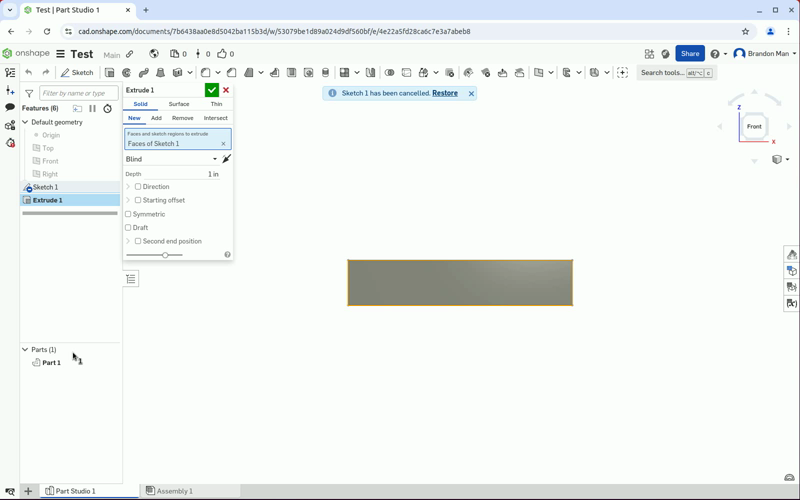
mouse_move(143, 106)
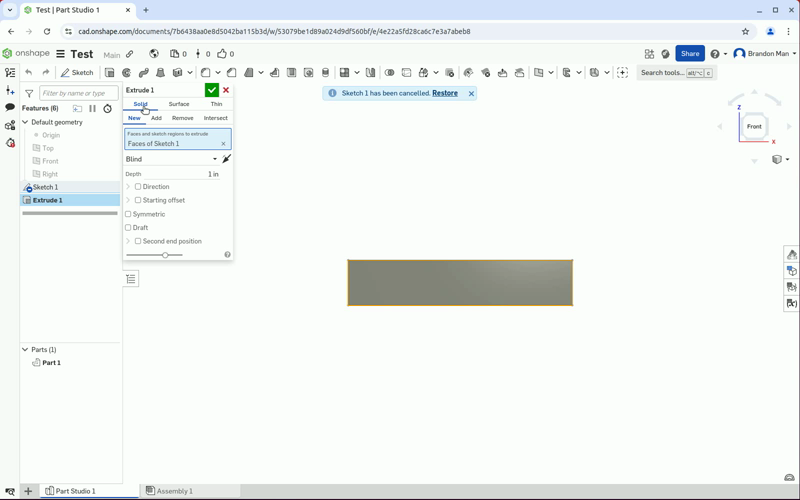
click(143, 106)
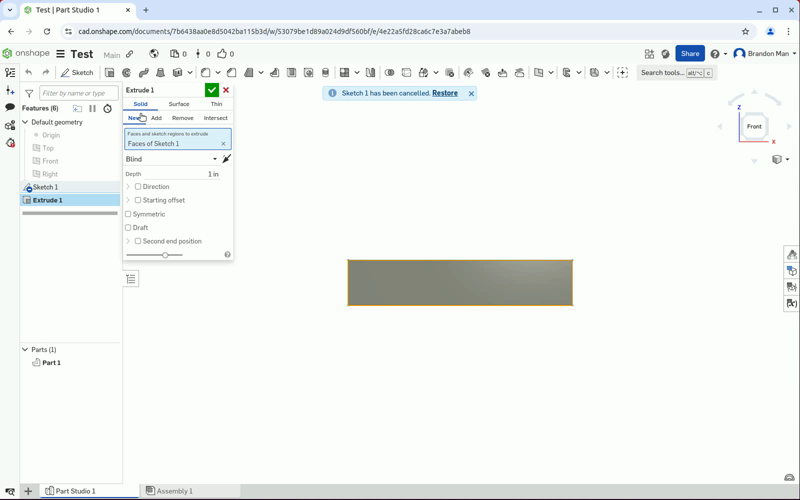
mouse_move(137, 120)
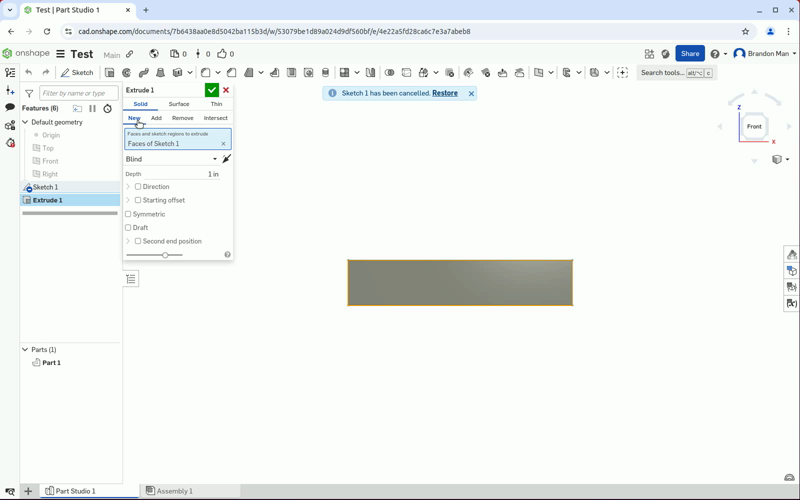
click(137, 120)
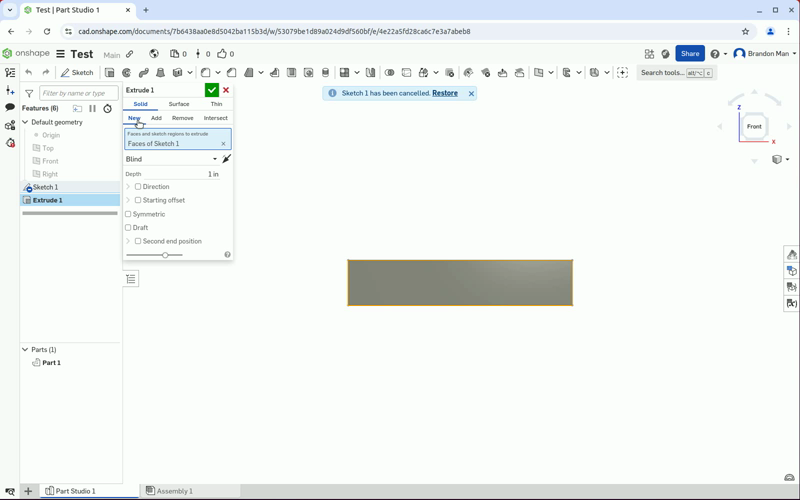
key(tab, 4)
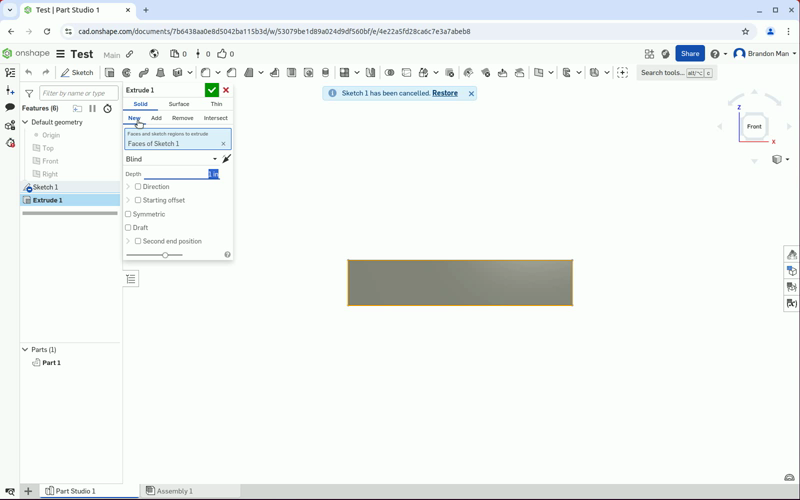
text(-3.129)
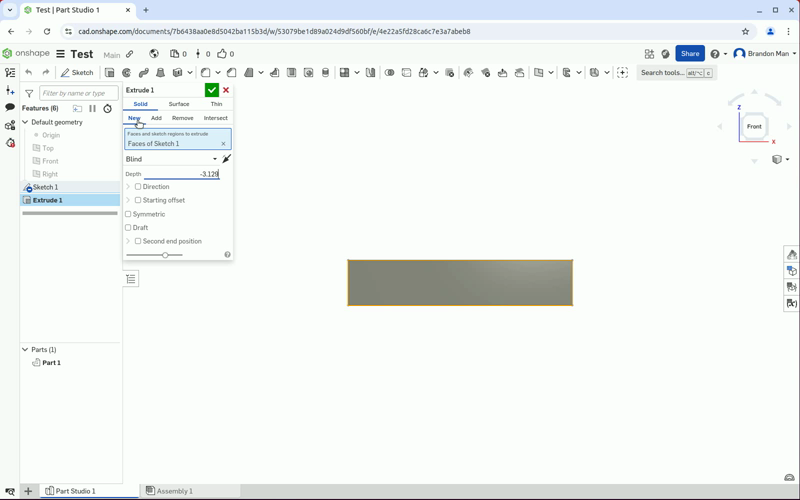
key(enter)
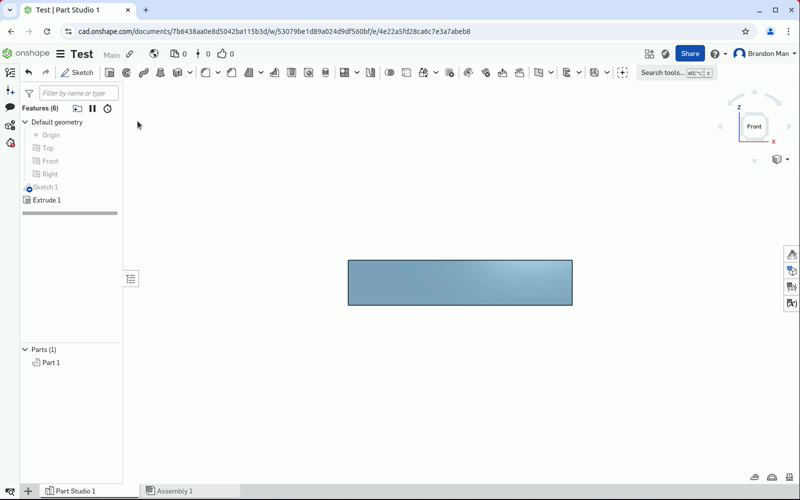
key(shift+h)
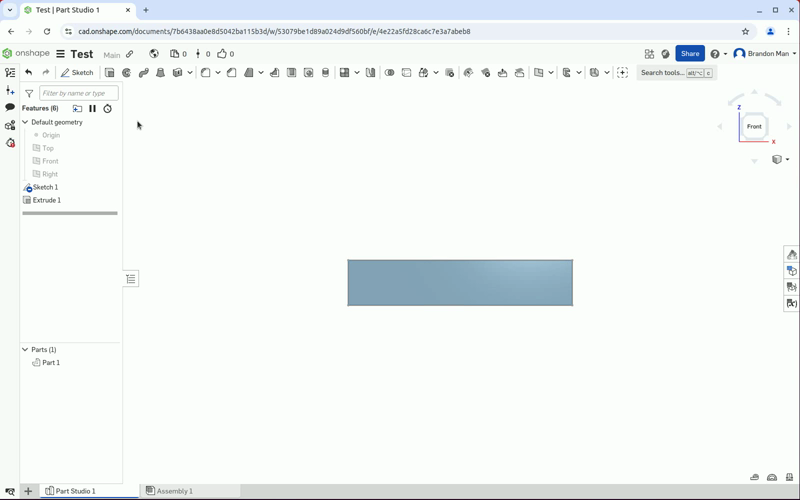
key(shift+h)
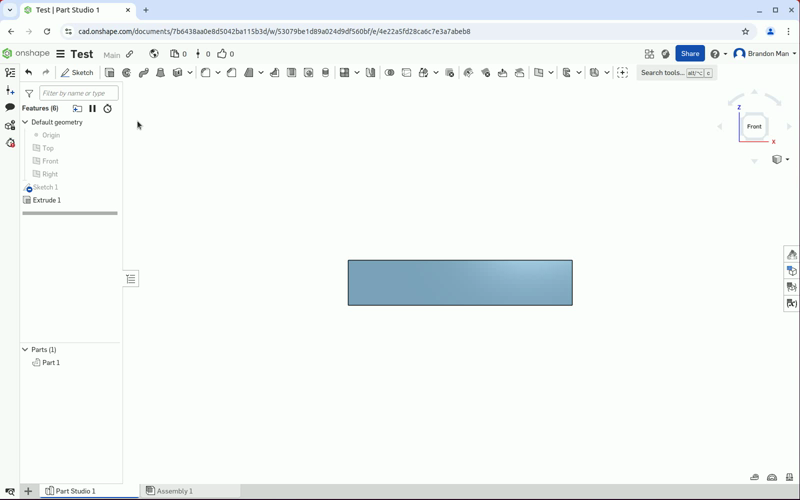
mouse_move(73, 189)
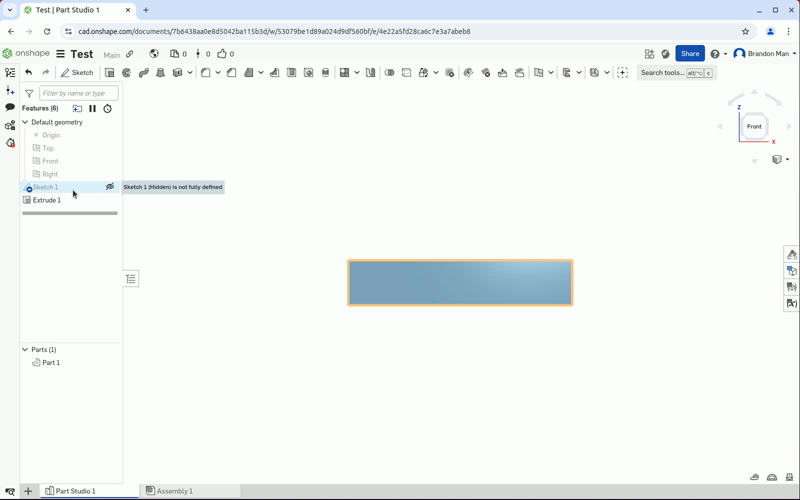
click(73, 189)
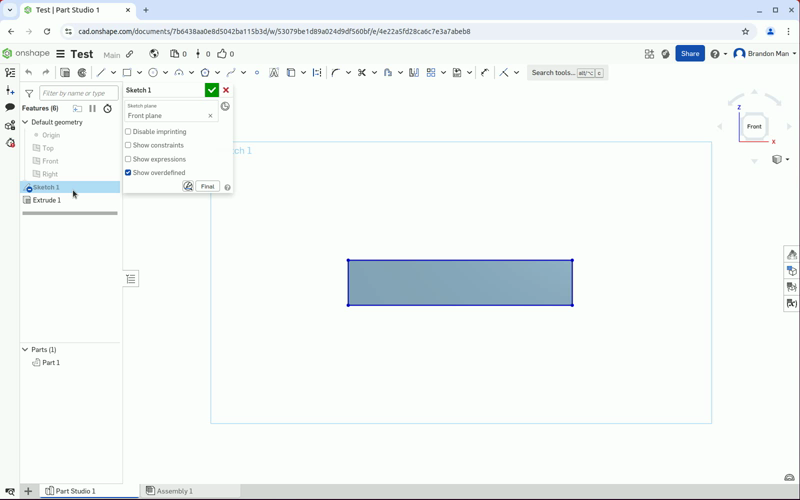
mouse_move(229, 92)
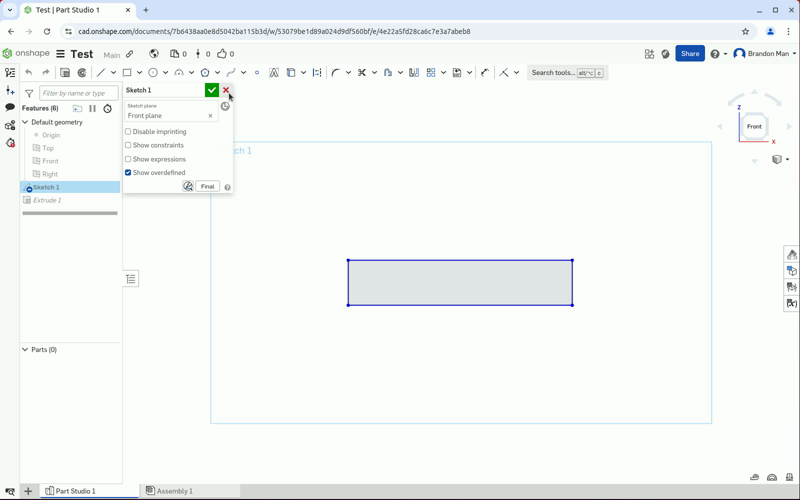
click(229, 92)
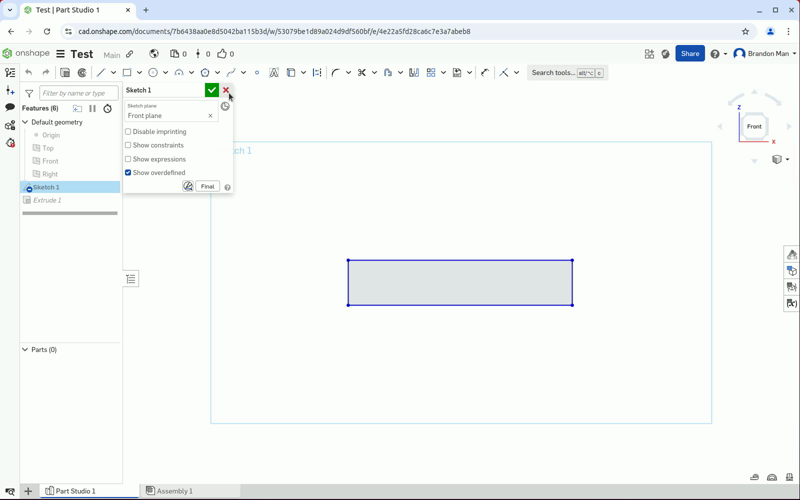
key(shift+s)
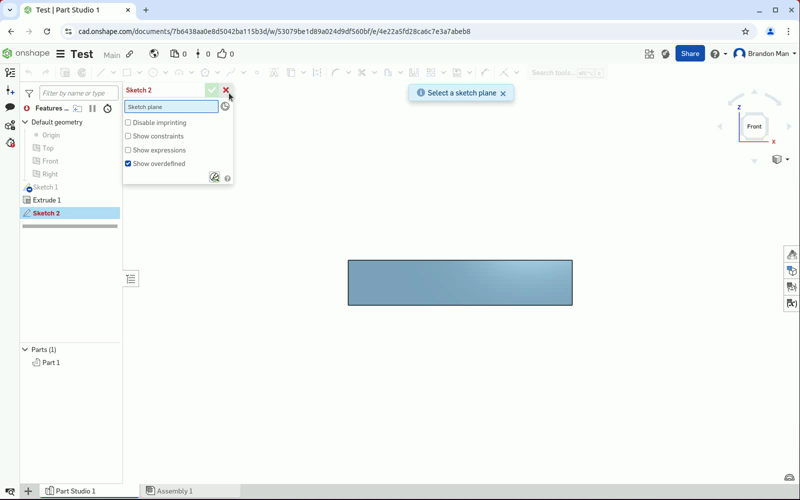
mouse_move(73, 163)
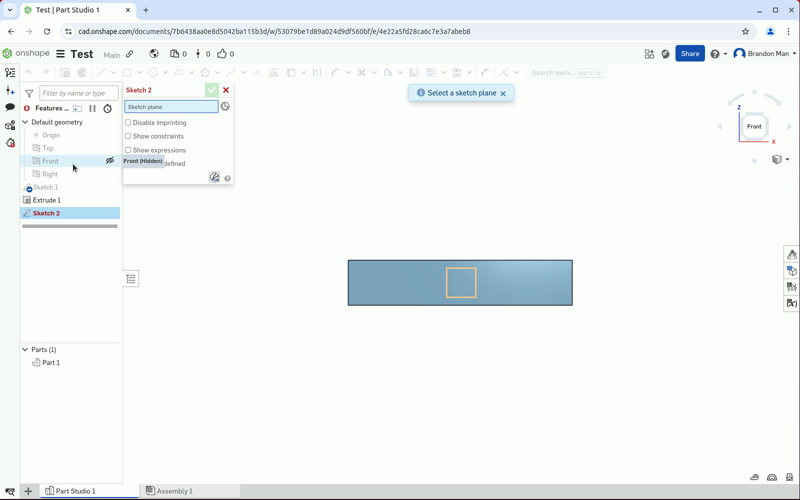
click(73, 163)
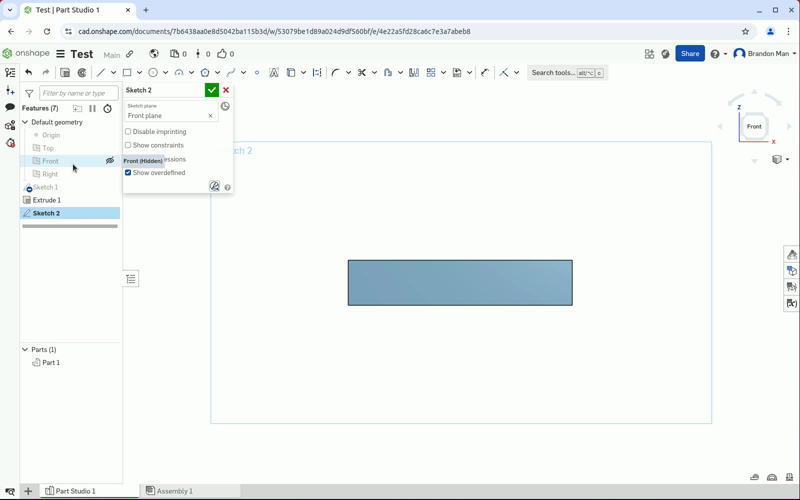
mouse_move(73, 352)
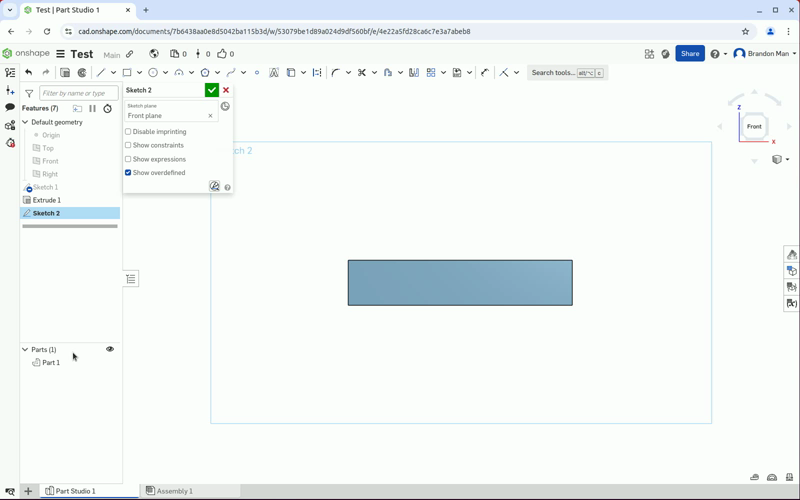
key(y)
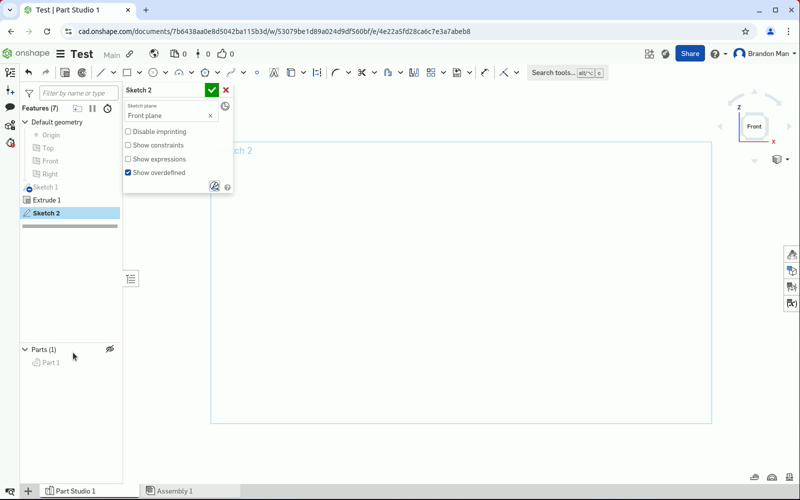
key(c)
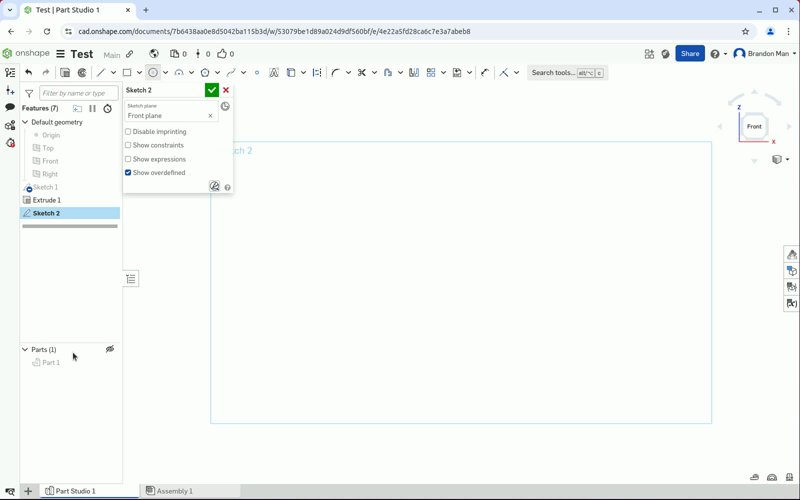
key_down(shift)
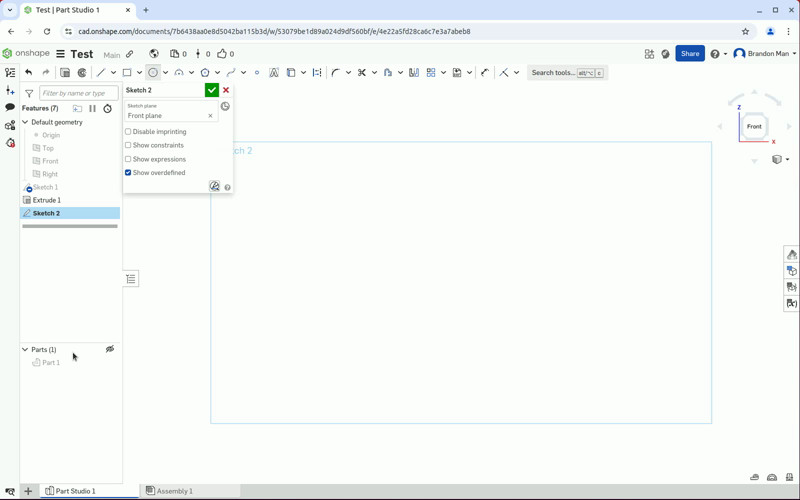
mouse_move(404, 282)
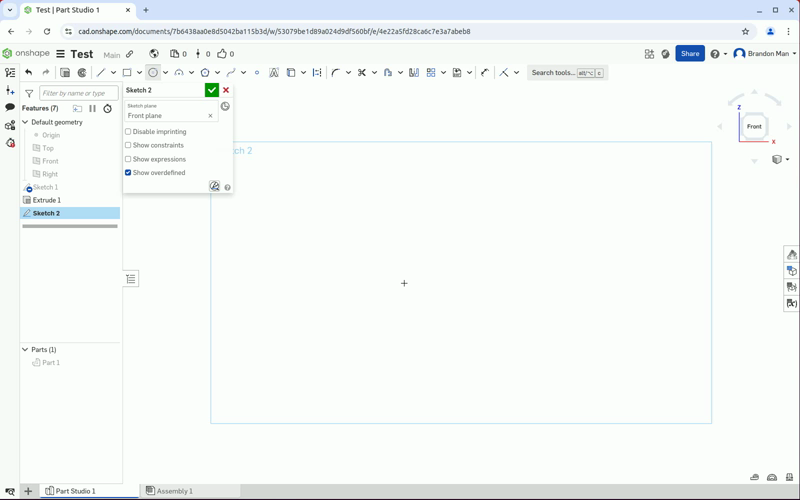
click(404, 282)
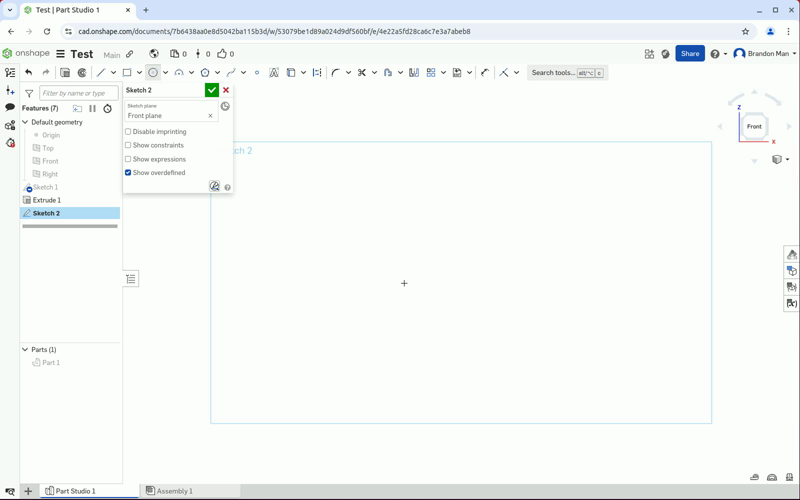
key_up(shift)
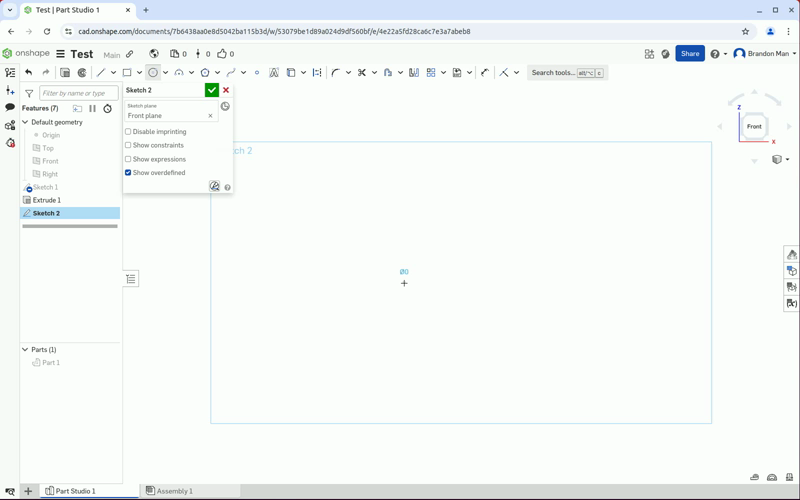
mouse_move(407, 282)
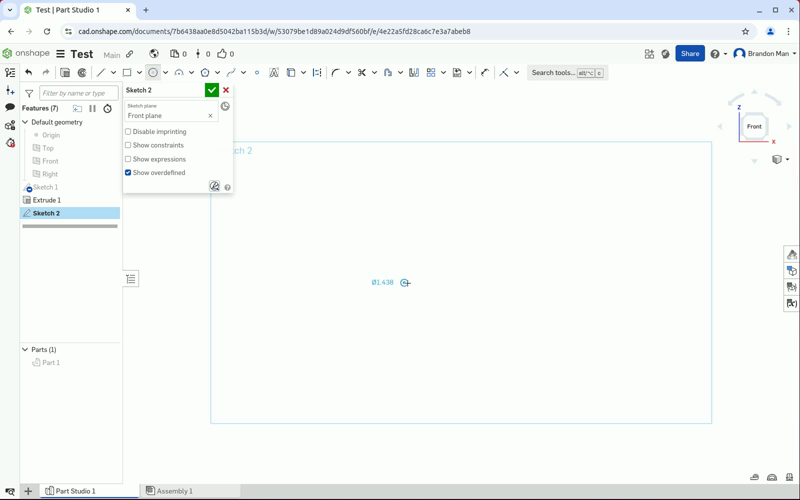
click(407, 282)
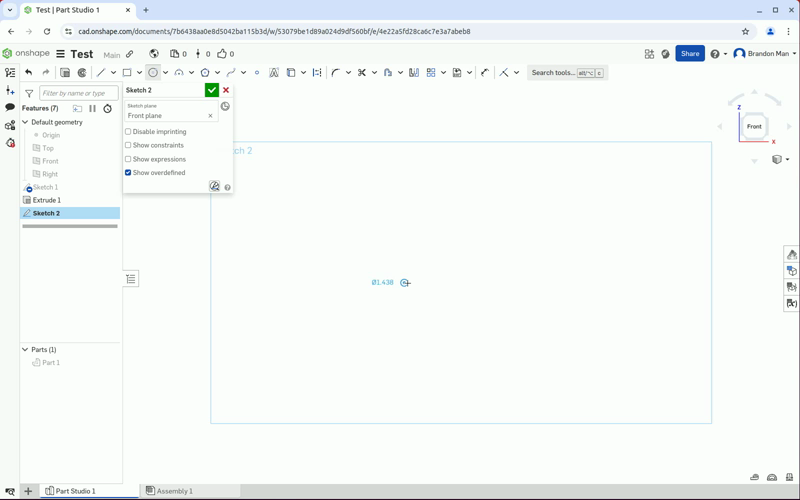
key(esc)
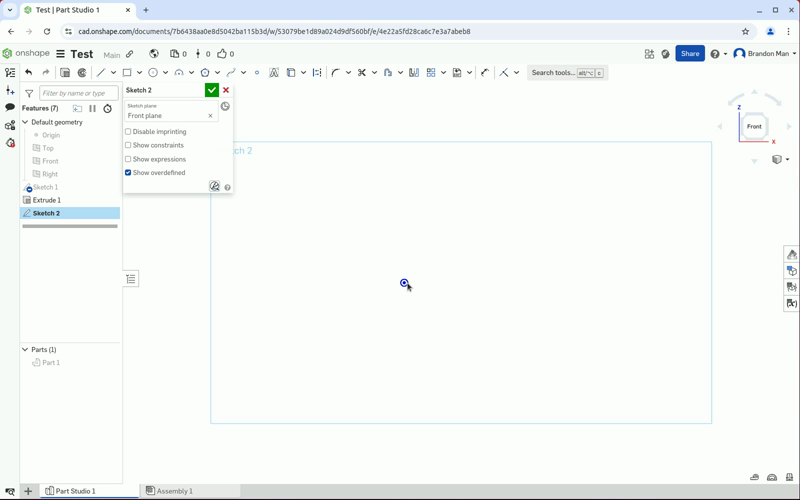
mouse_move(406, 282)
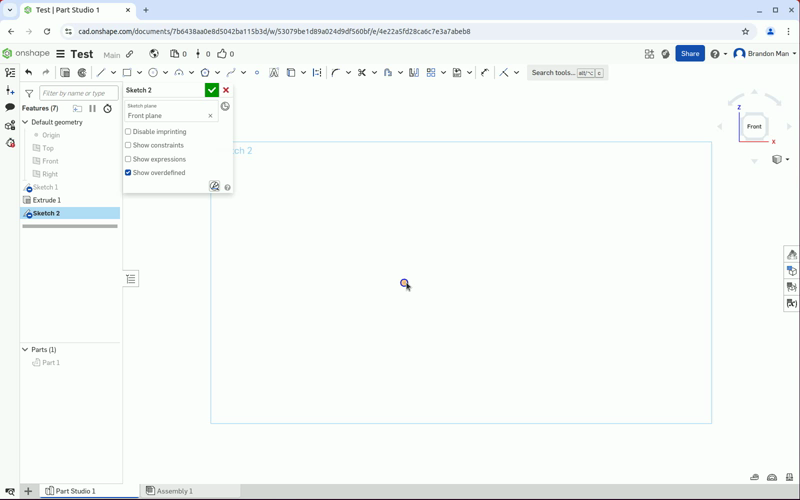
scroll(6)
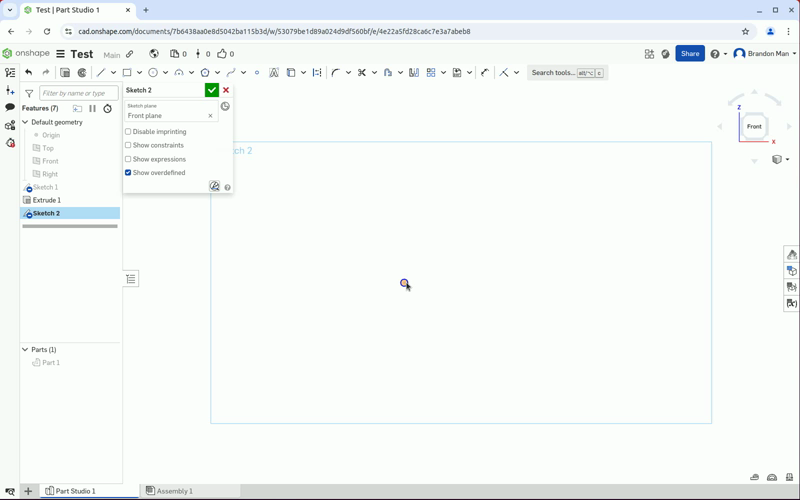
scroll(6)
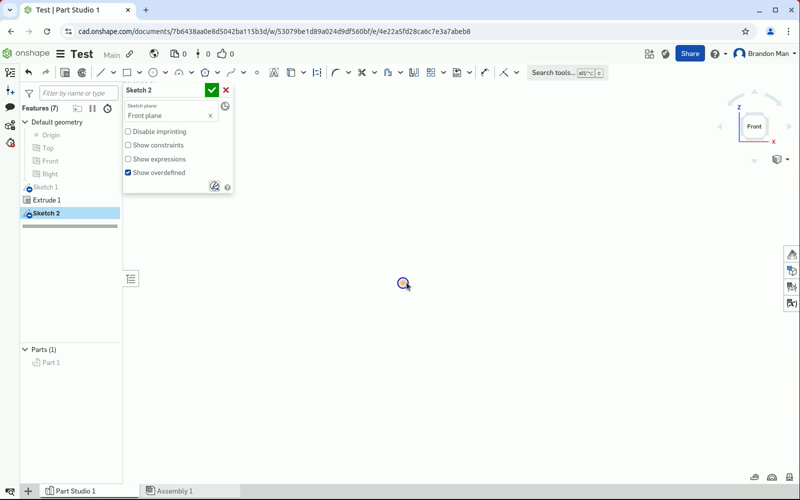
scroll(6)
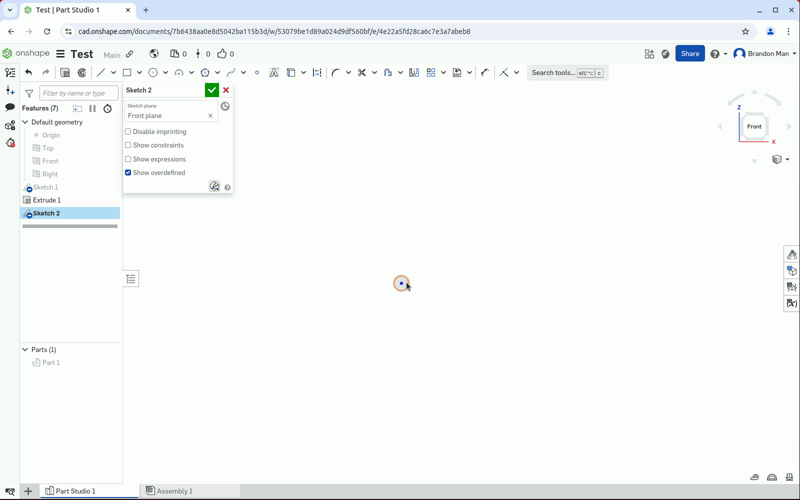
scroll(6)
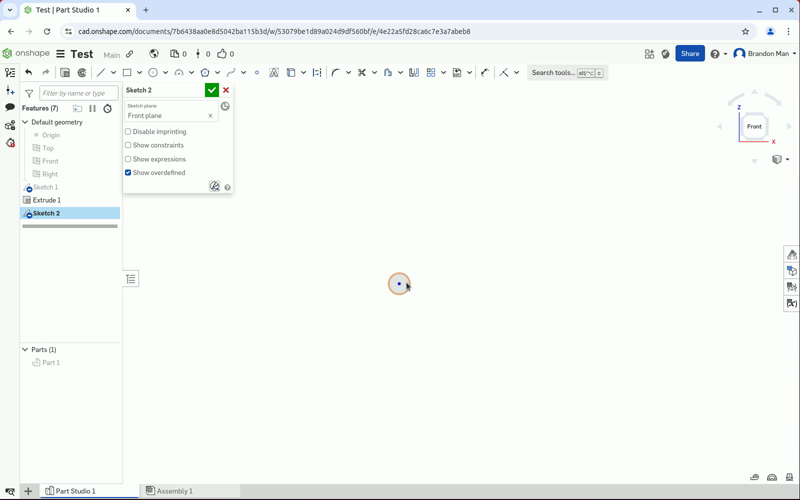
scroll(6)
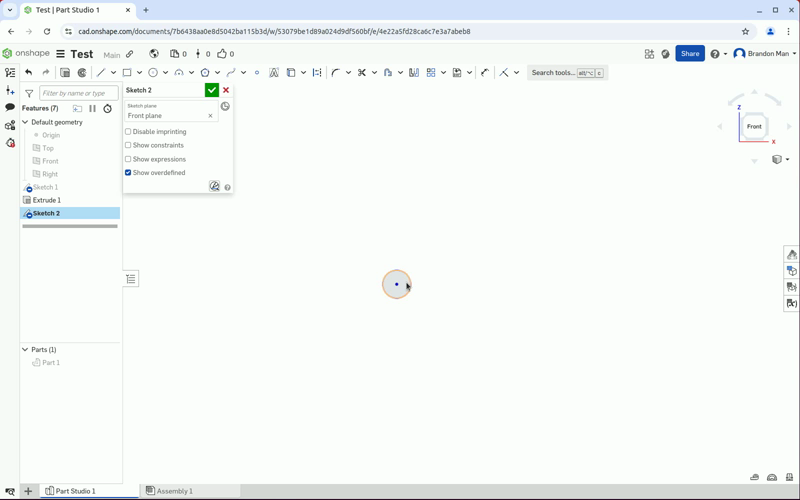
scroll(6)
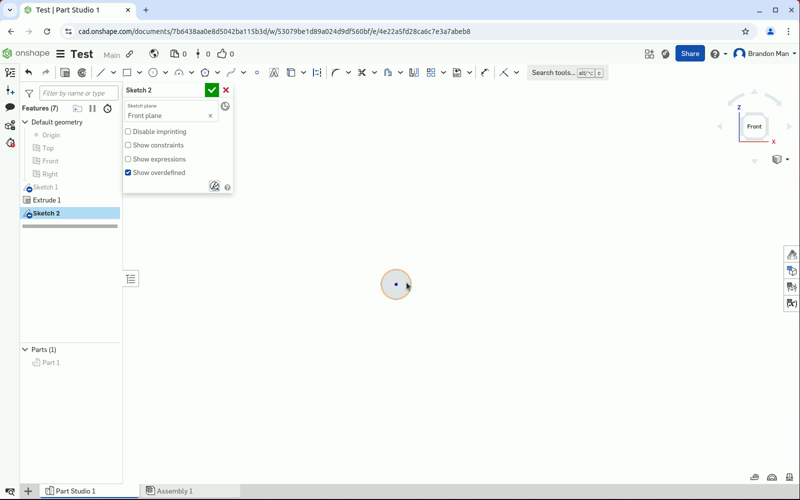
scroll(6)
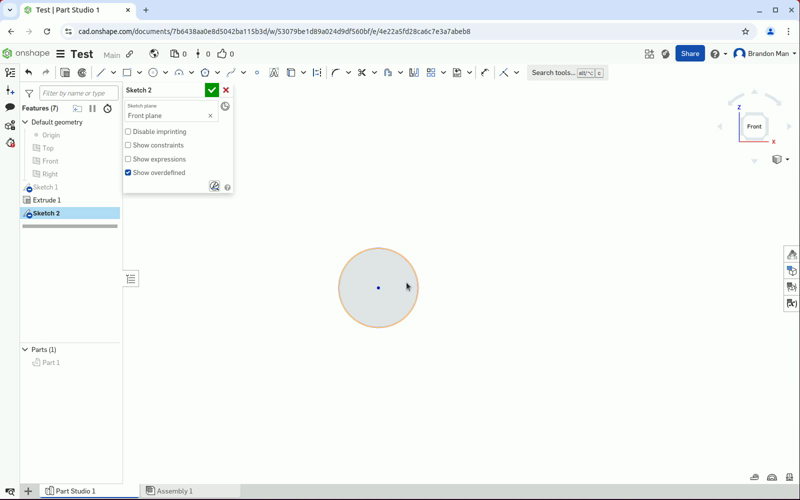
click(406, 282)
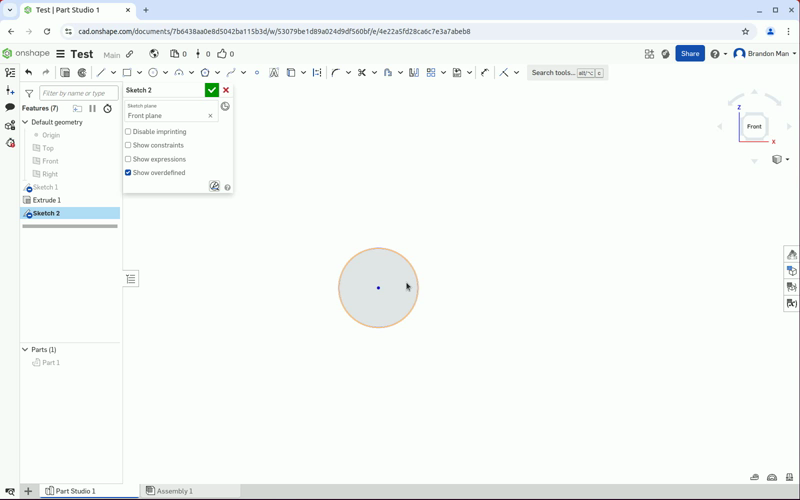
scroll(-6)
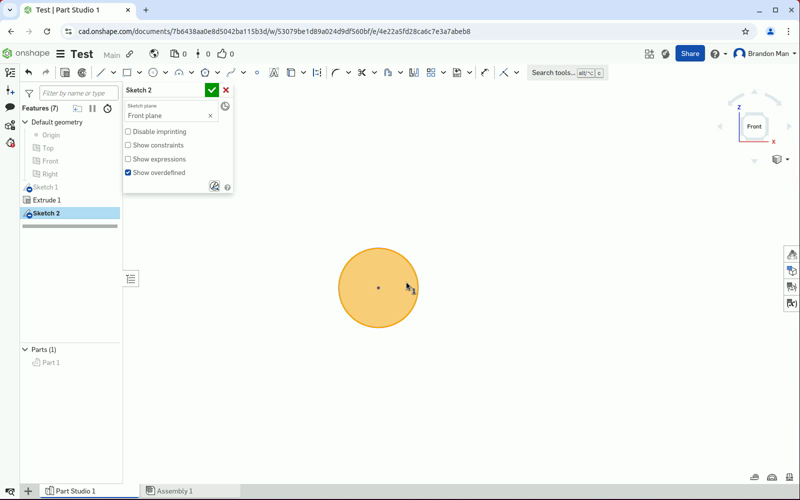
scroll(-6)
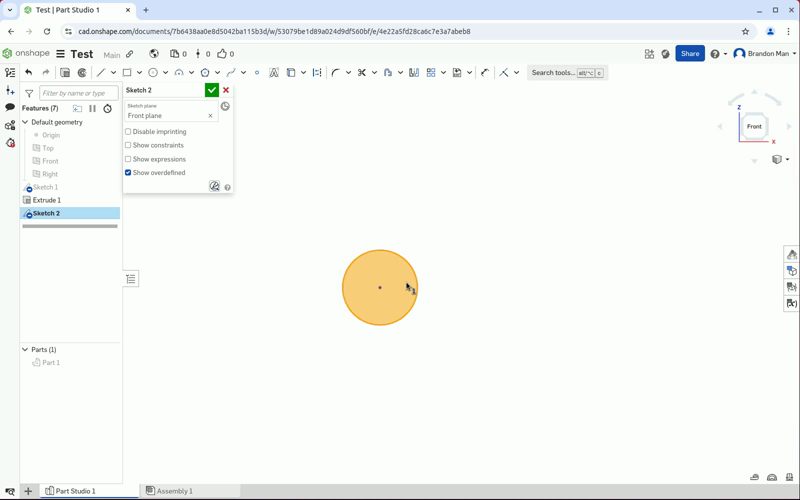
scroll(-6)
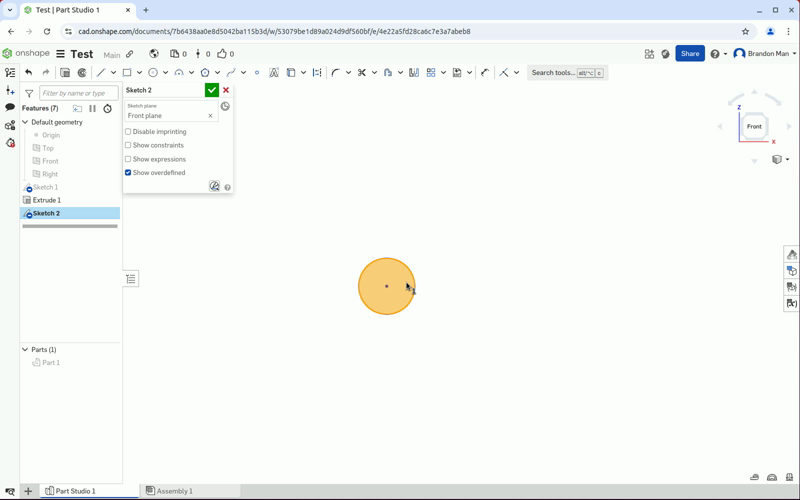
scroll(-6)
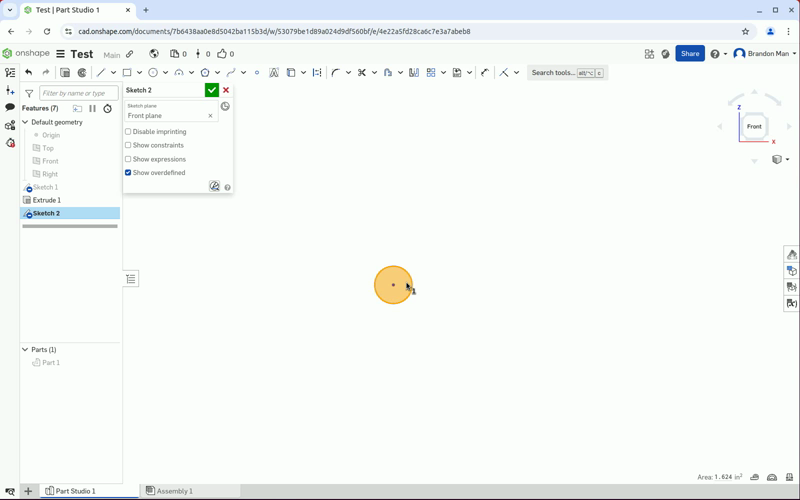
scroll(-6)
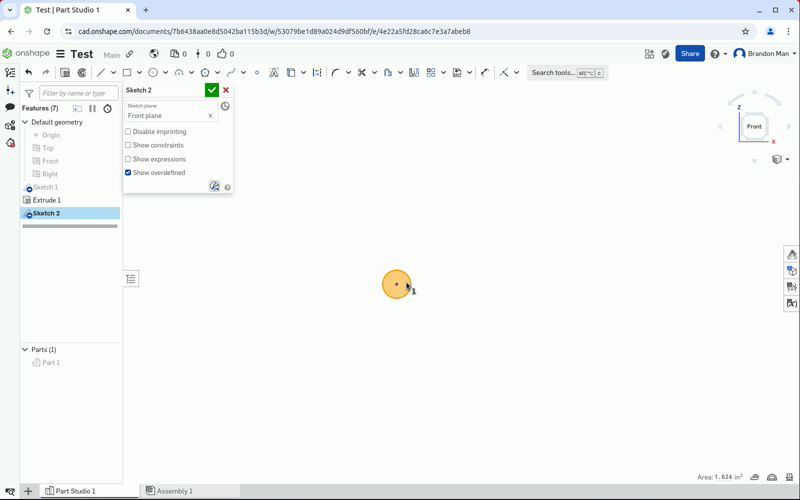
scroll(-6)
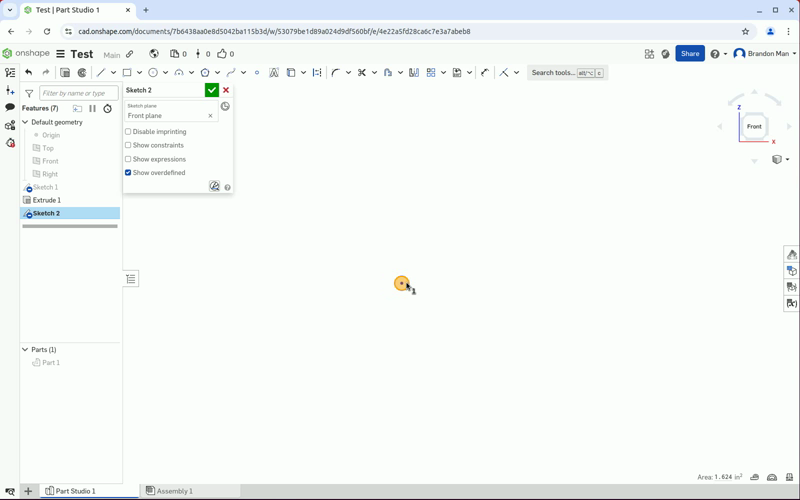
scroll(-6)
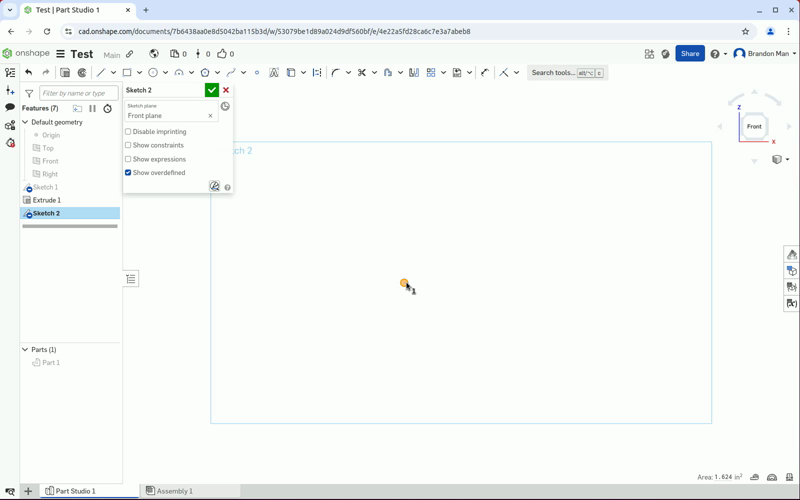
mouse_move(73, 352)
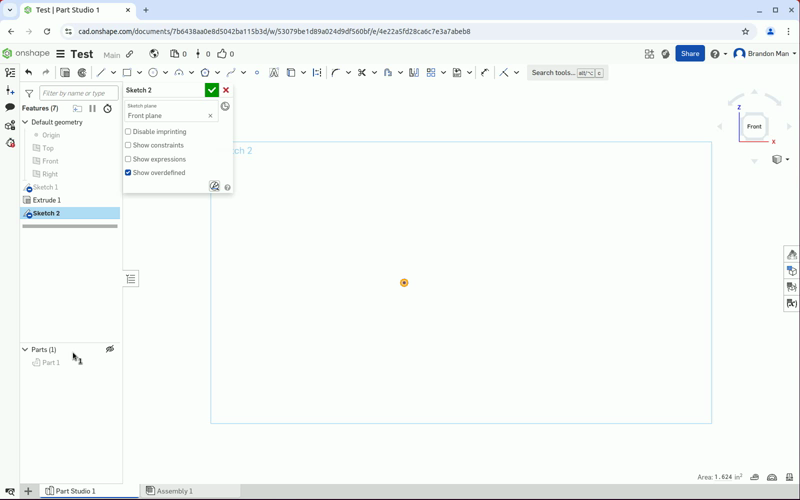
key(shift+y)
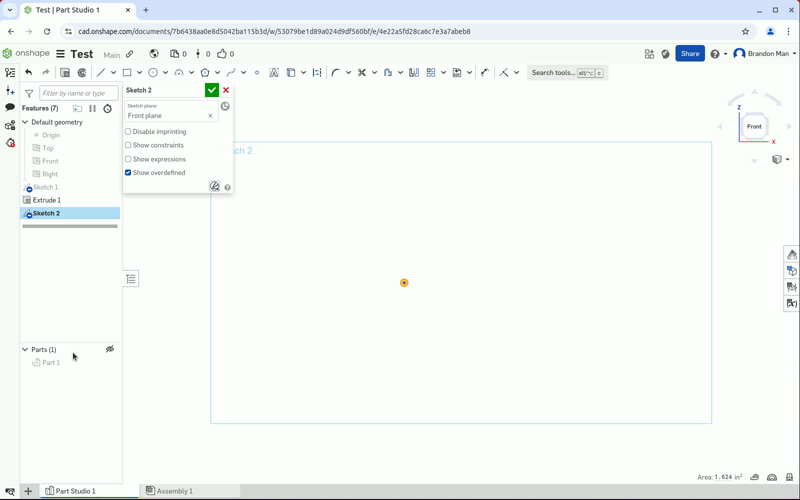
key(shift+e)
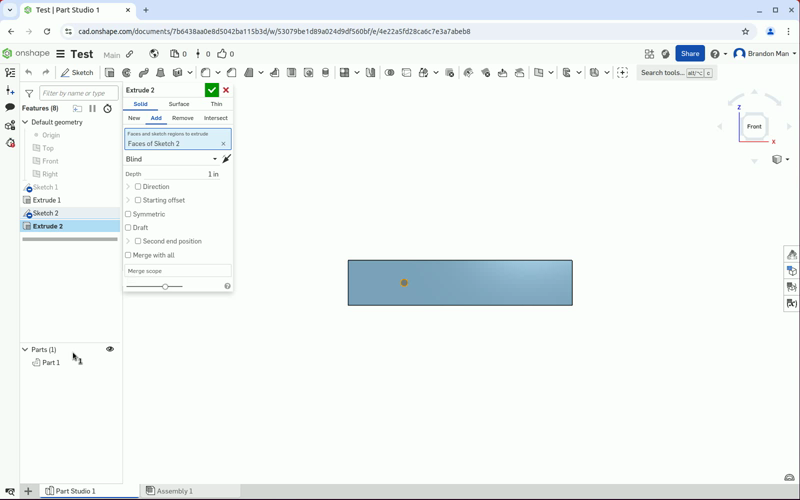
mouse_move(143, 106)
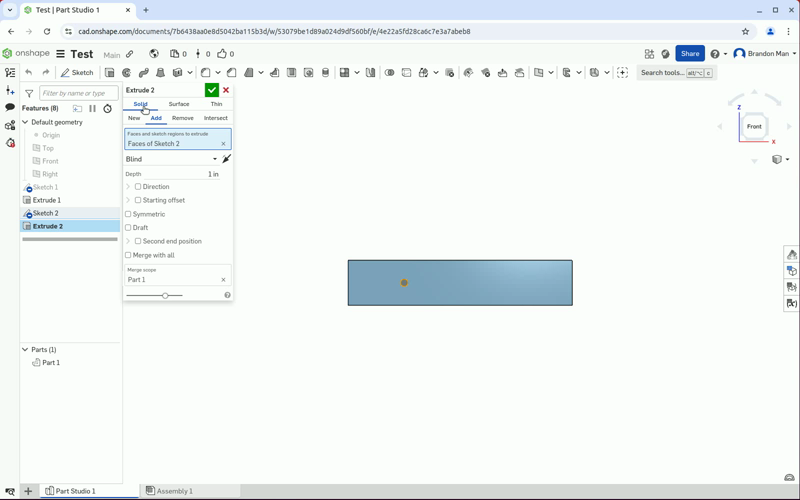
click(143, 106)
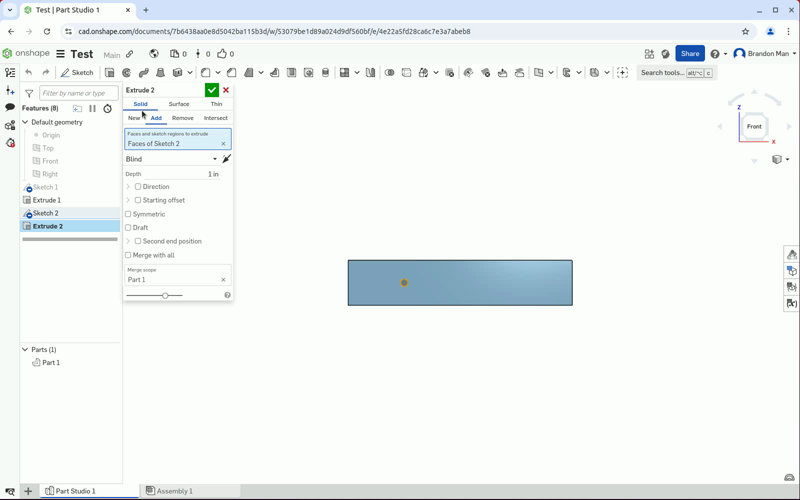
mouse_move(137, 120)
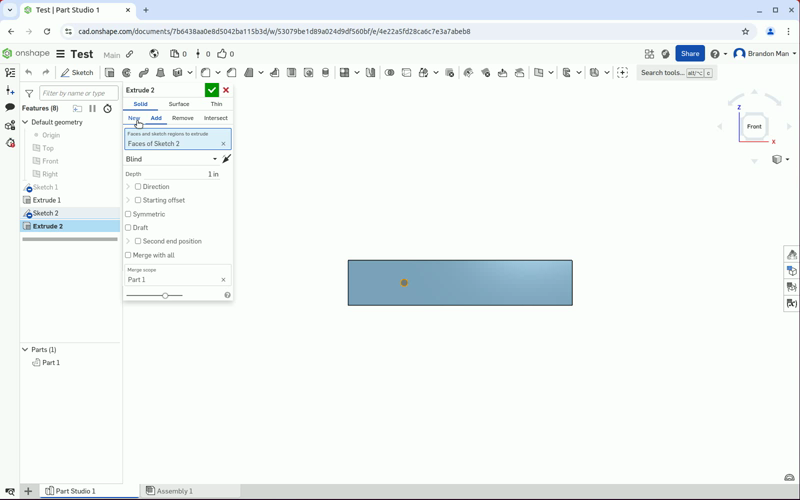
click(137, 120)
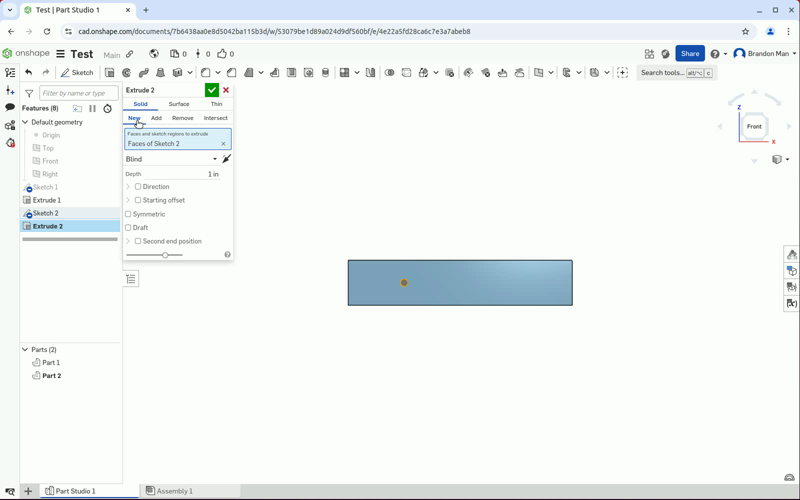
key(tab, 4)
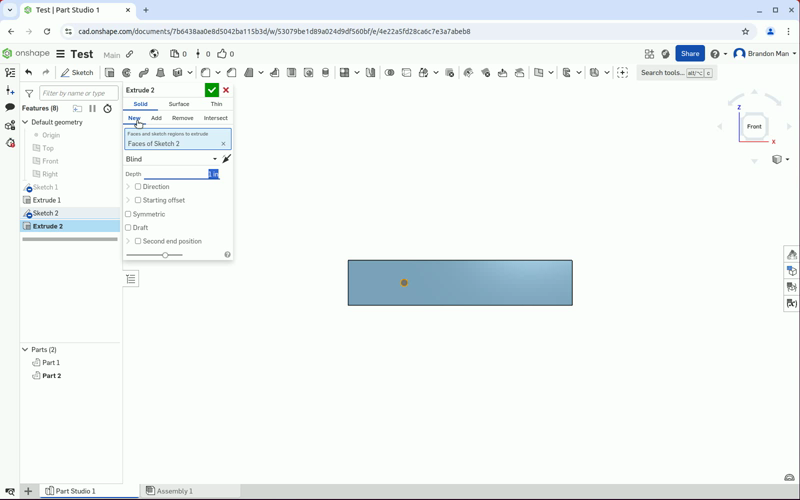
text(4.574)
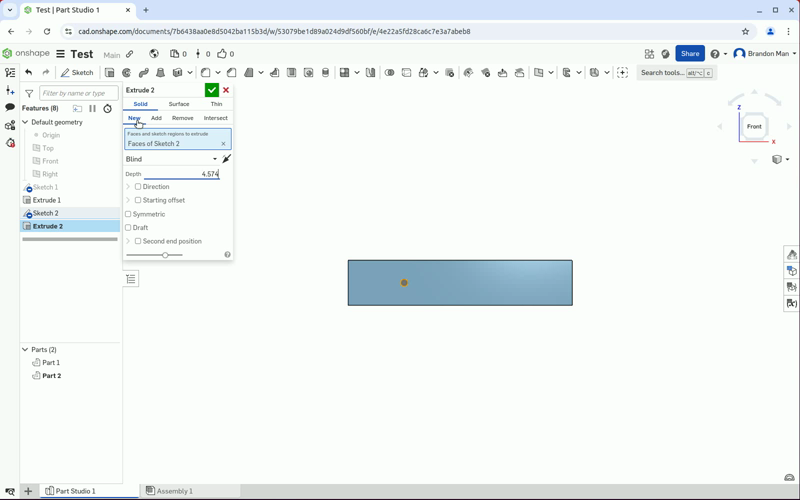
key(enter)
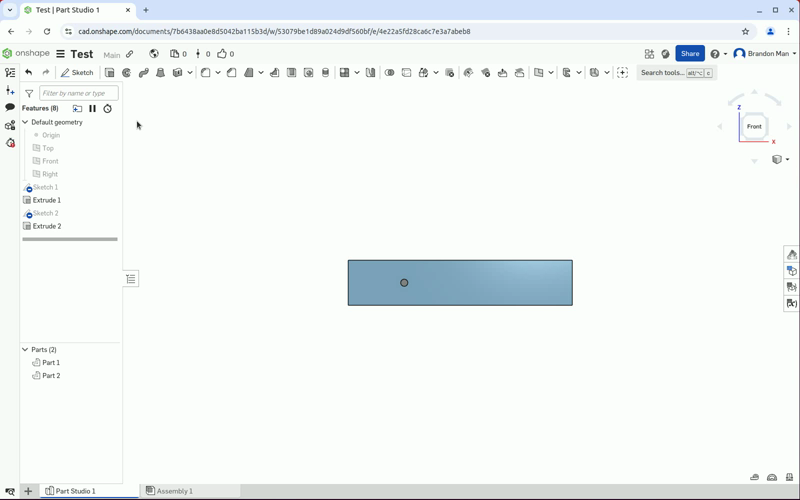
key(shift+h)
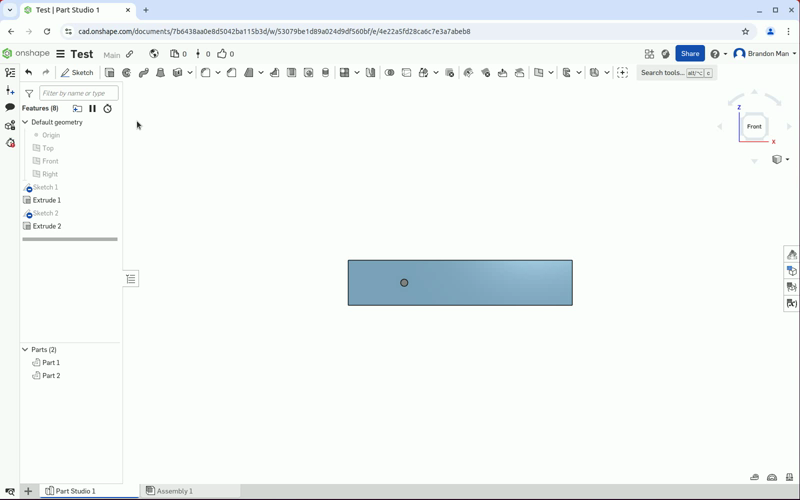
key(shift+h)
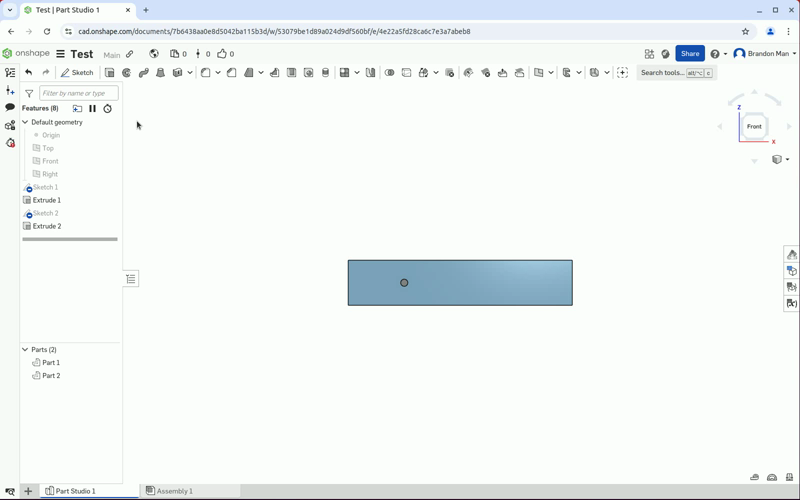
mouse_move(73, 189)
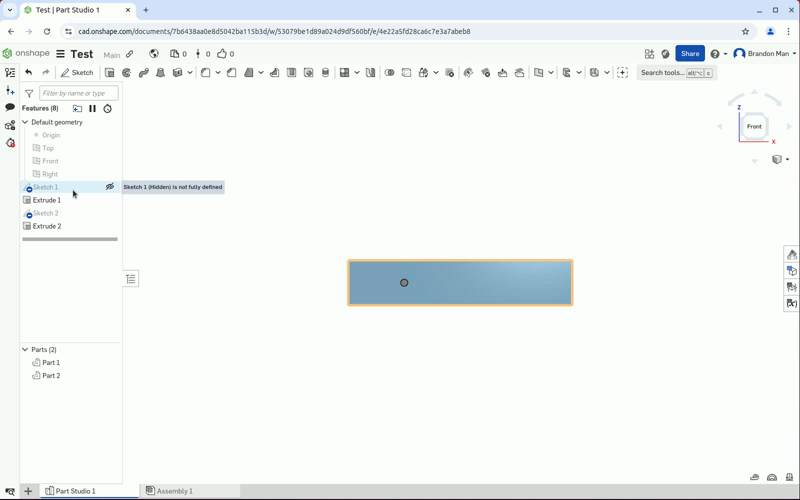
click(73, 189)
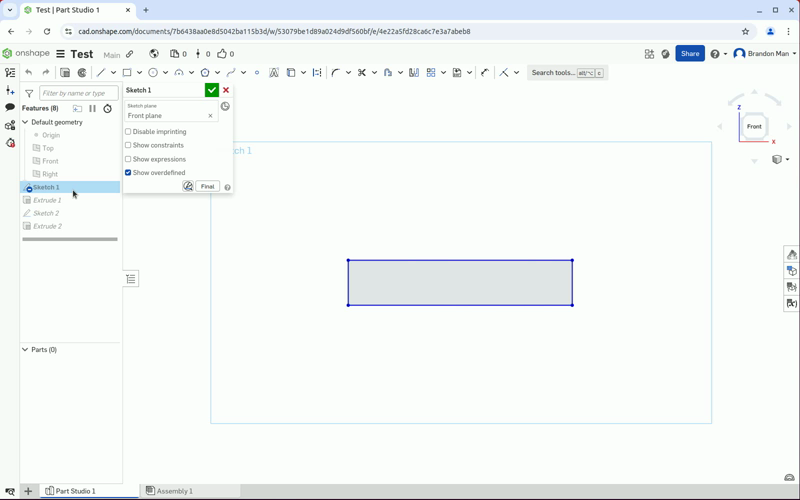
mouse_move(229, 92)
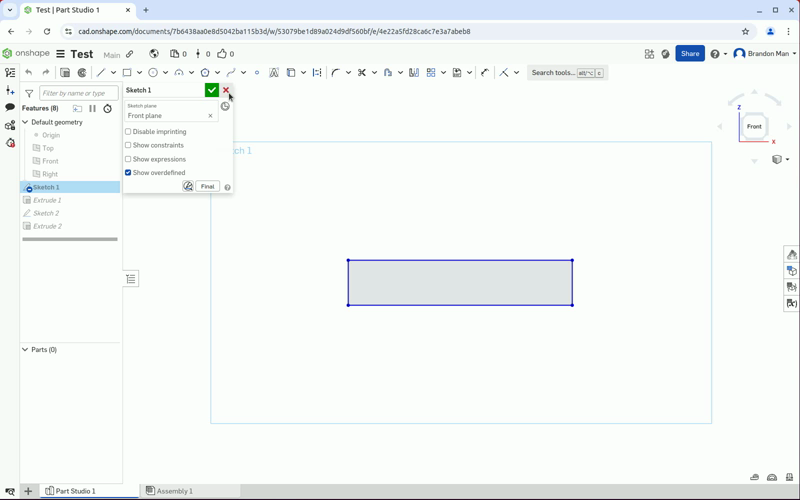
click(229, 92)
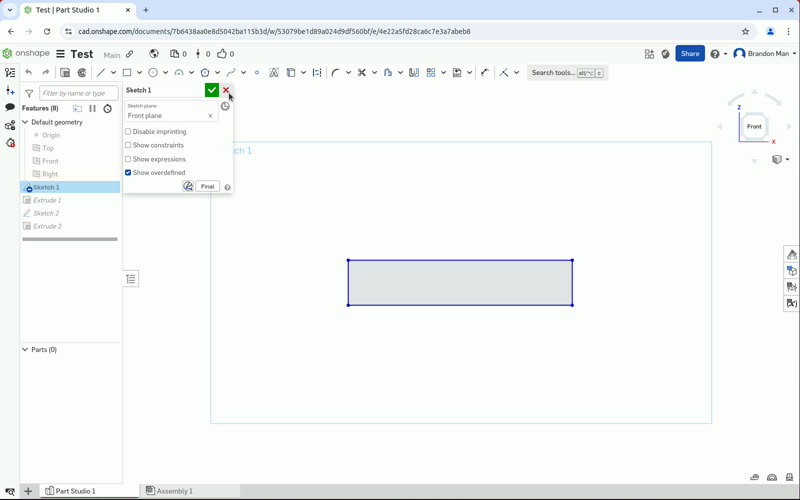
key(shift+s)
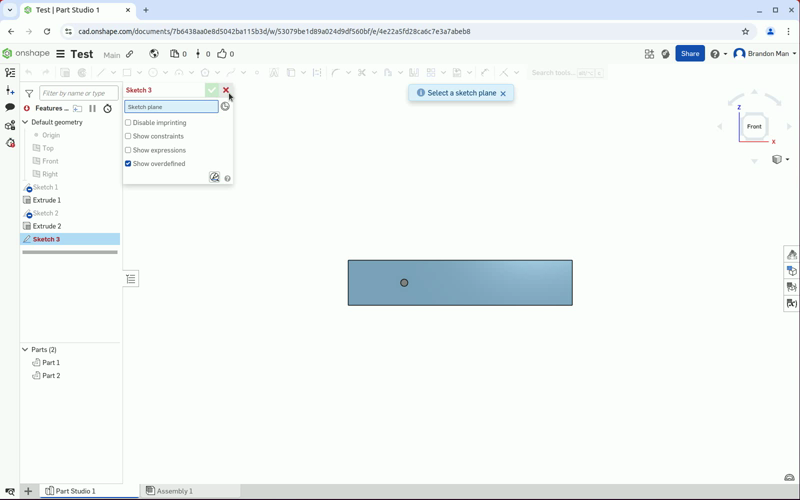
mouse_move(73, 163)
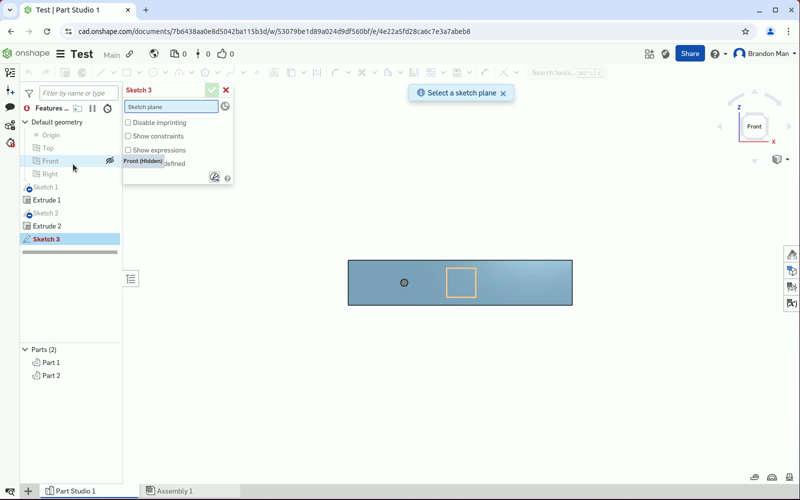
click(73, 163)
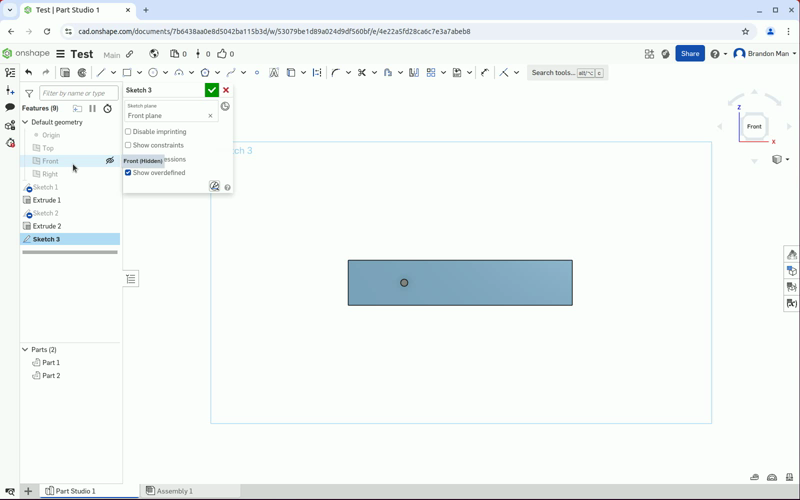
mouse_move(73, 352)
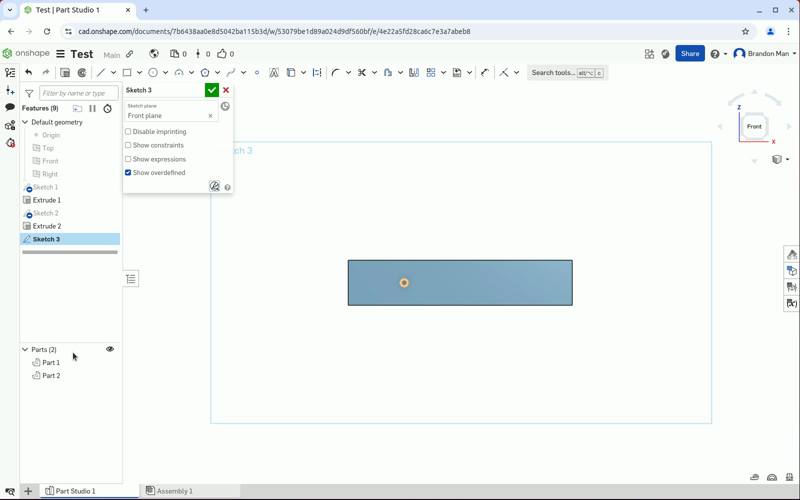
key(y)
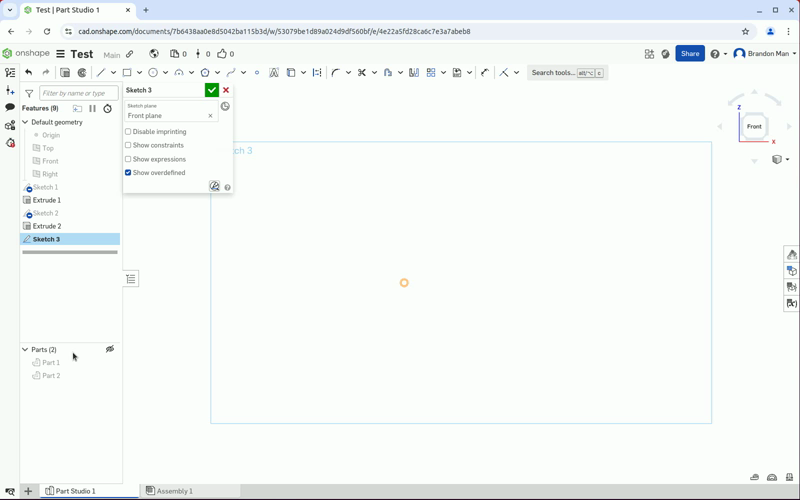
key(c)
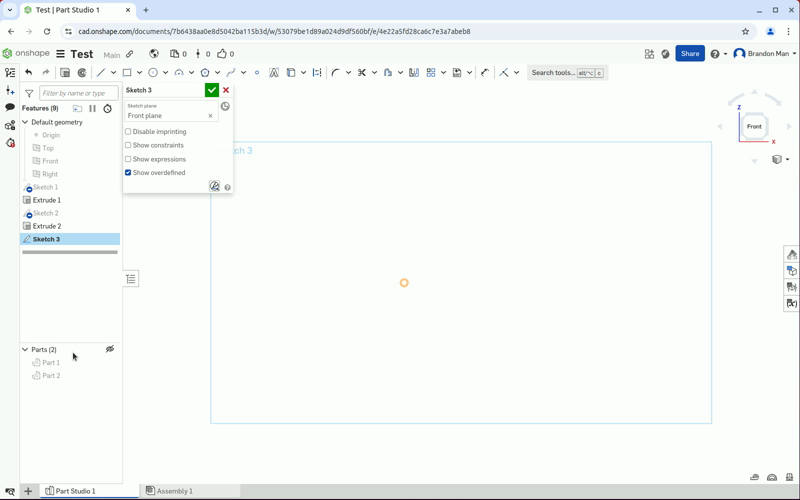
key_down(shift)
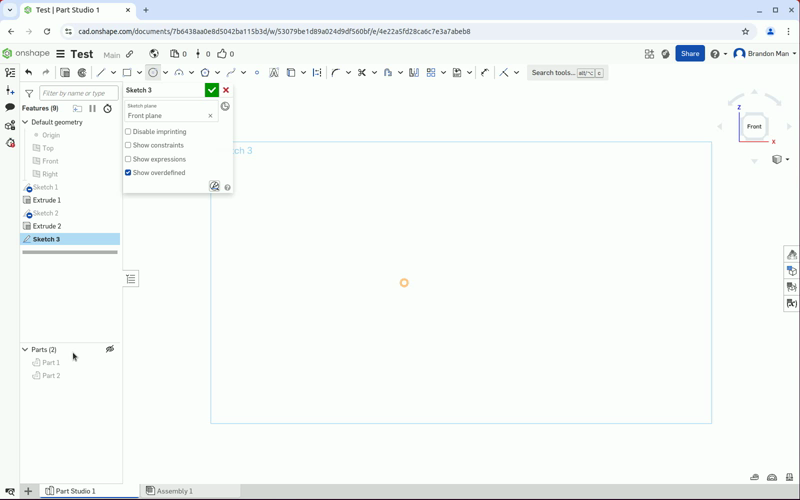
mouse_move(430, 282)
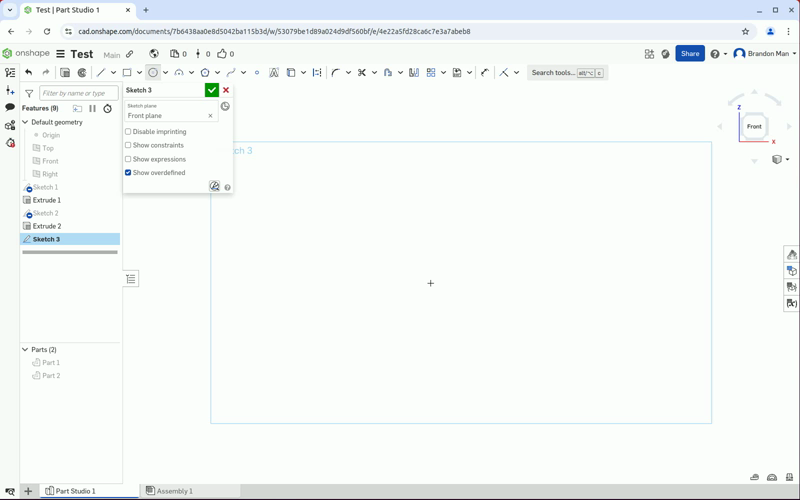
click(430, 282)
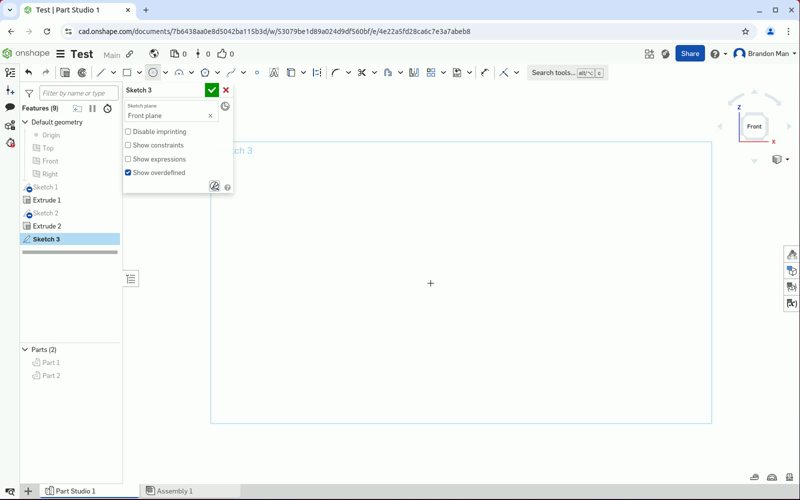
key_up(shift)
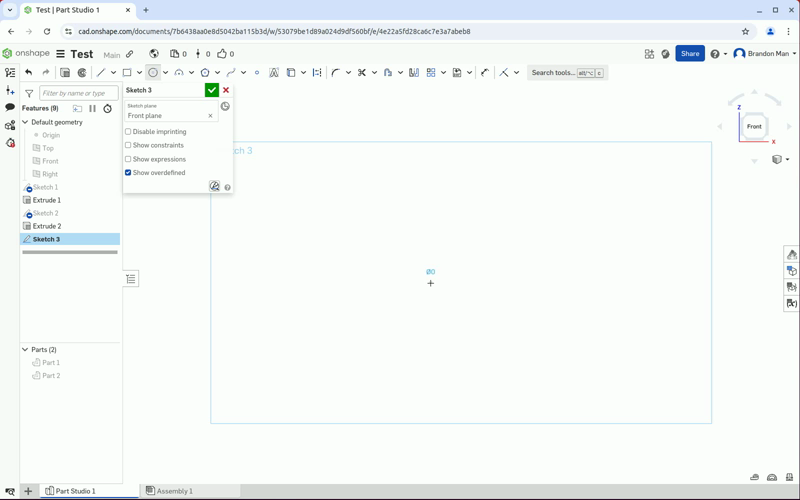
mouse_move(434, 282)
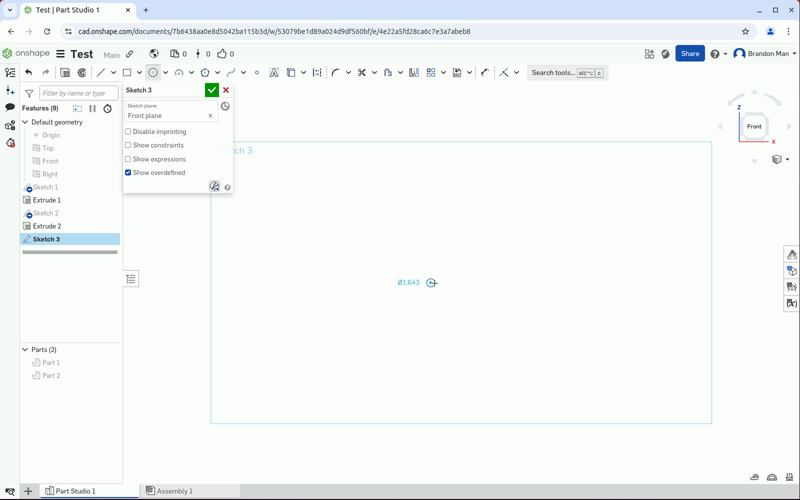
click(434, 282)
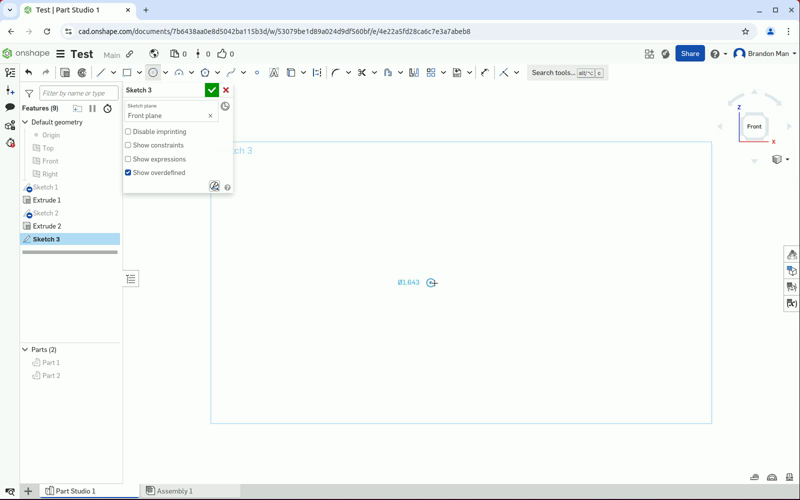
key(esc)
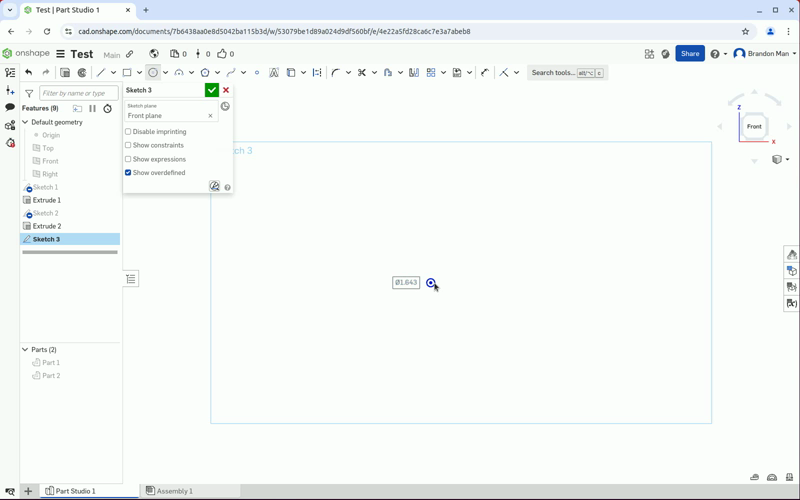
mouse_move(427, 281)
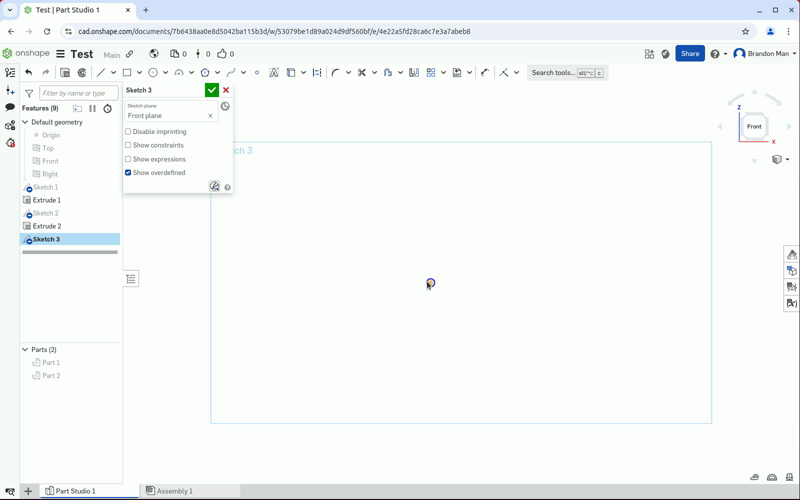
scroll(6)
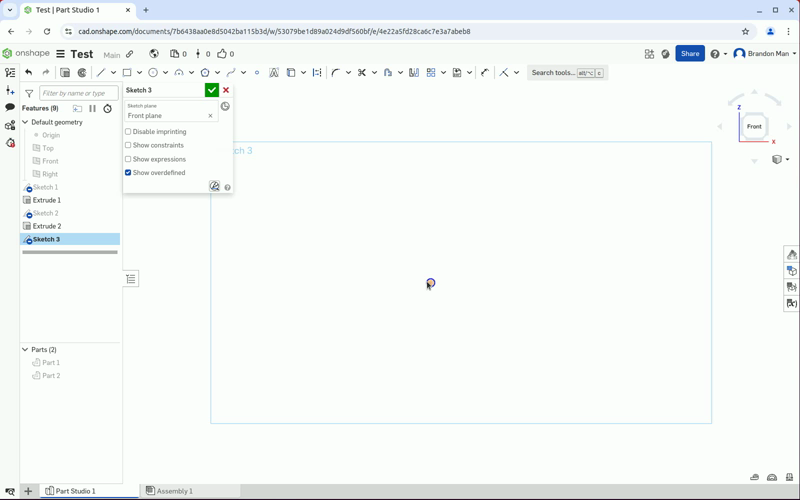
scroll(6)
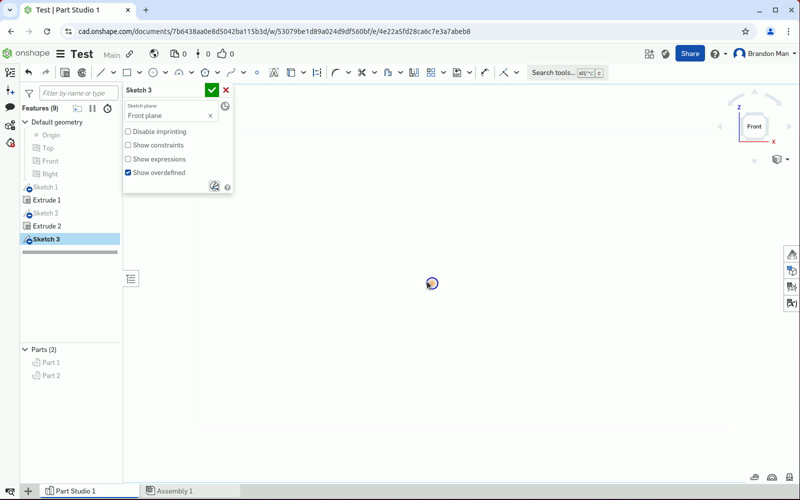
scroll(6)
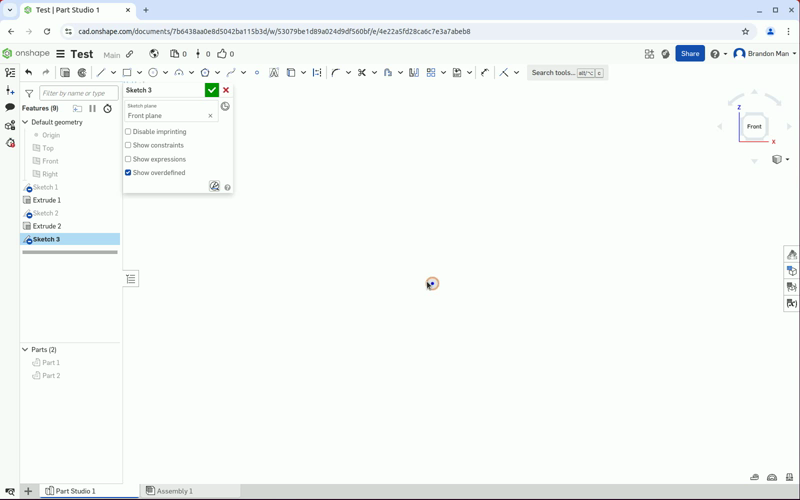
scroll(6)
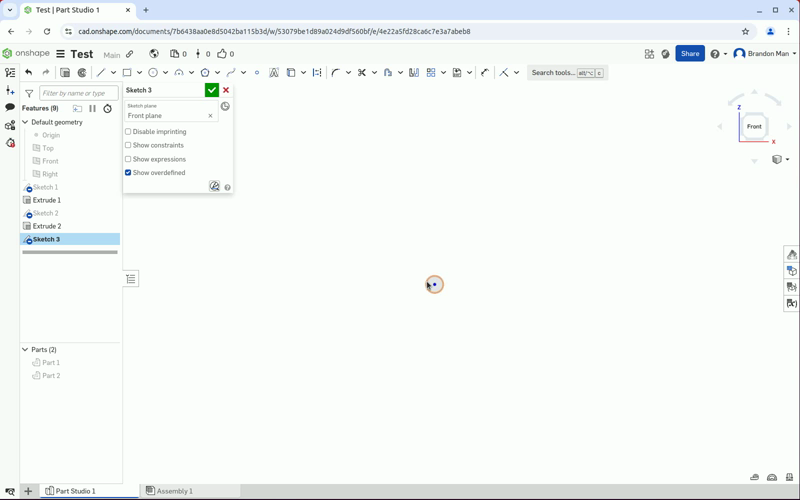
scroll(6)
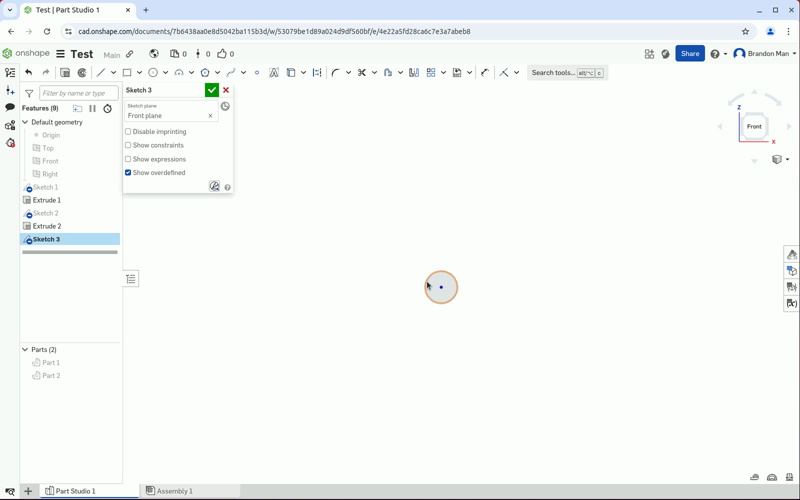
scroll(6)
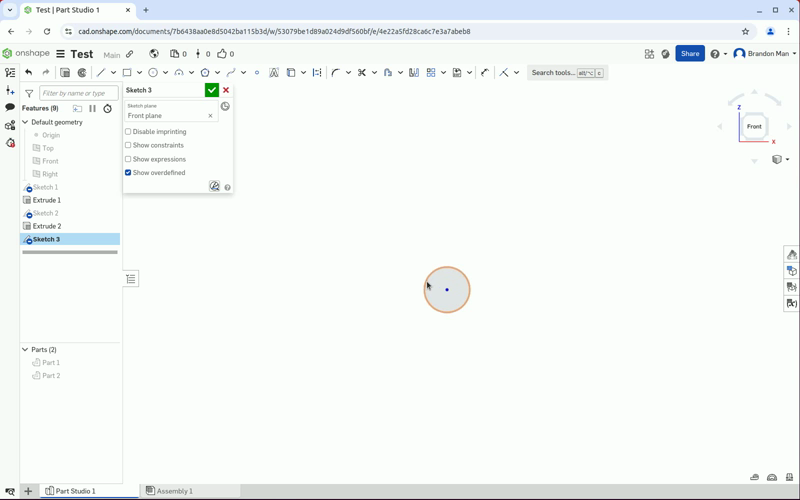
scroll(6)
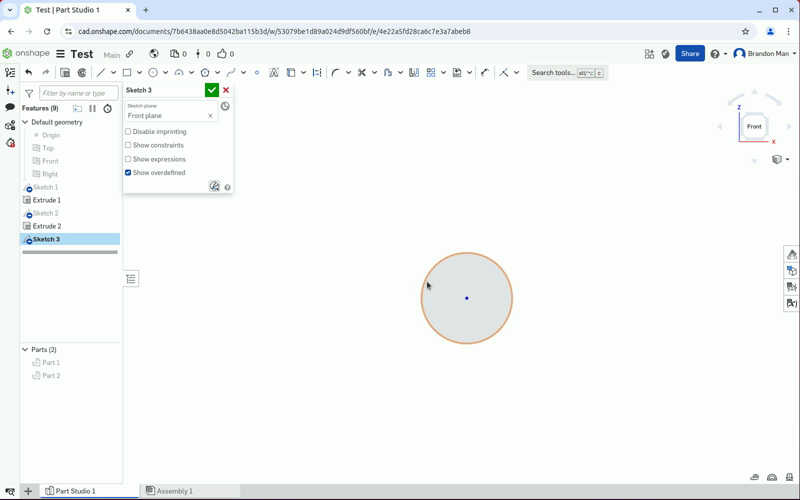
click(427, 281)
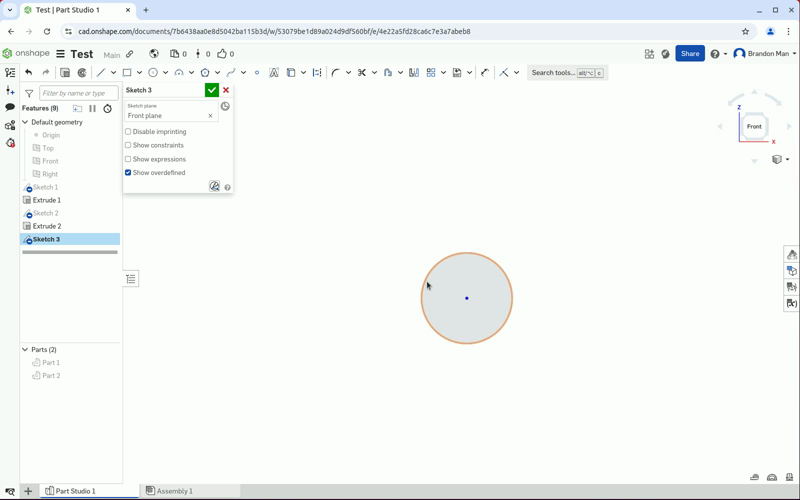
scroll(-6)
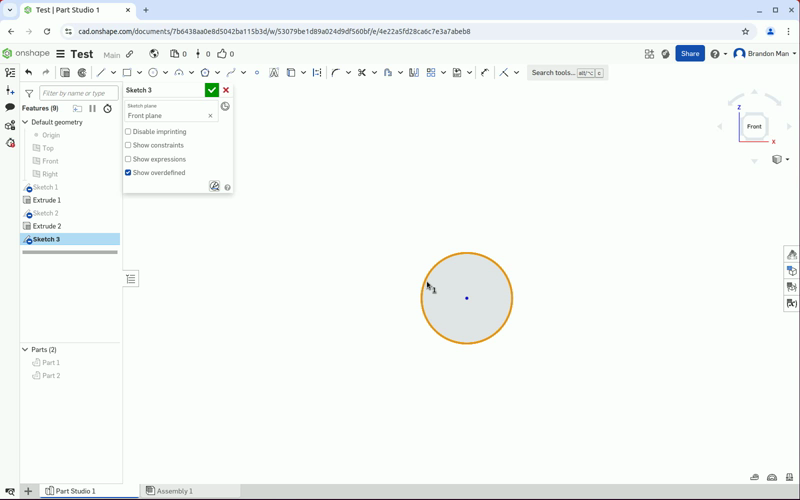
scroll(-6)
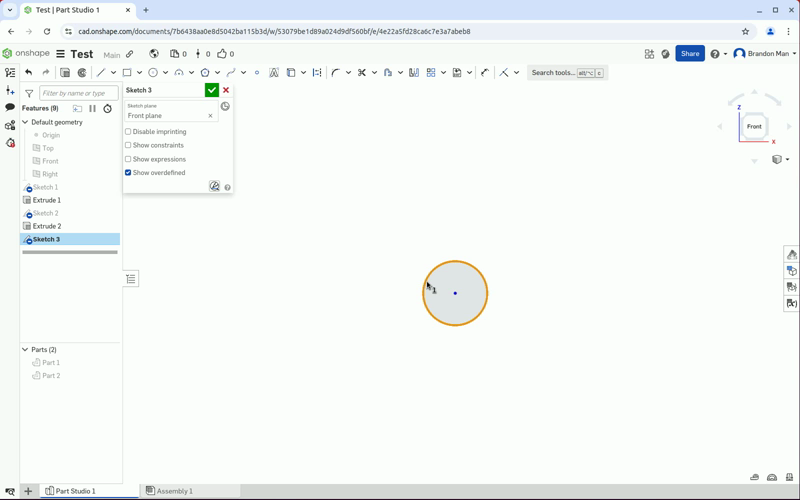
scroll(-6)
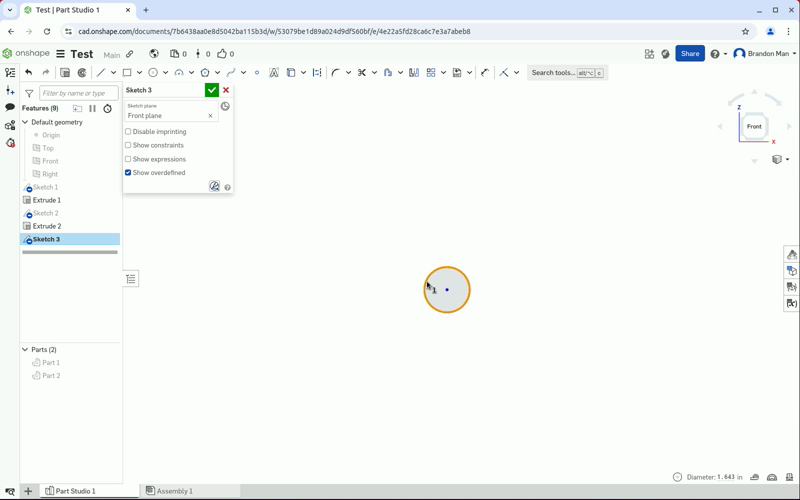
scroll(-6)
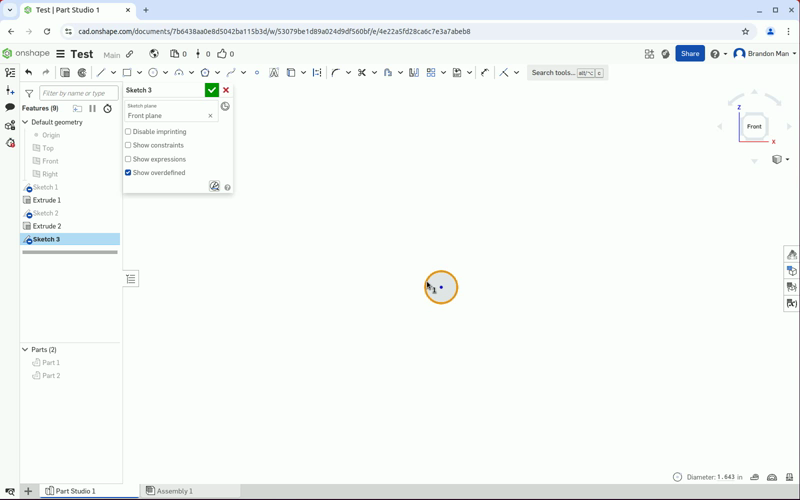
scroll(-6)
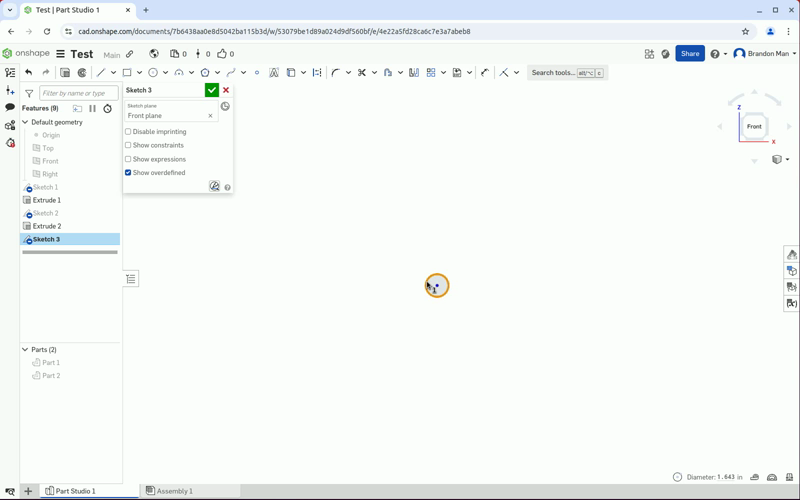
scroll(-6)
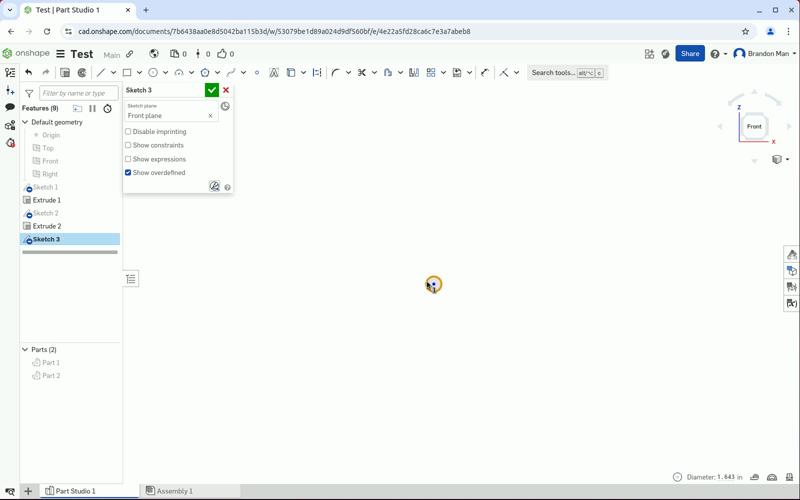
scroll(-6)
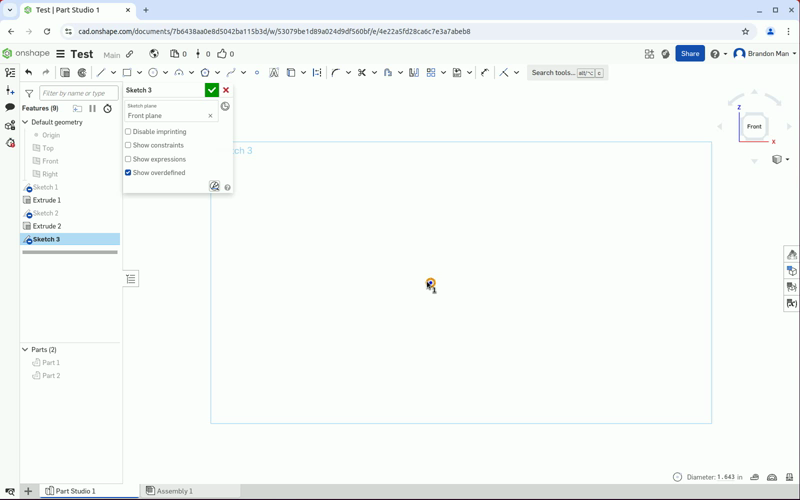
mouse_move(73, 352)
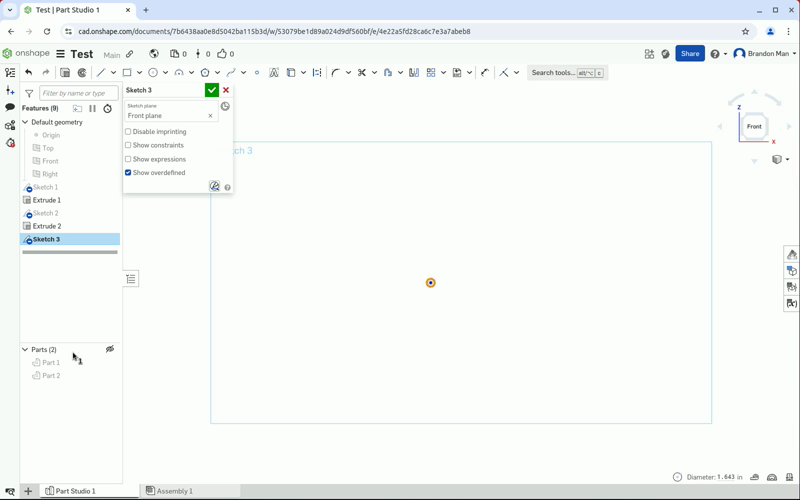
key(shift+y)
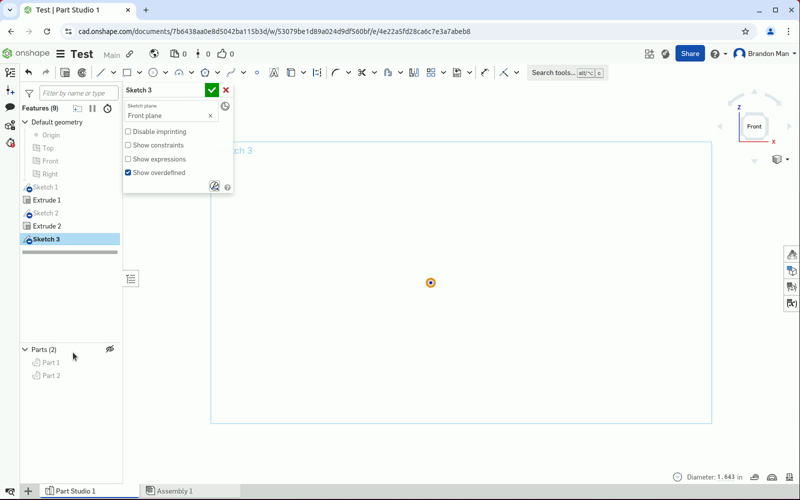
key(shift+e)
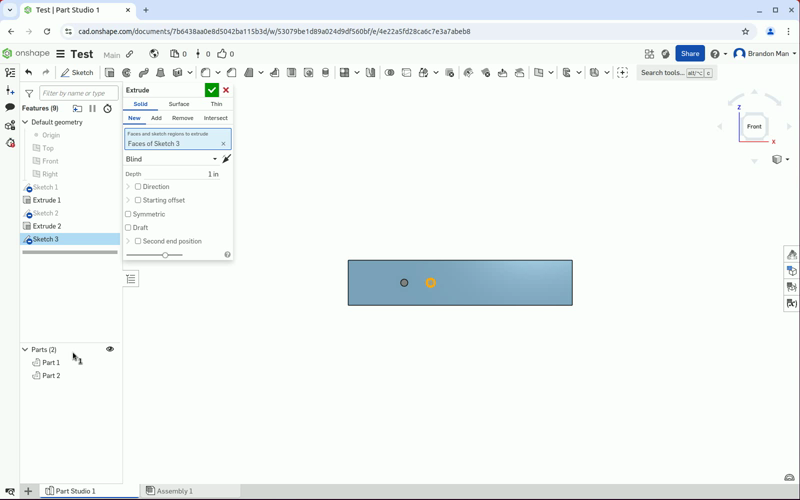
mouse_move(143, 106)
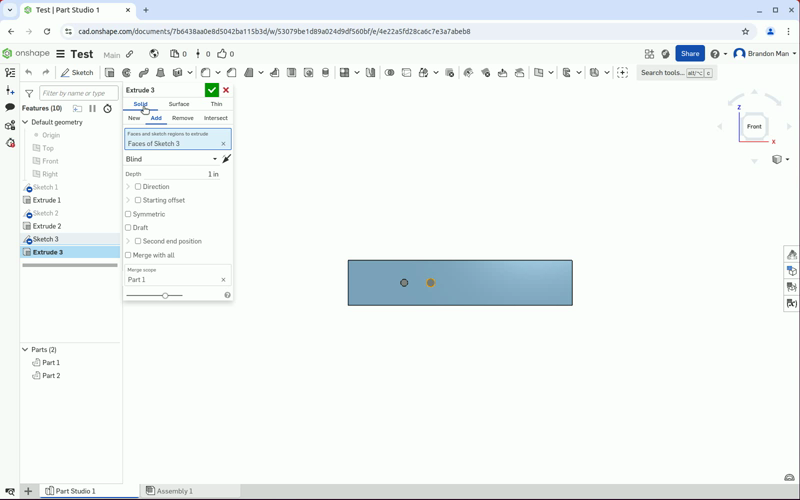
click(143, 106)
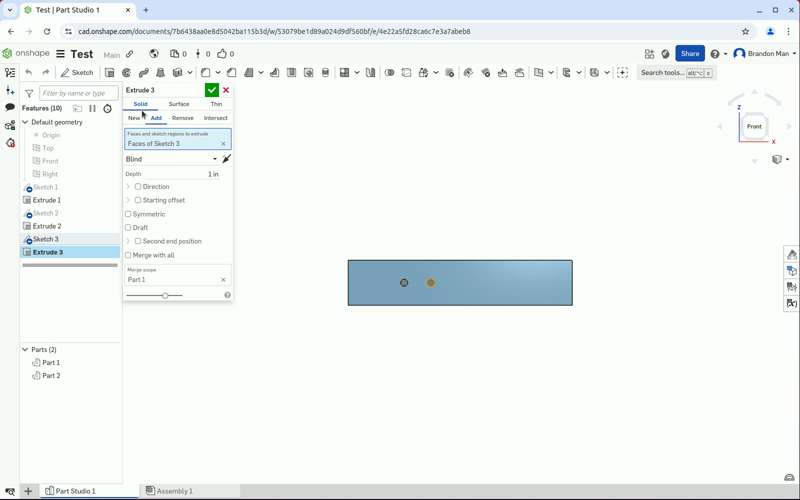
mouse_move(137, 120)
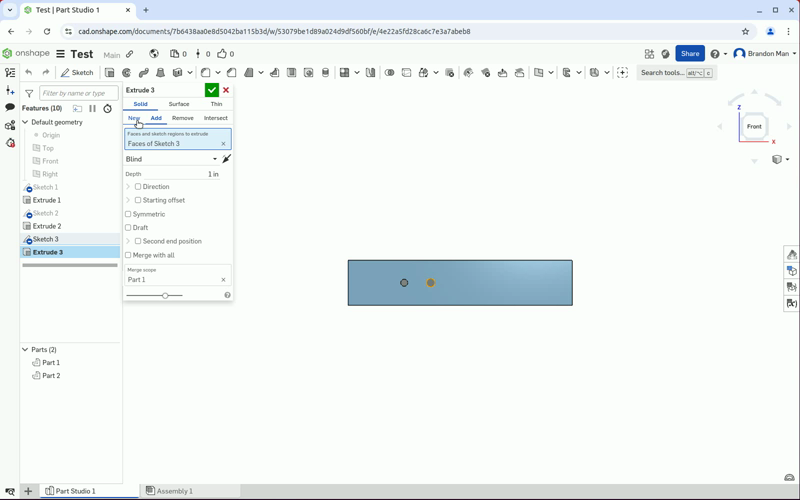
click(137, 120)
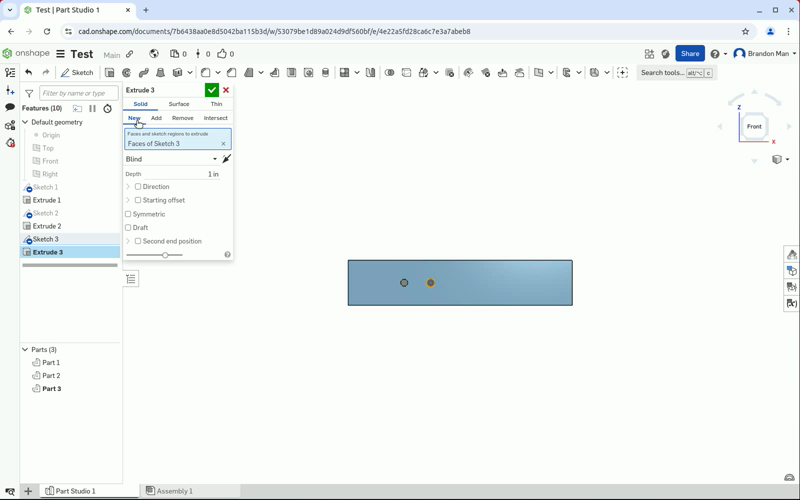
key(tab, 4)
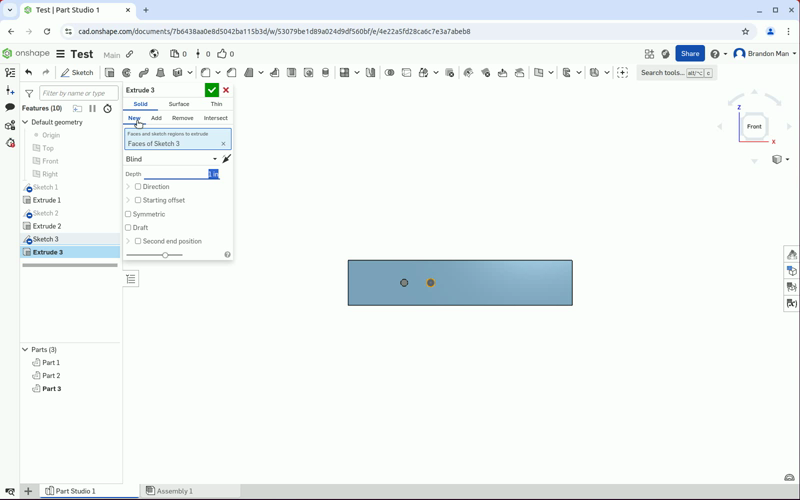
text(4.574)
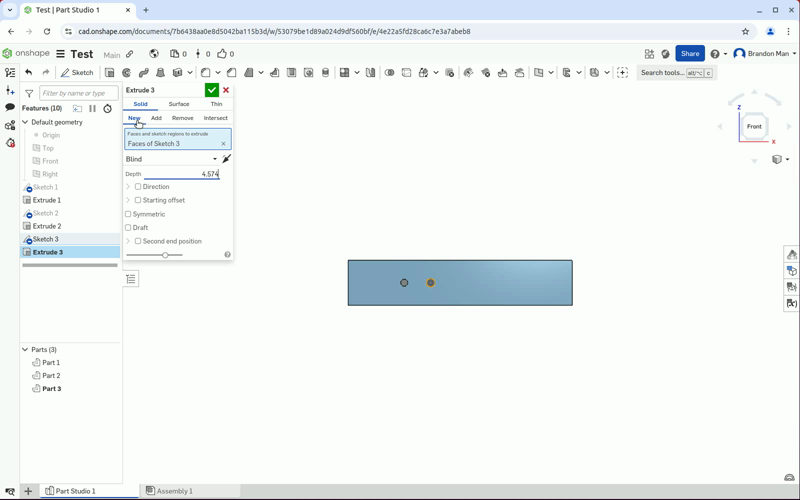
key(enter)
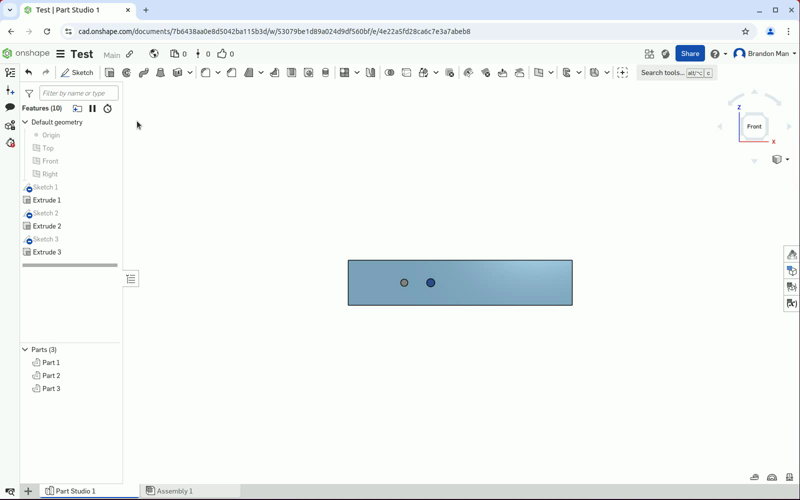
key(shift+h)
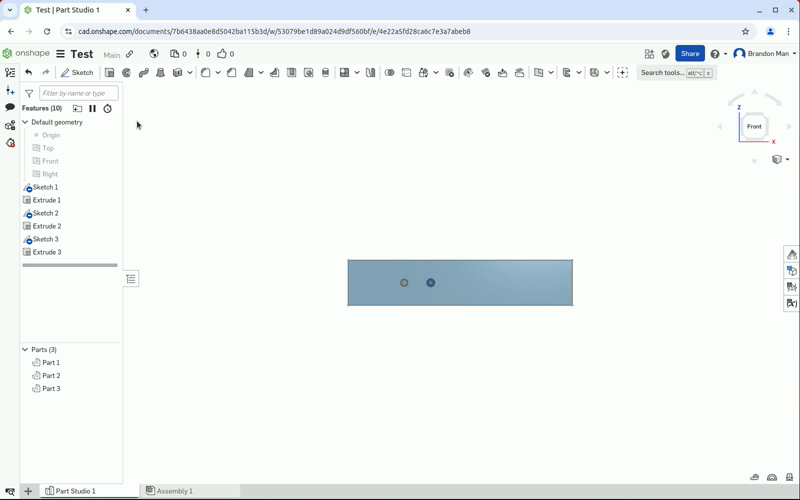
key(shift+h)
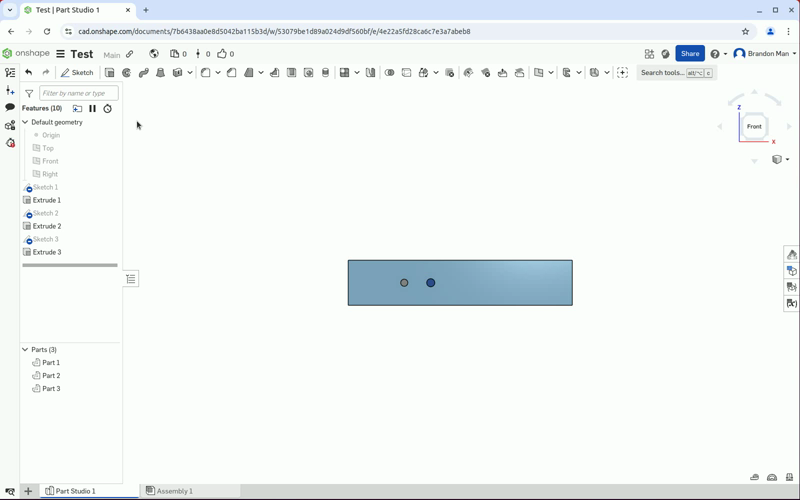
mouse_move(73, 189)
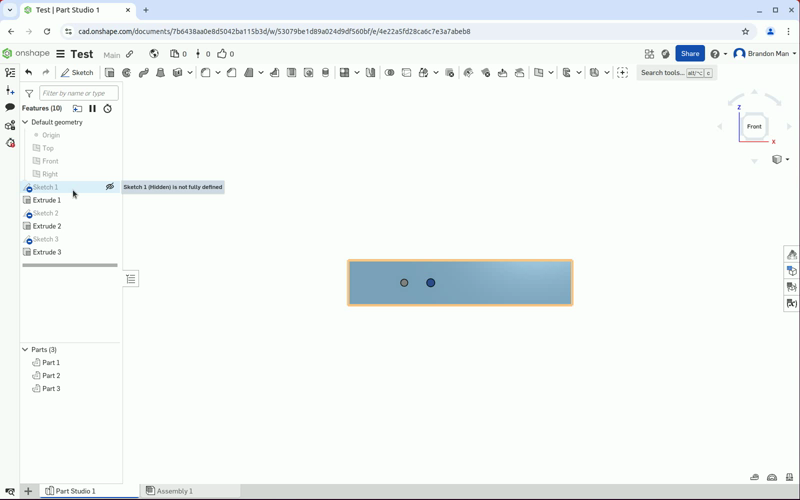
click(73, 189)
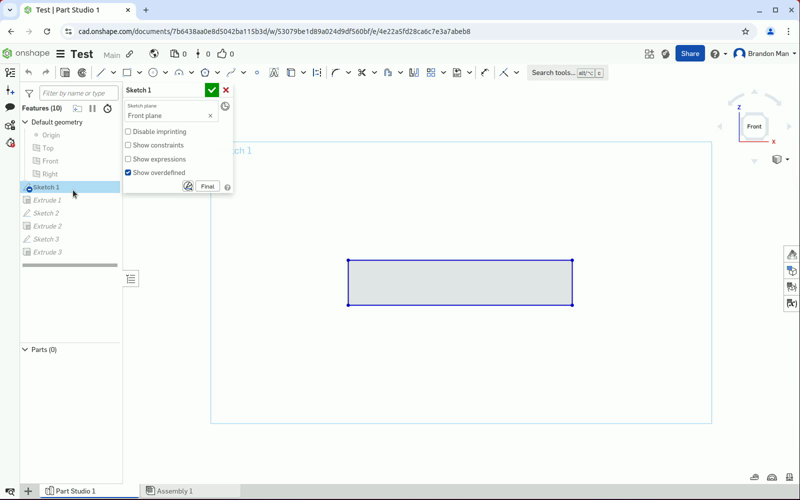
mouse_move(229, 92)
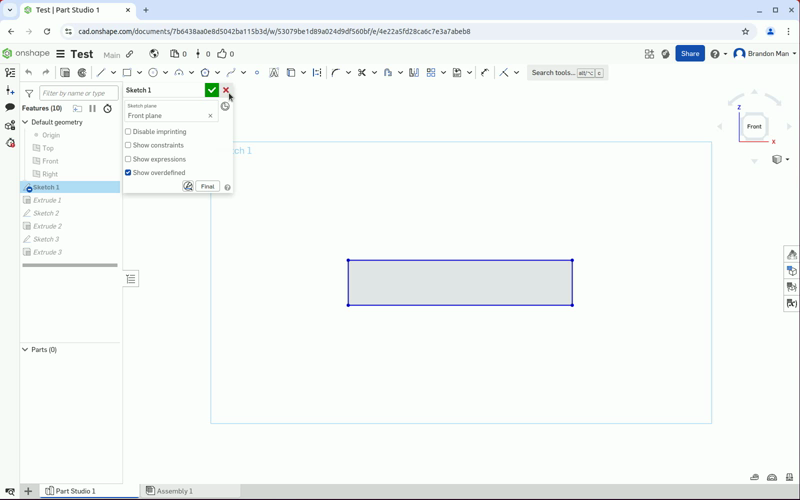
click(229, 92)
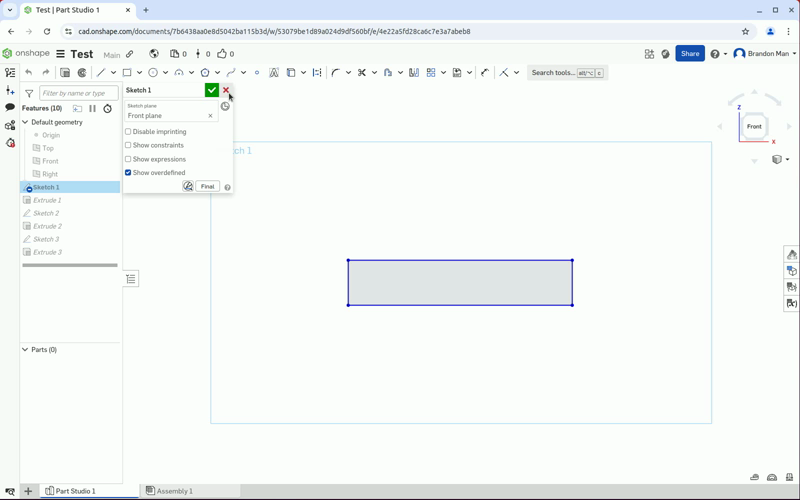
key(shift+s)
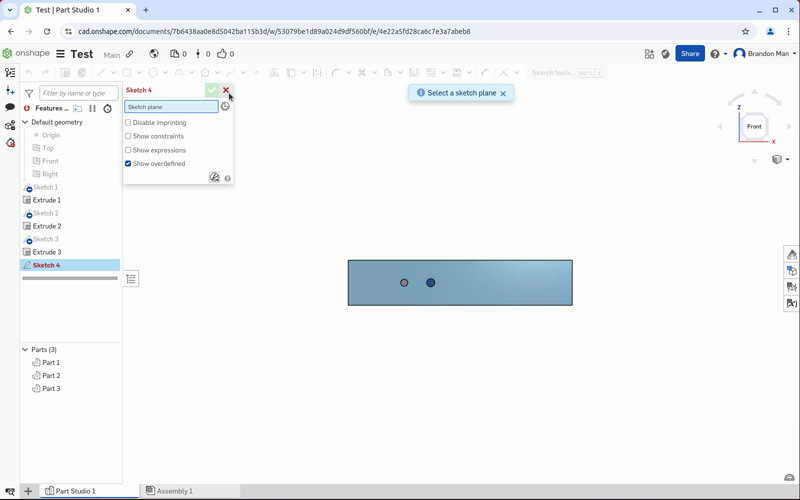
mouse_move(73, 163)
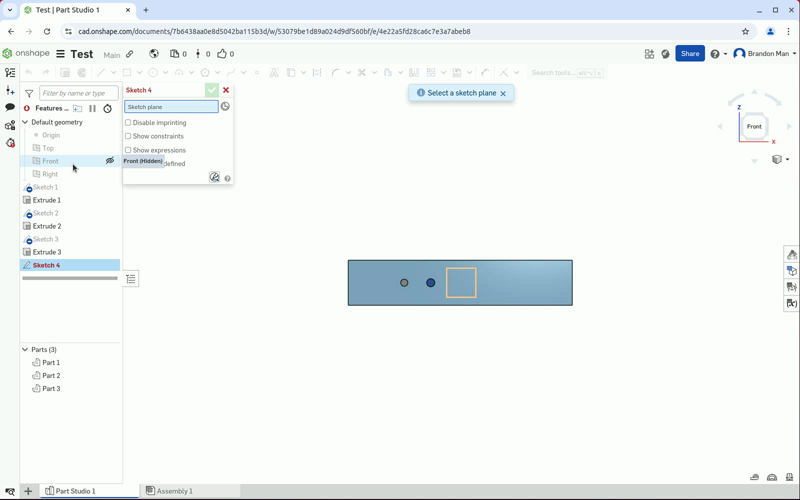
click(73, 163)
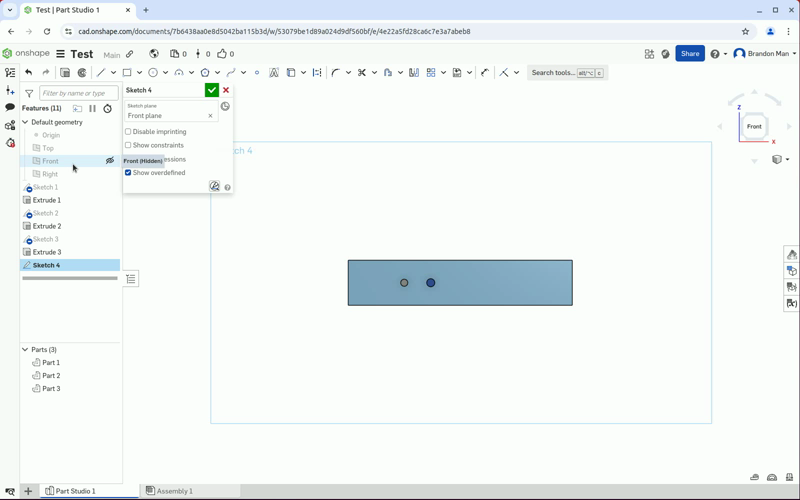
mouse_move(73, 352)
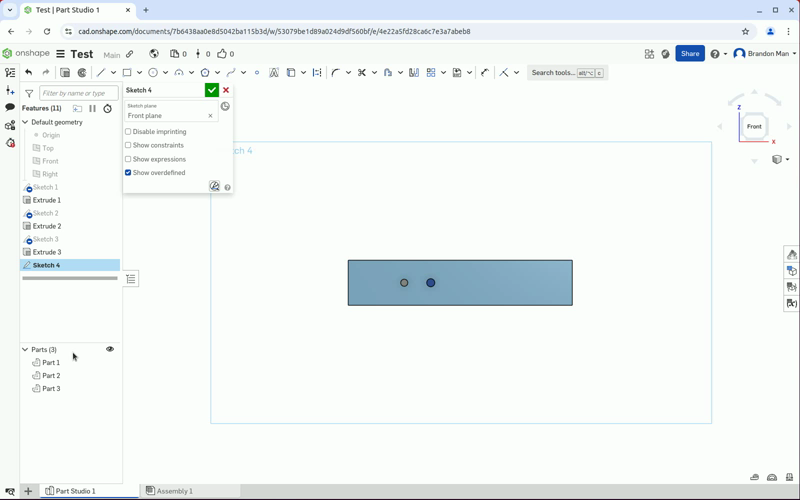
key(y)
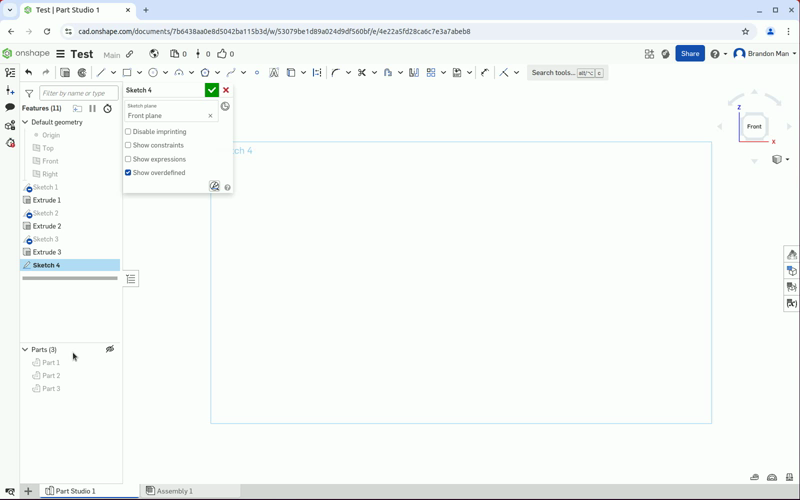
key(c)
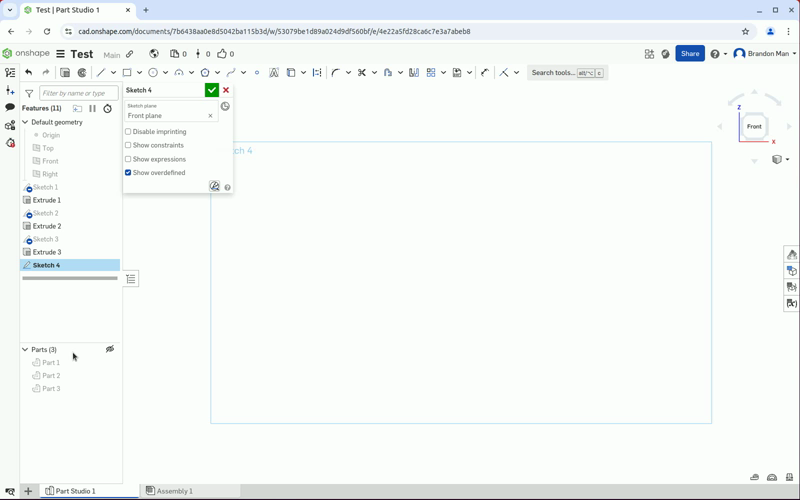
key_down(shift)
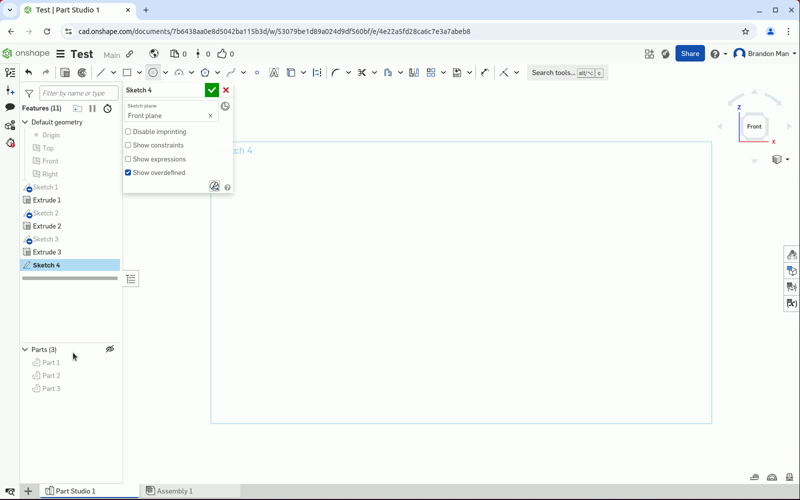
mouse_move(461, 282)
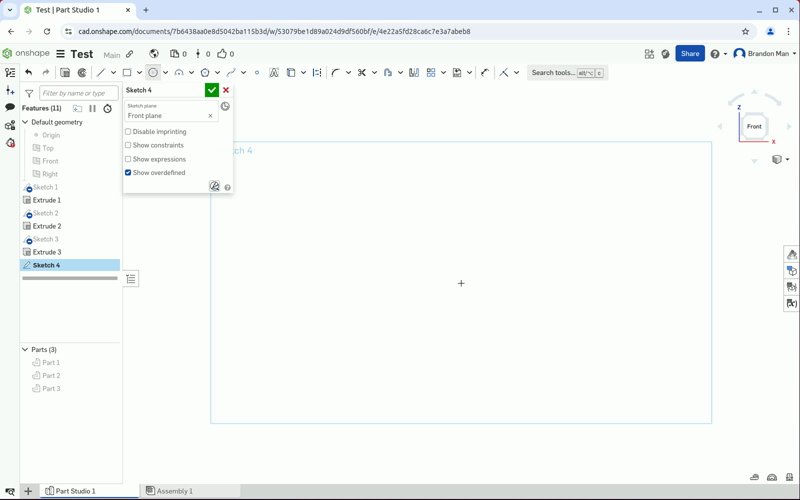
click(461, 282)
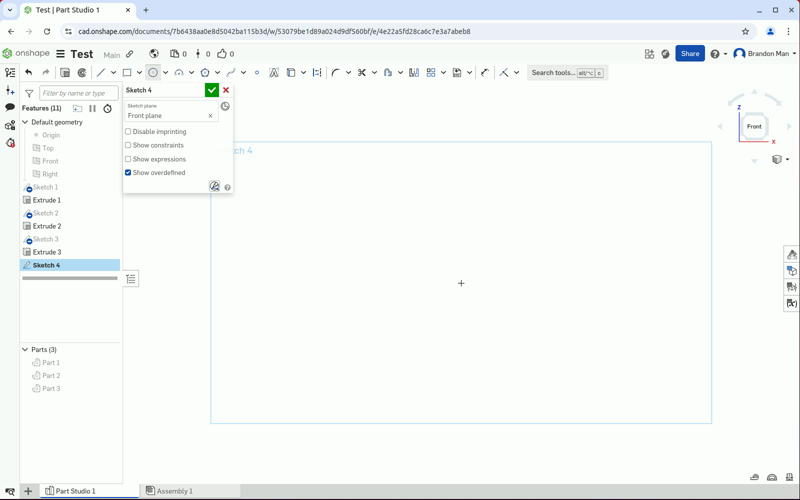
key_up(shift)
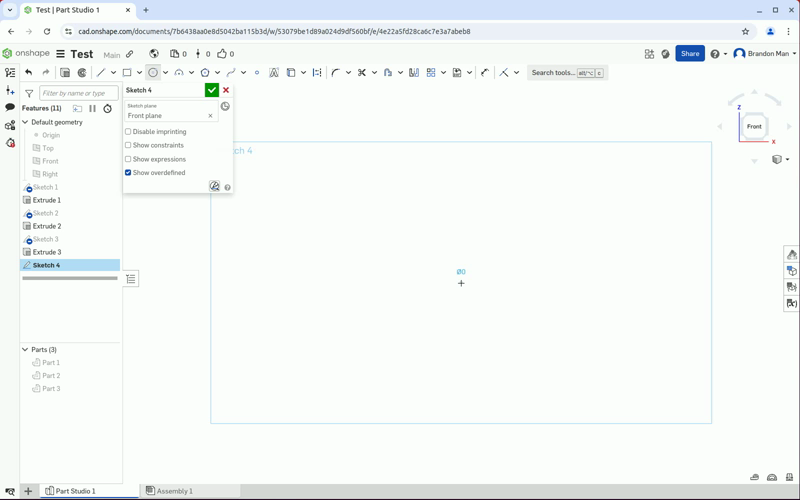
mouse_move(465, 282)
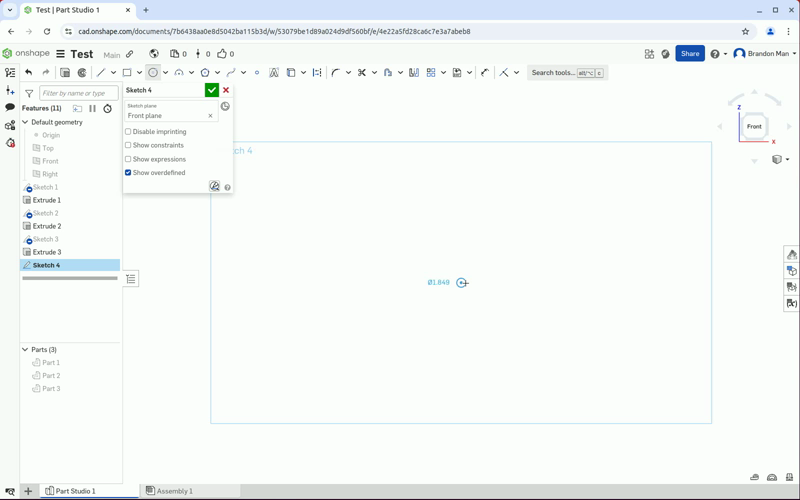
click(465, 282)
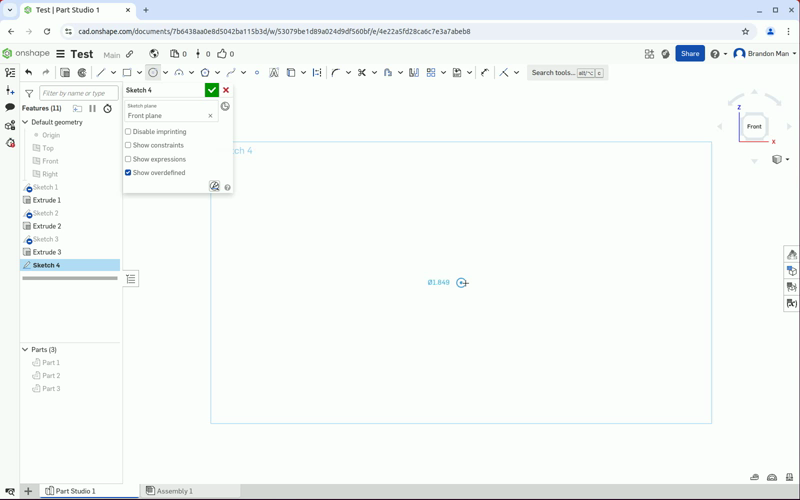
key(esc)
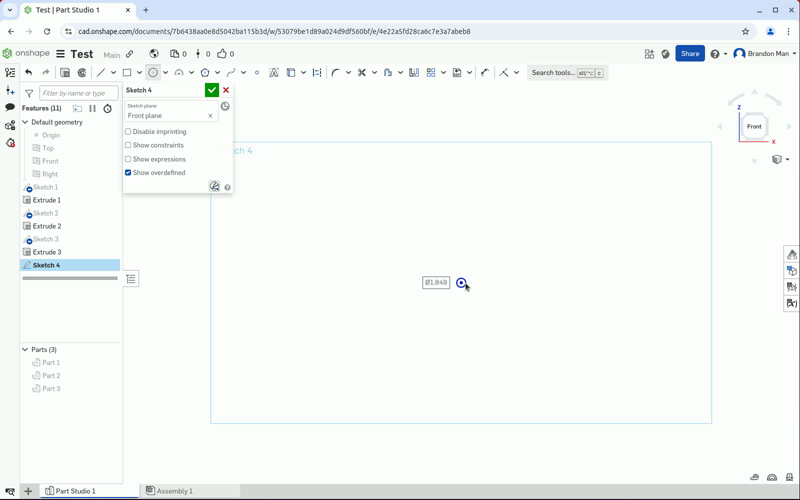
mouse_move(464, 283)
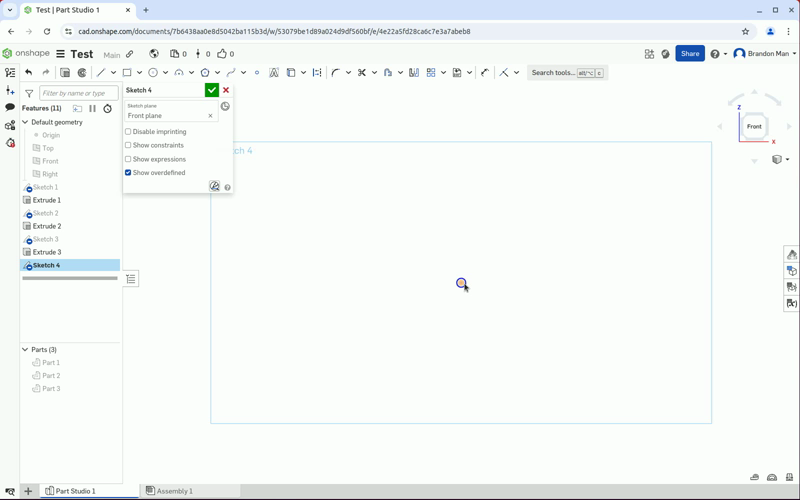
scroll(6)
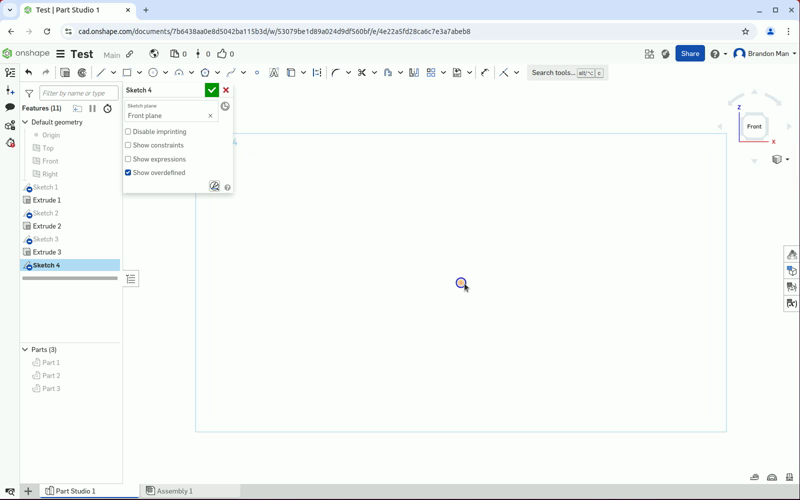
scroll(6)
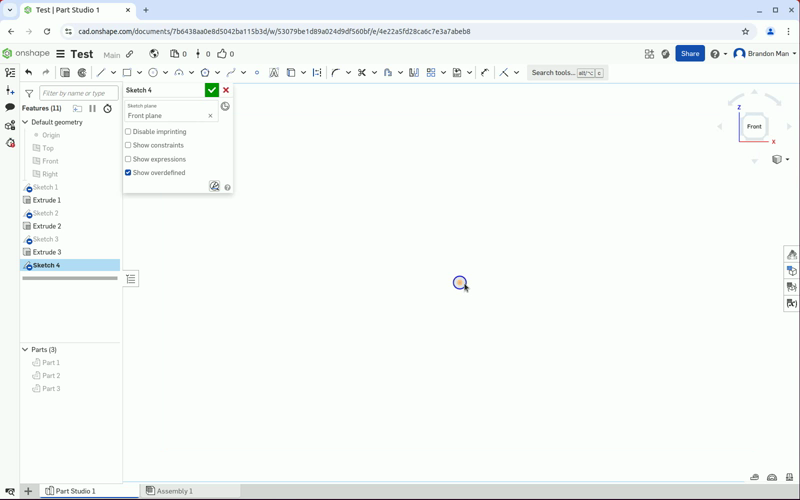
scroll(6)
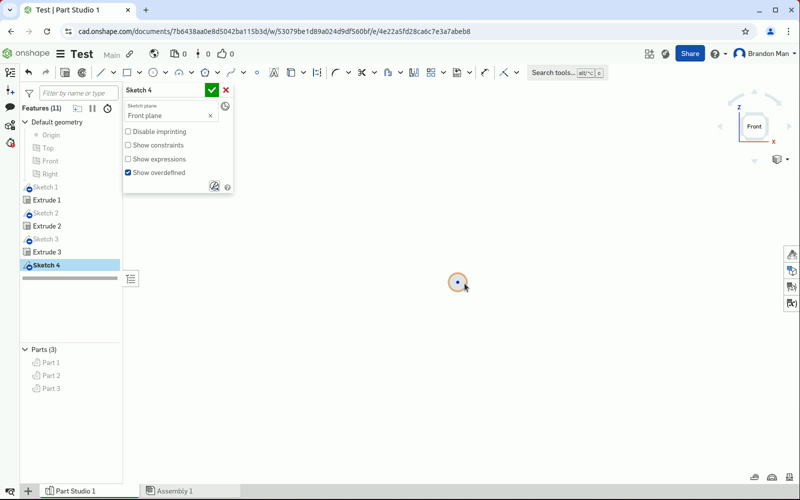
scroll(6)
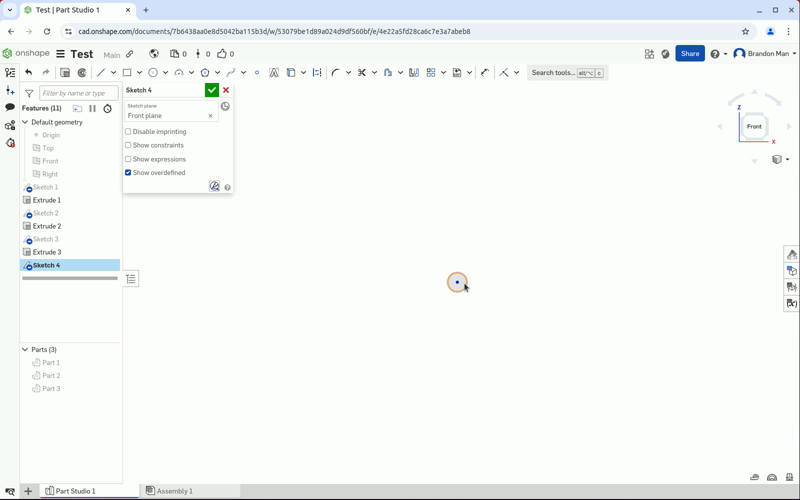
scroll(6)
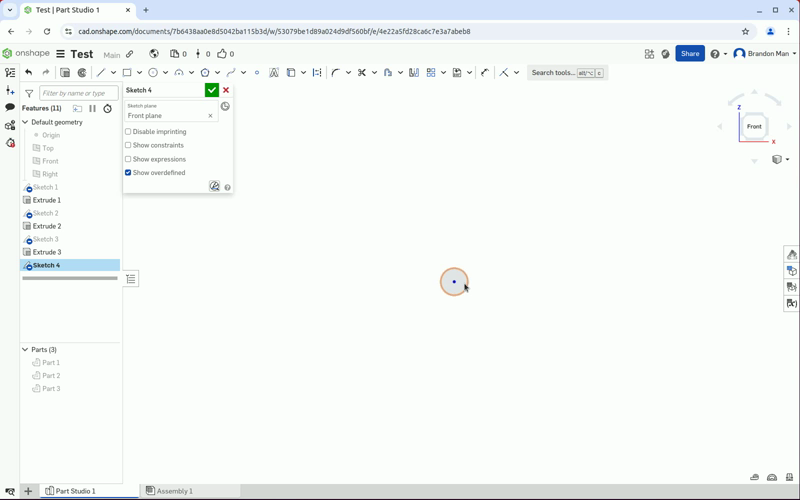
scroll(6)
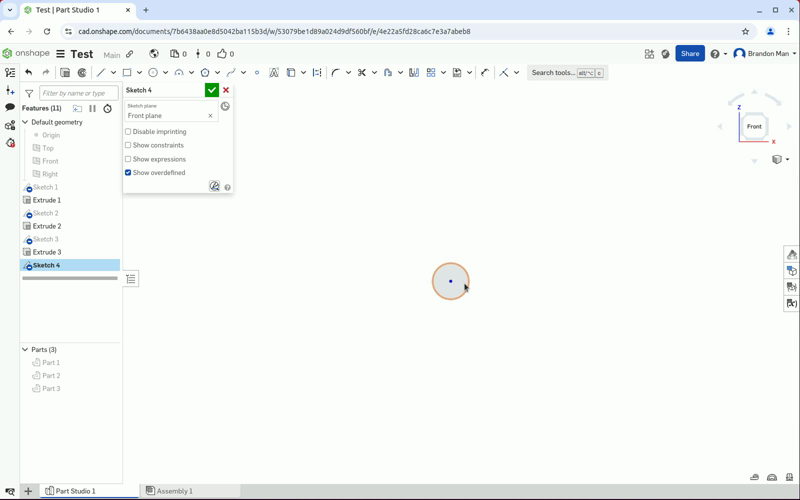
scroll(6)
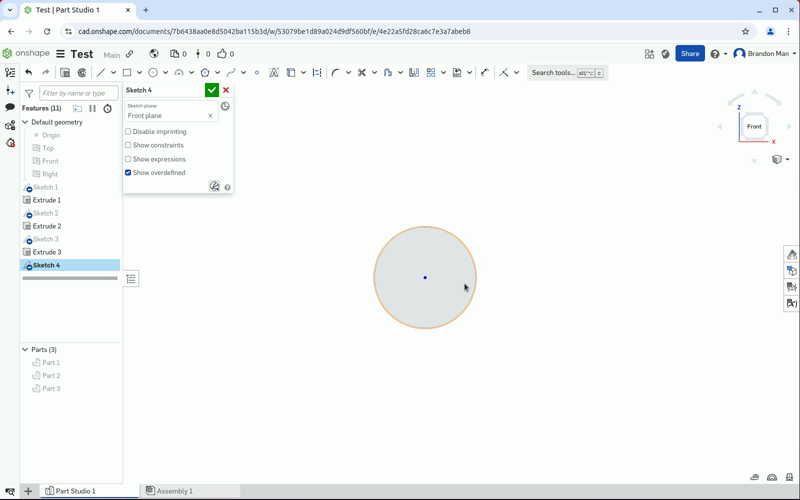
click(464, 283)
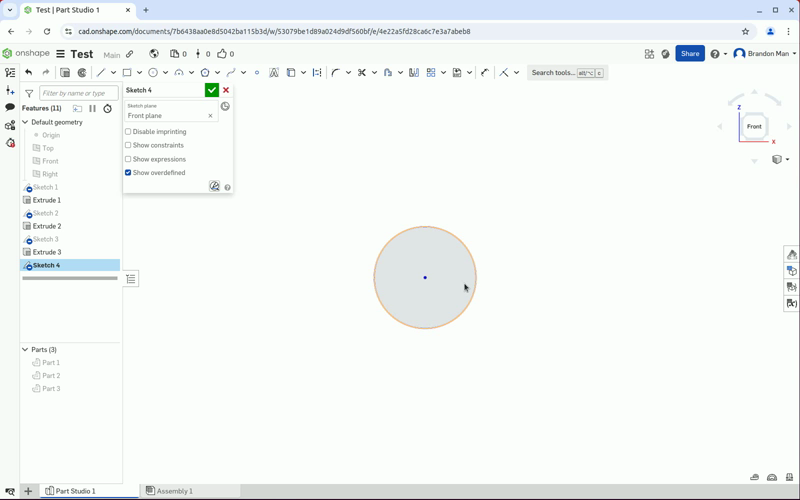
scroll(-6)
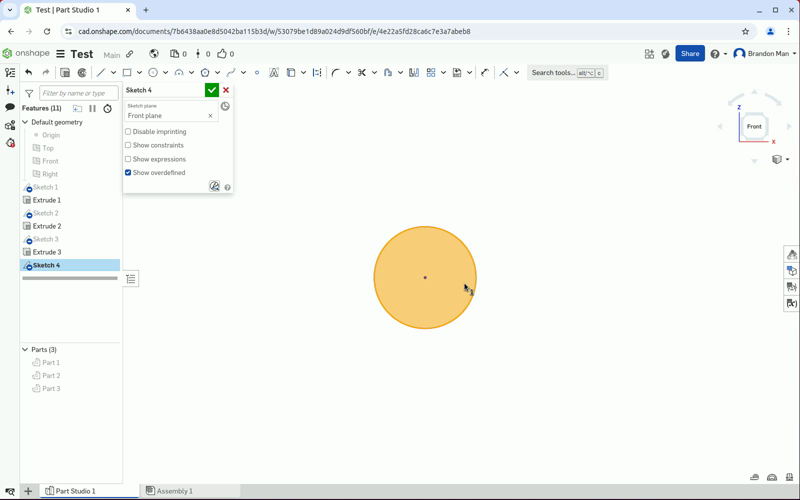
scroll(-6)
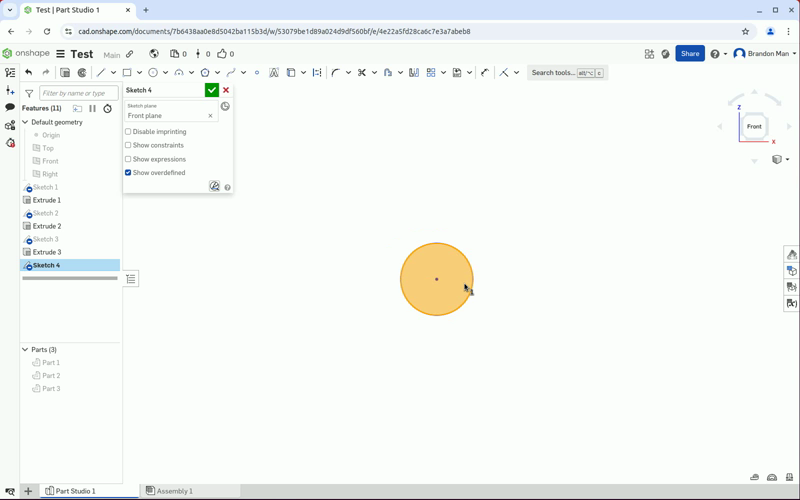
scroll(-6)
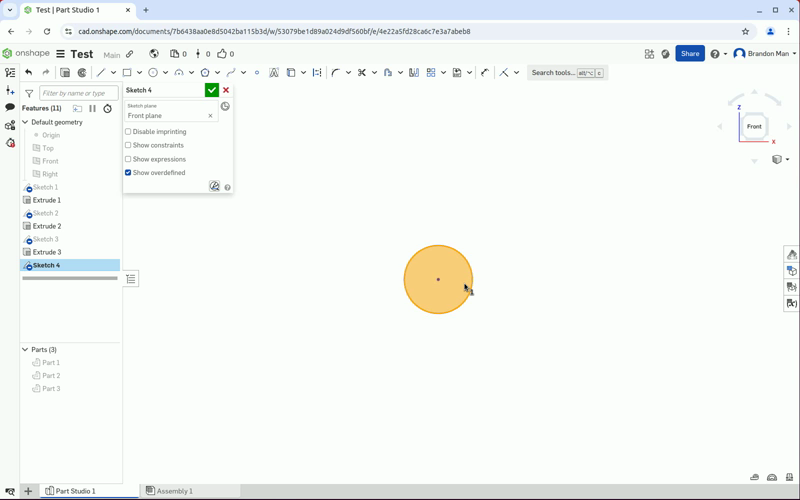
scroll(-6)
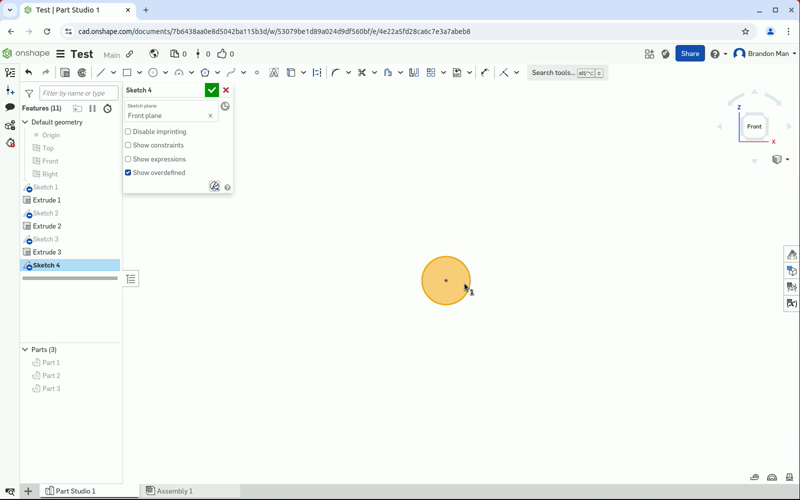
scroll(-6)
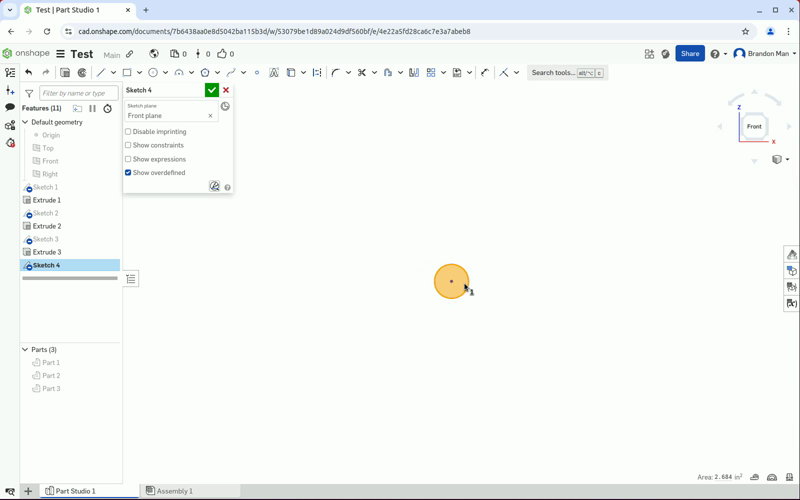
scroll(-6)
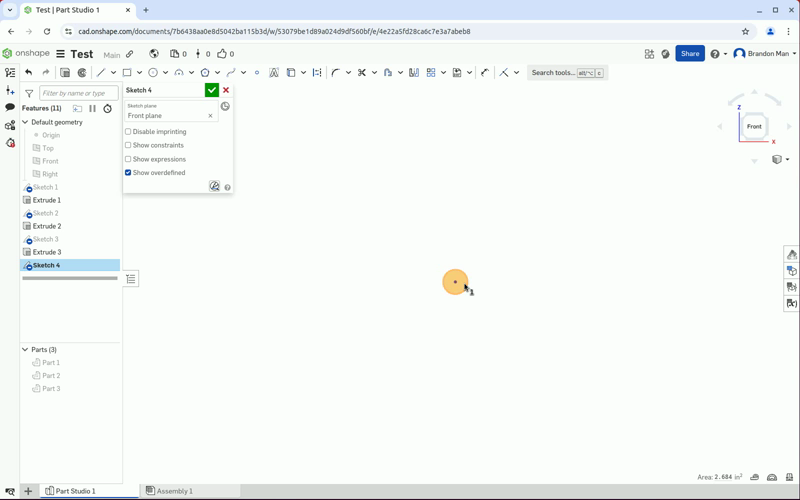
scroll(-6)
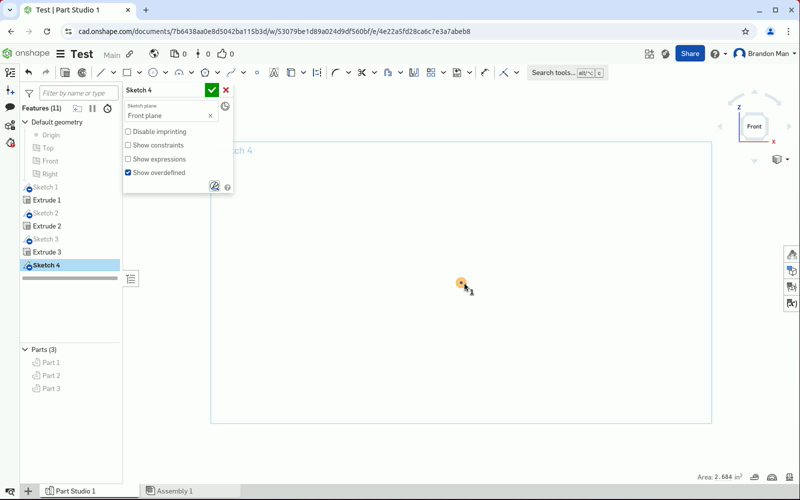
mouse_move(73, 352)
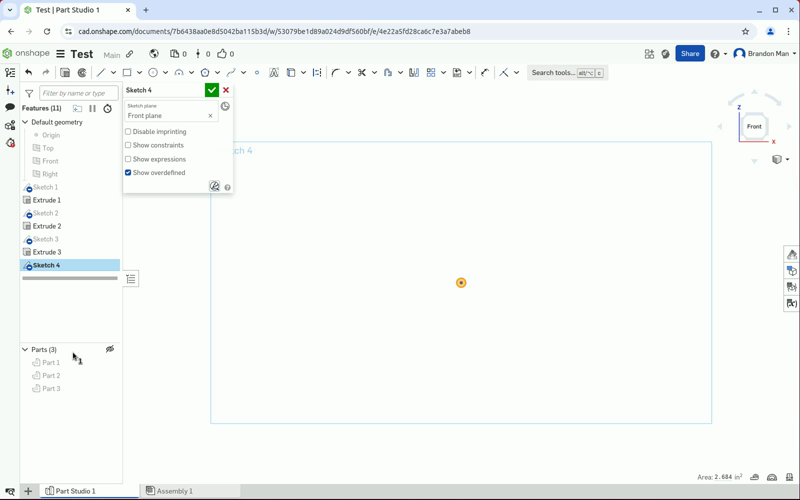
key(shift+y)
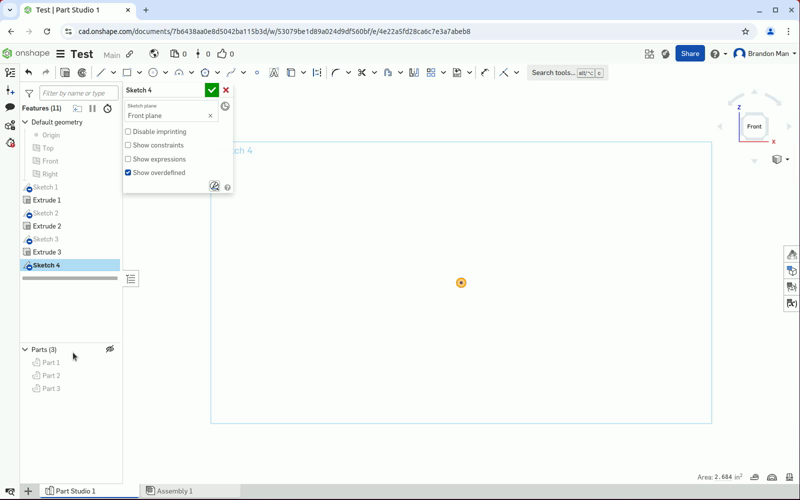
key(shift+e)
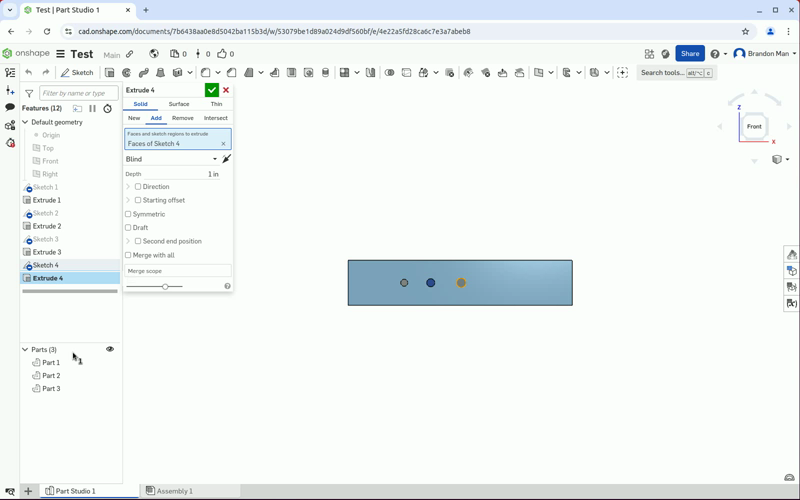
mouse_move(143, 106)
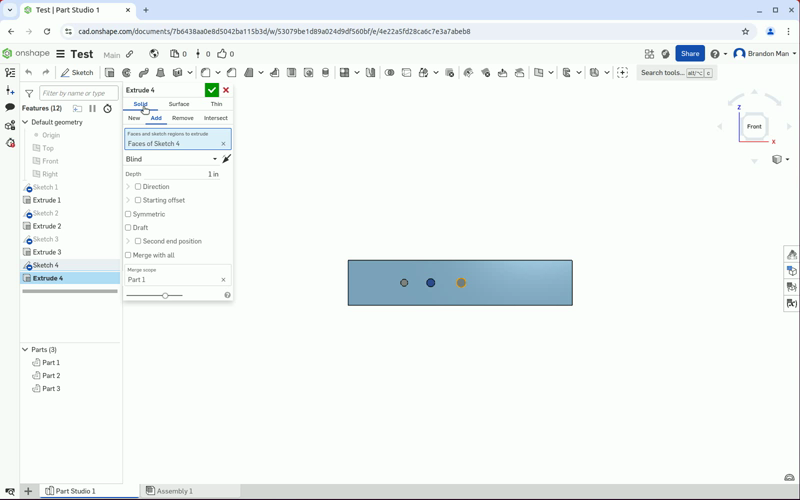
click(143, 106)
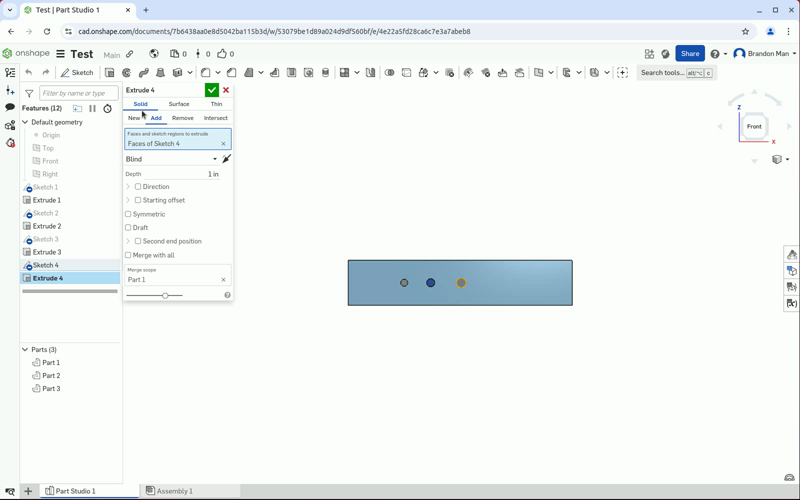
mouse_move(137, 120)
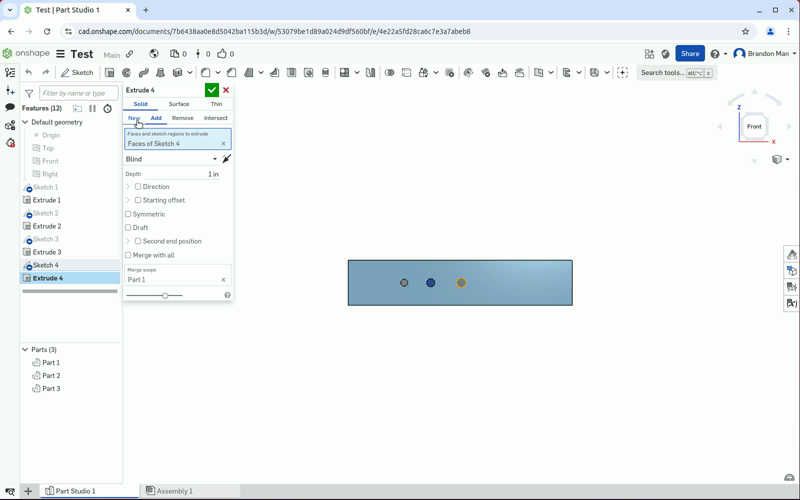
click(137, 120)
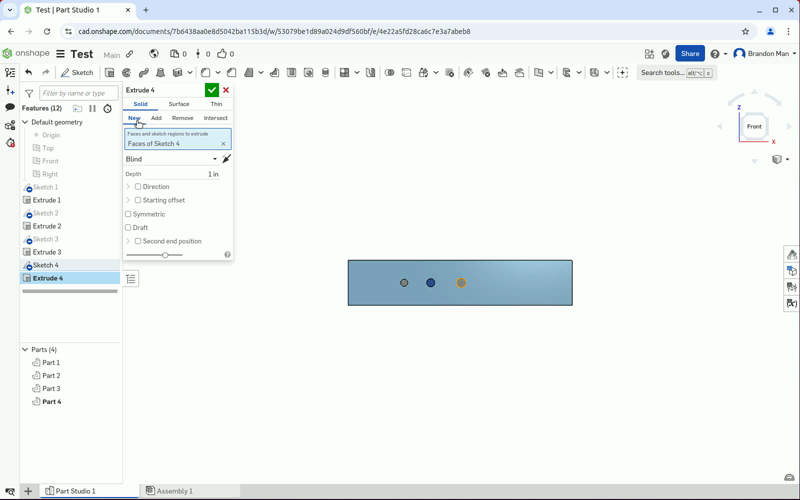
key(tab, 4)
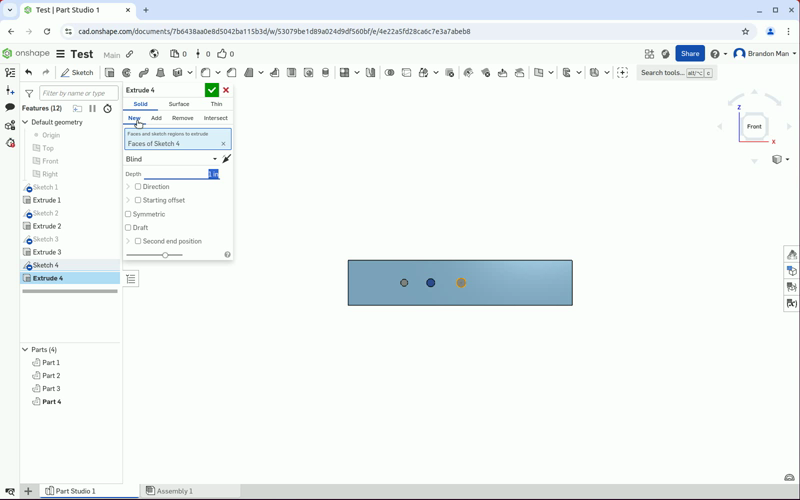
text(4.574)
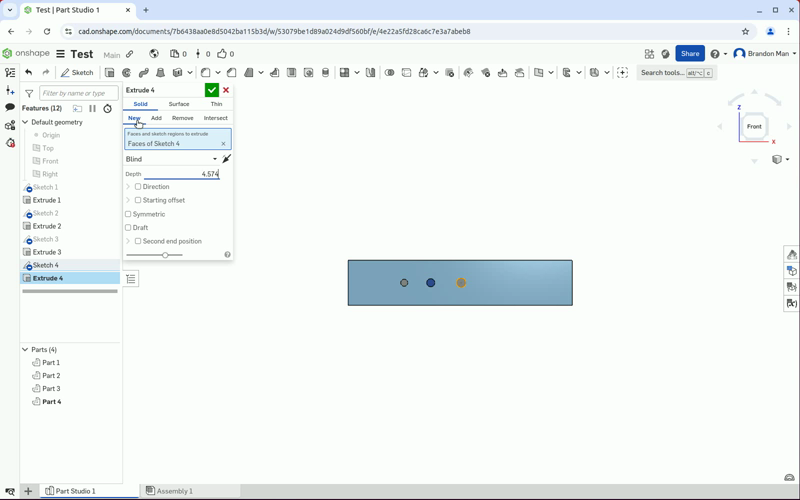
key(enter)
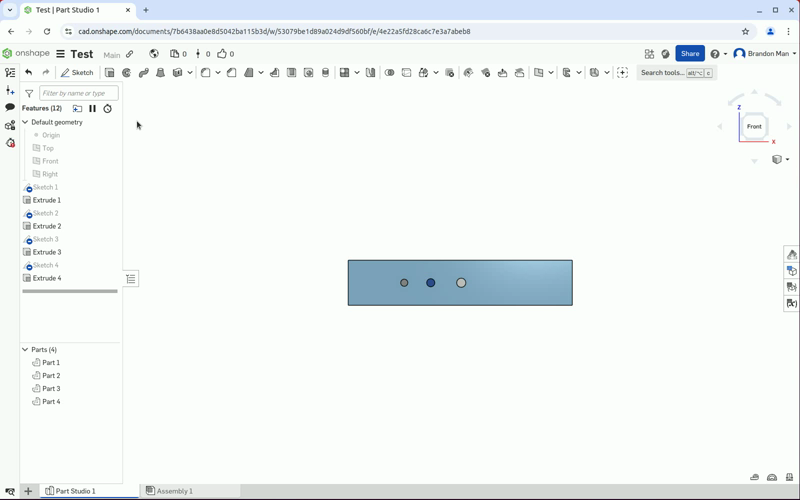
key(shift+h)
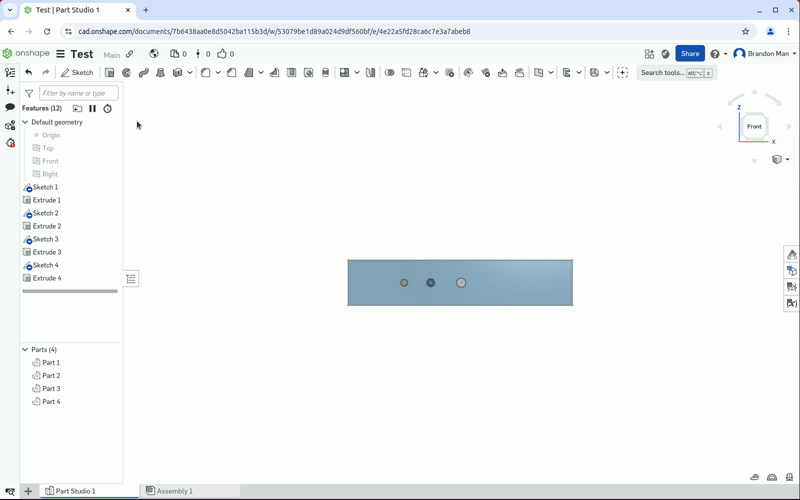
key(shift+h)
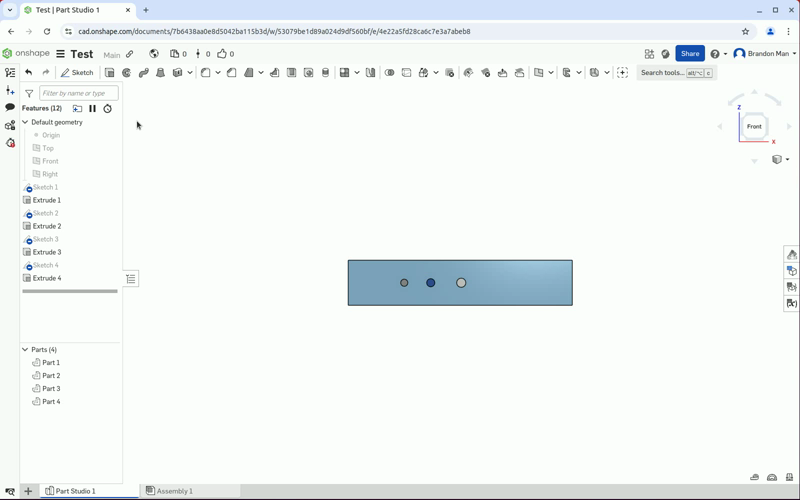
mouse_move(73, 189)
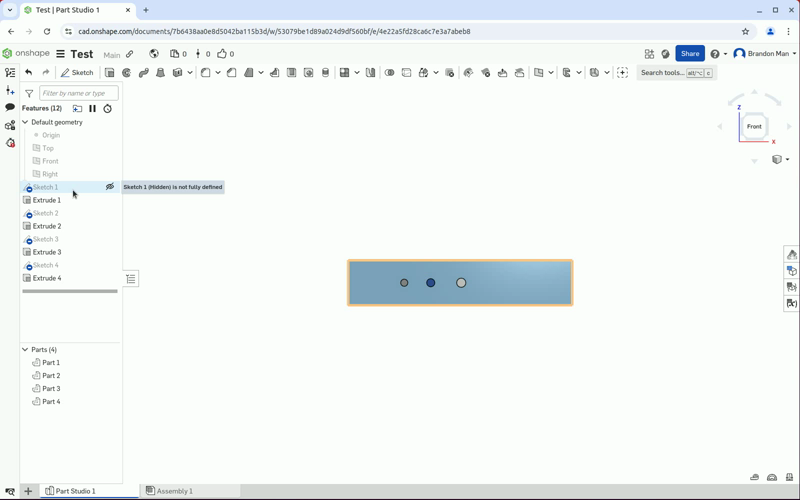
click(73, 189)
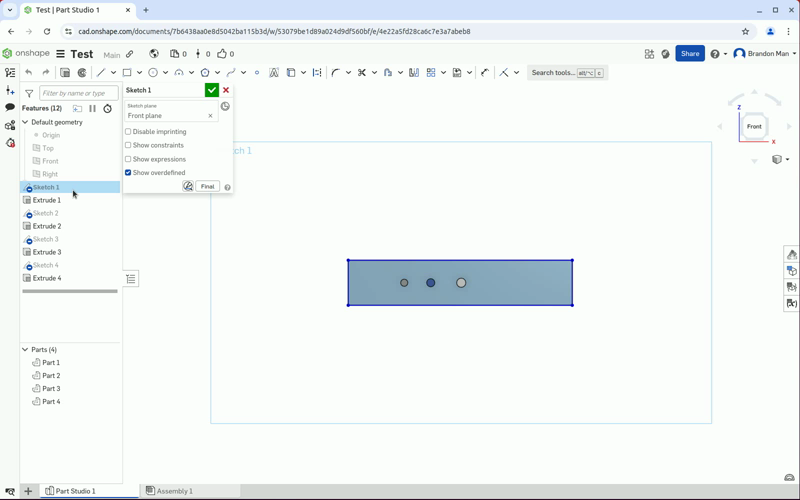
mouse_move(229, 92)
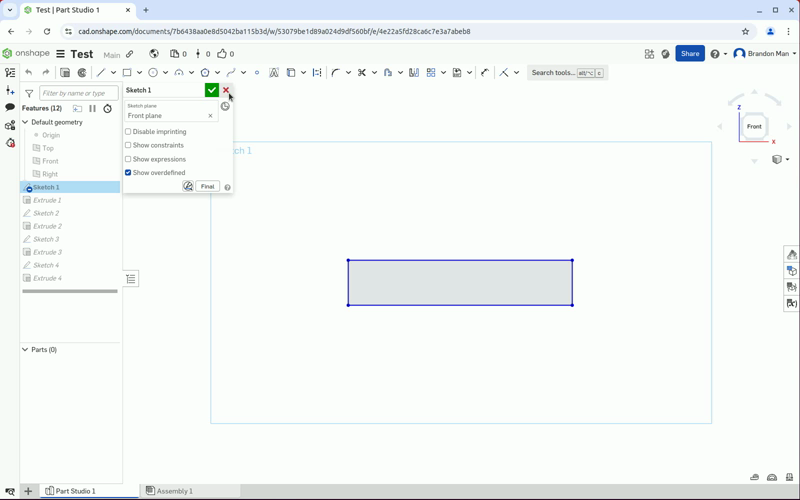
click(229, 92)
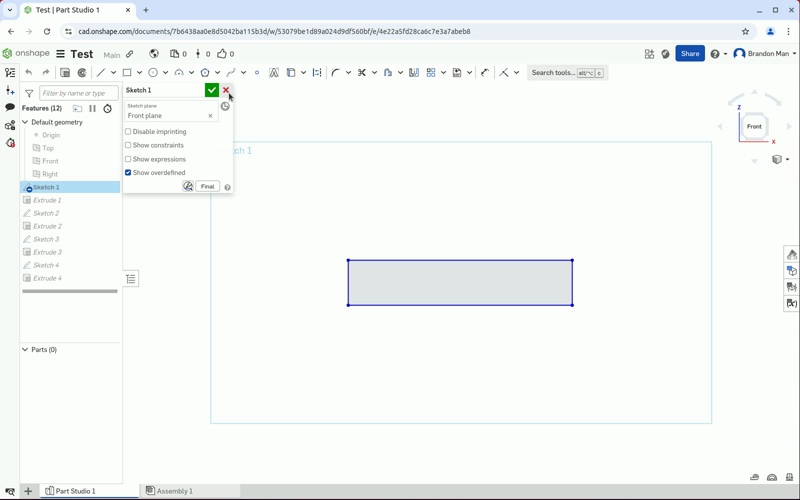
key(shift+s)
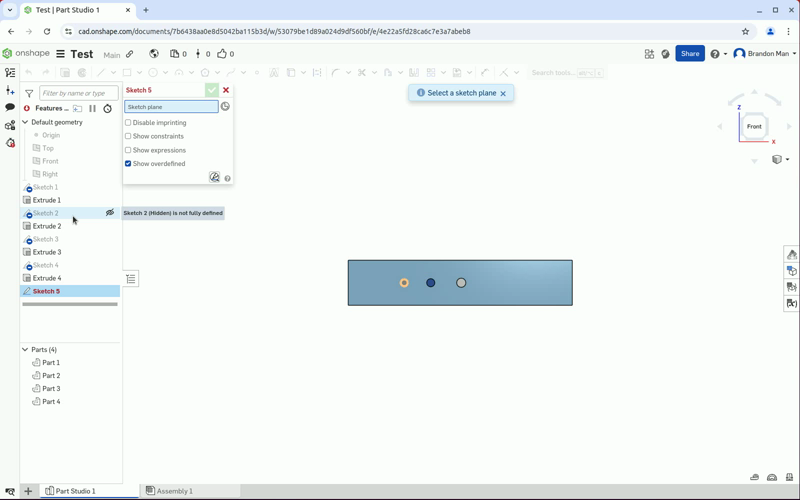
scroll(3)
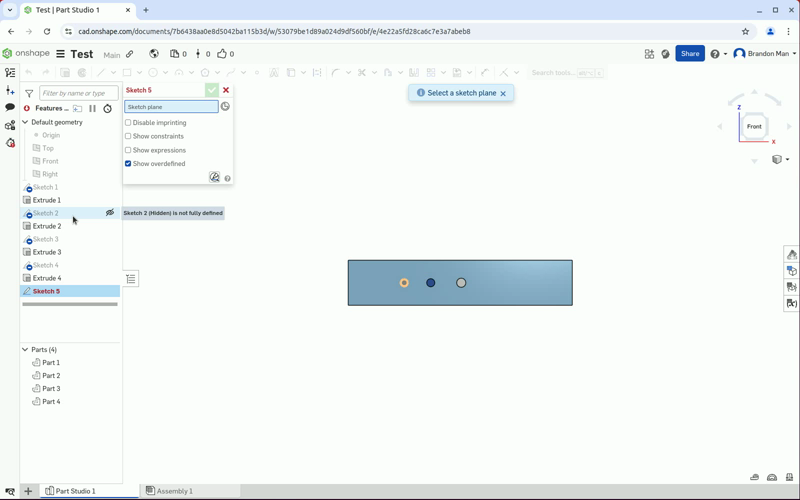
mouse_move(73, 163)
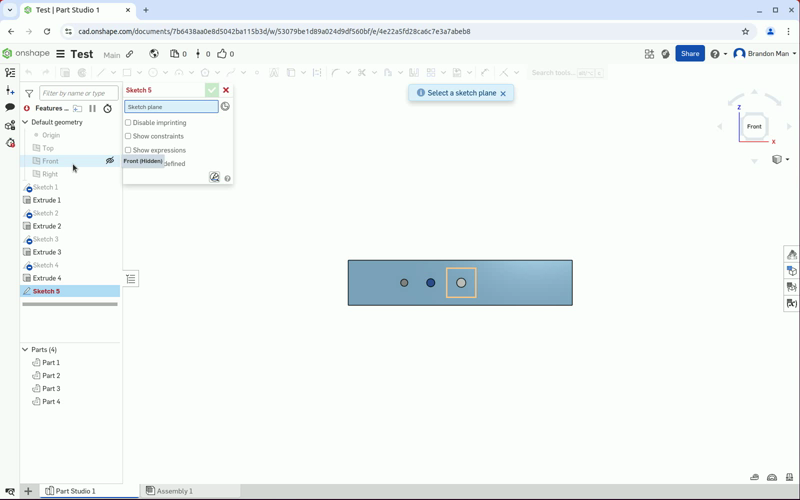
click(73, 163)
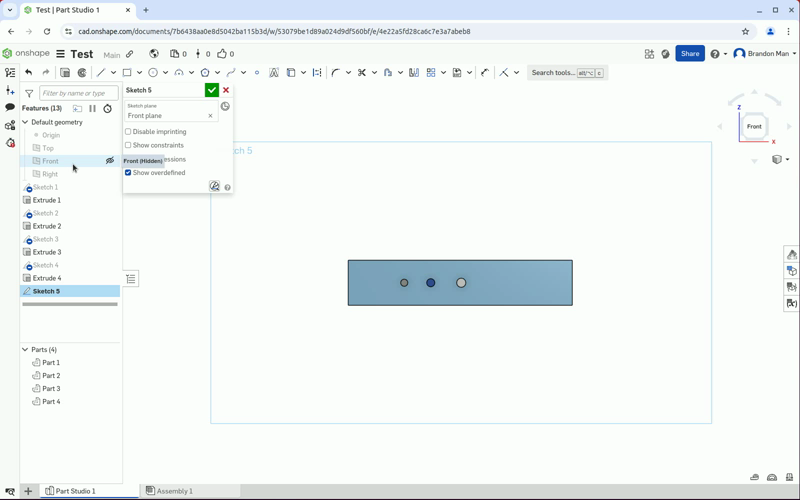
mouse_move(73, 352)
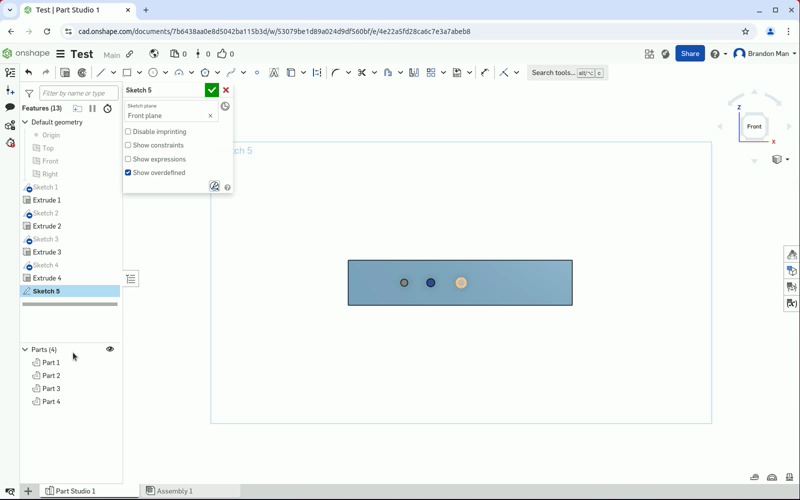
key(y)
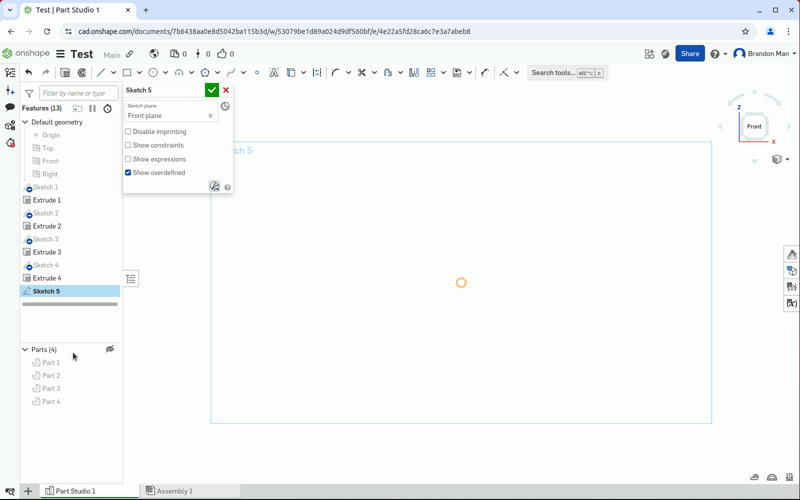
key(c)
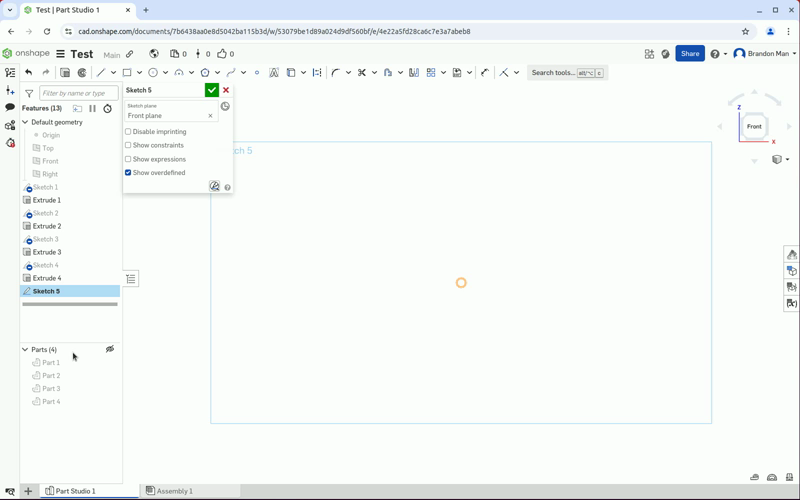
key_down(shift)
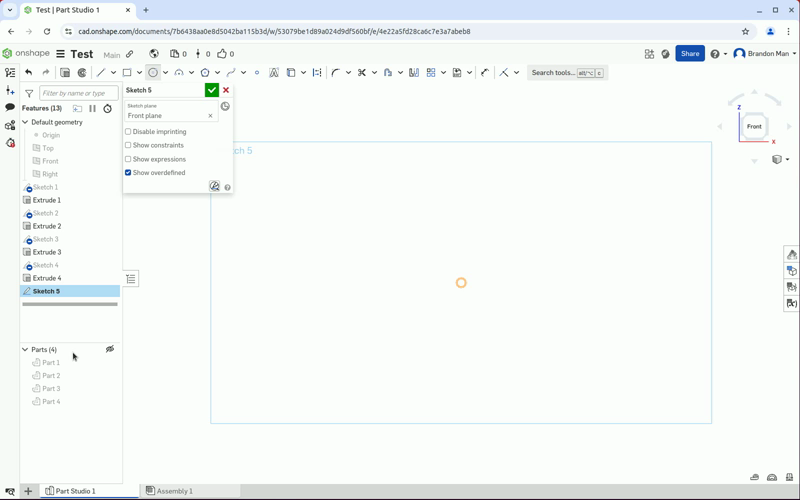
mouse_move(494, 282)
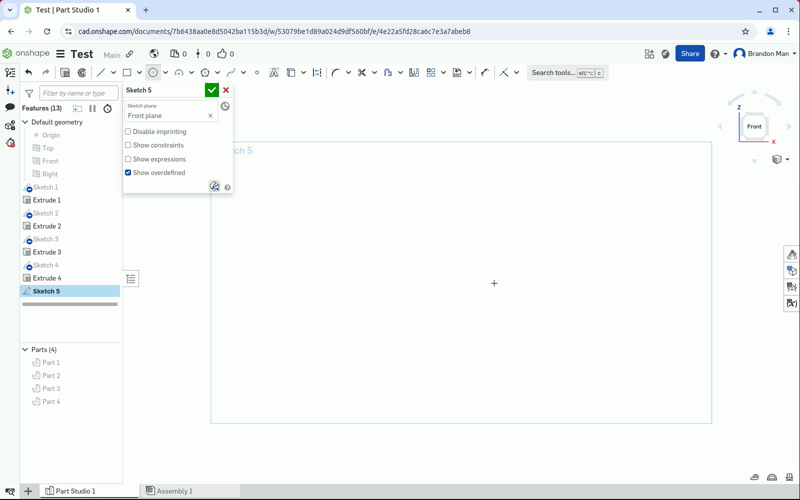
click(494, 282)
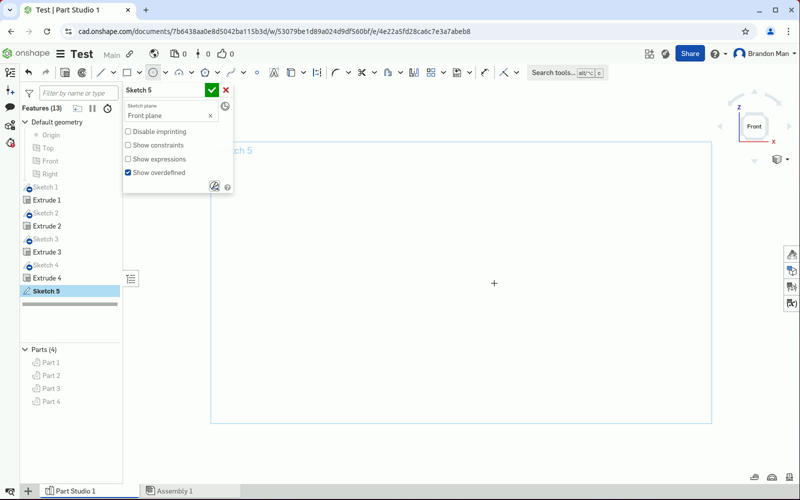
key_up(shift)
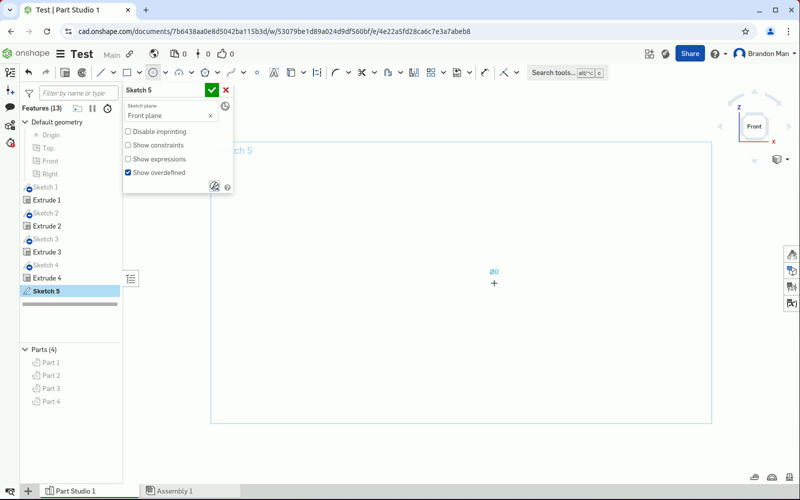
mouse_move(498, 282)
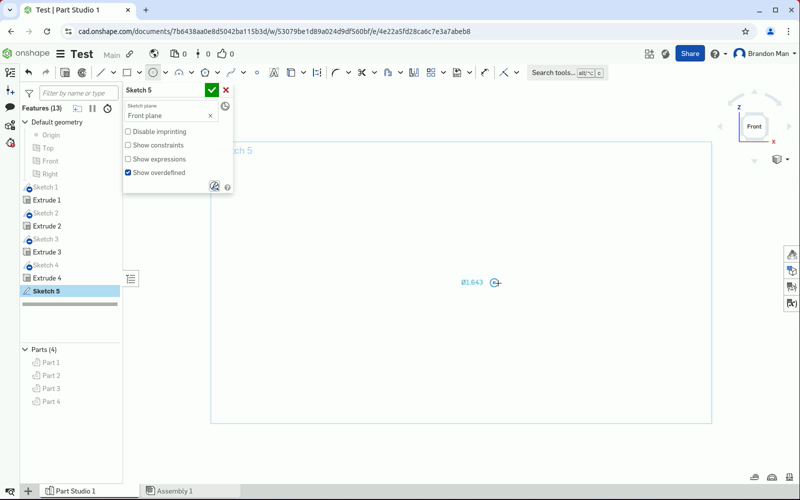
click(498, 282)
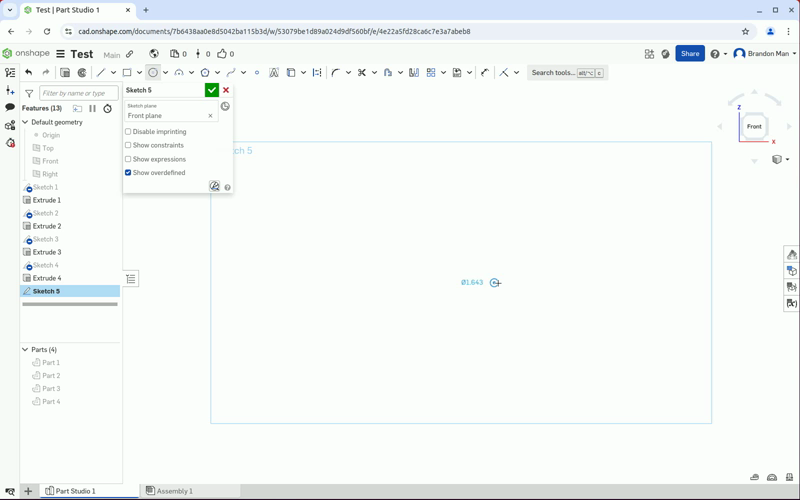
key(esc)
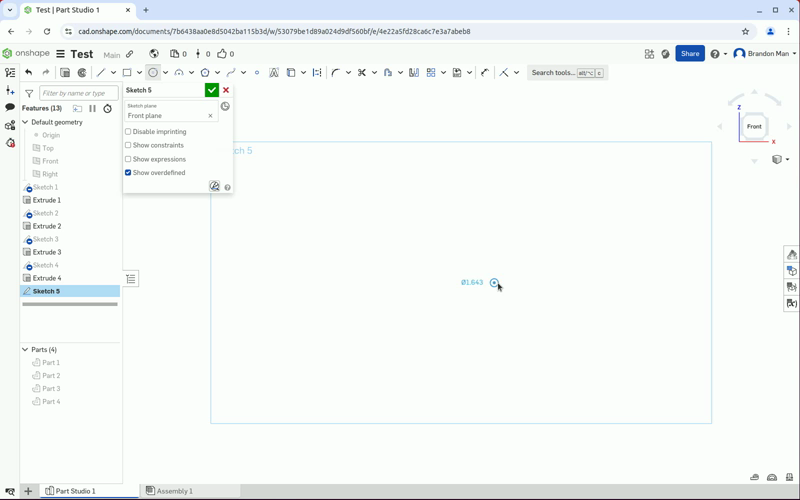
mouse_move(495, 282)
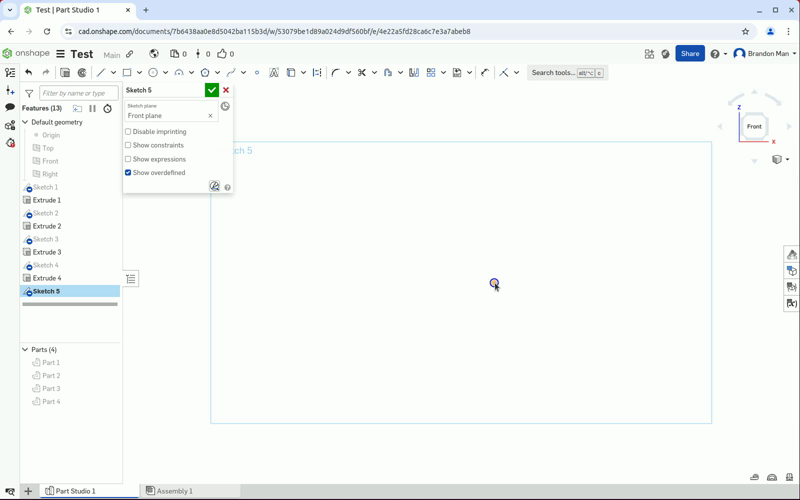
scroll(6)
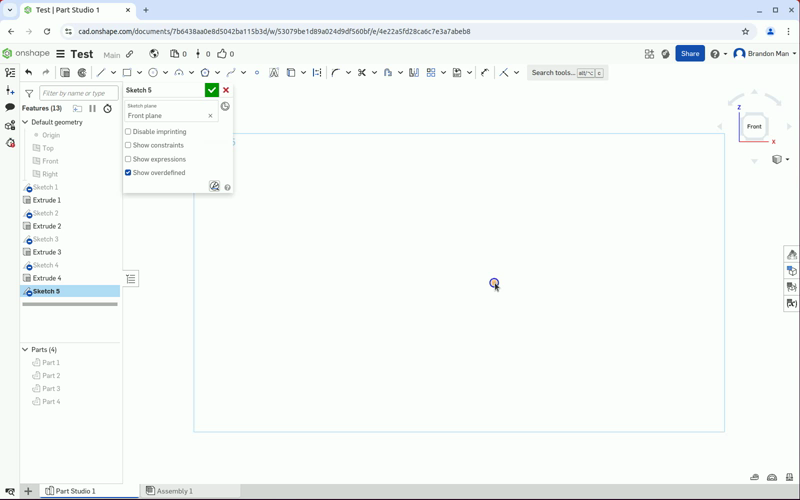
scroll(6)
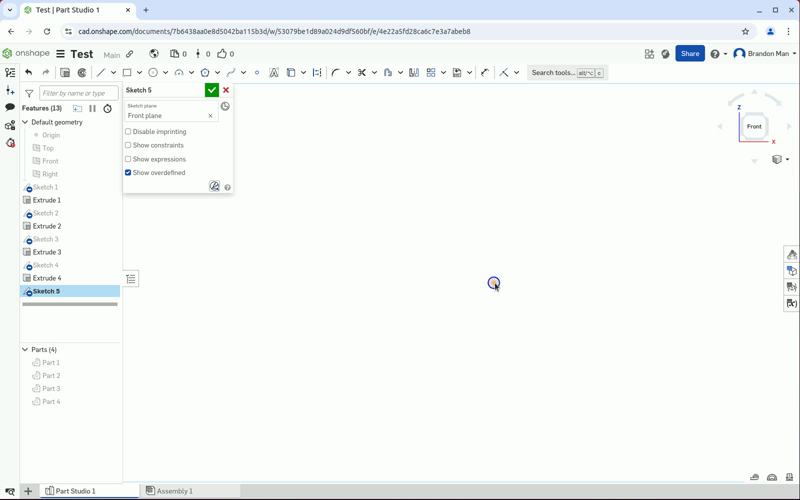
scroll(6)
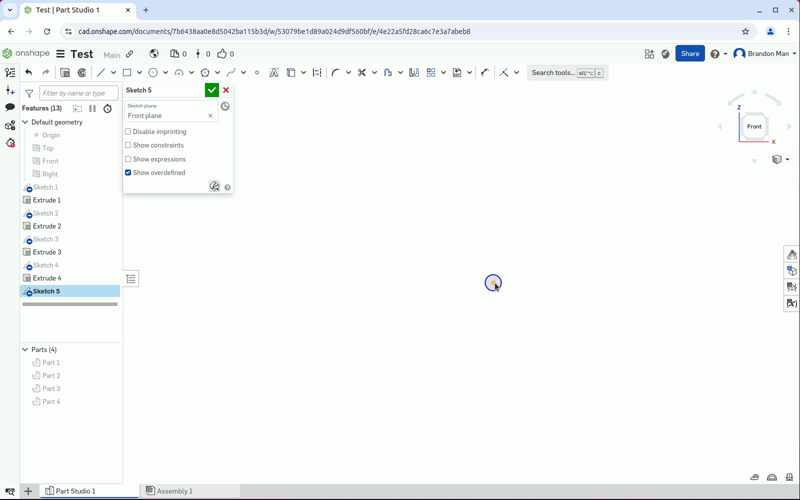
scroll(6)
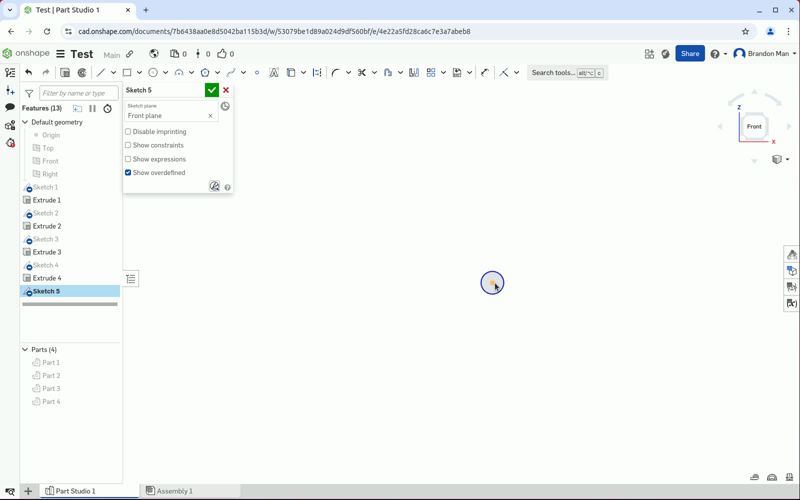
scroll(6)
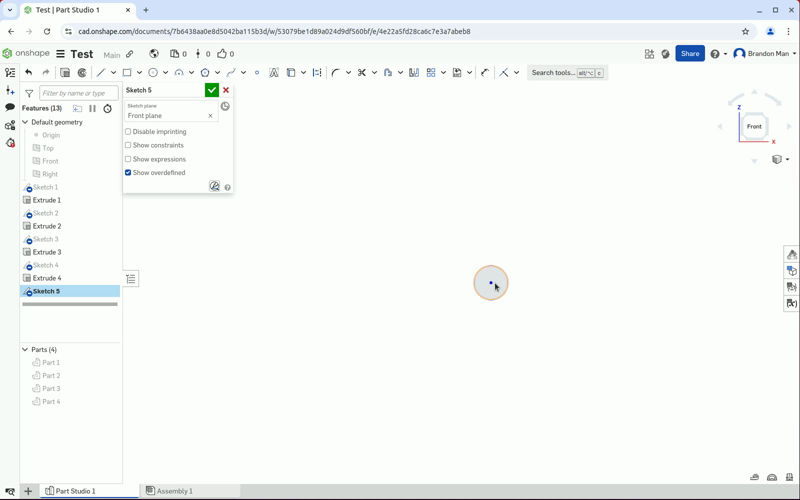
scroll(6)
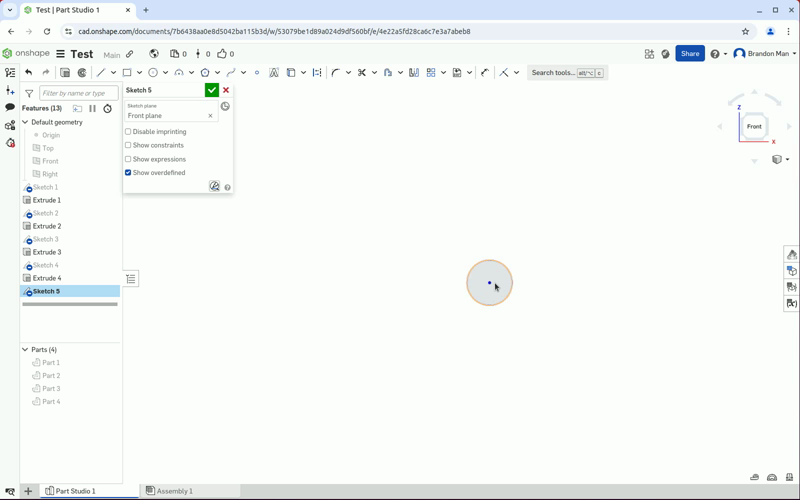
scroll(6)
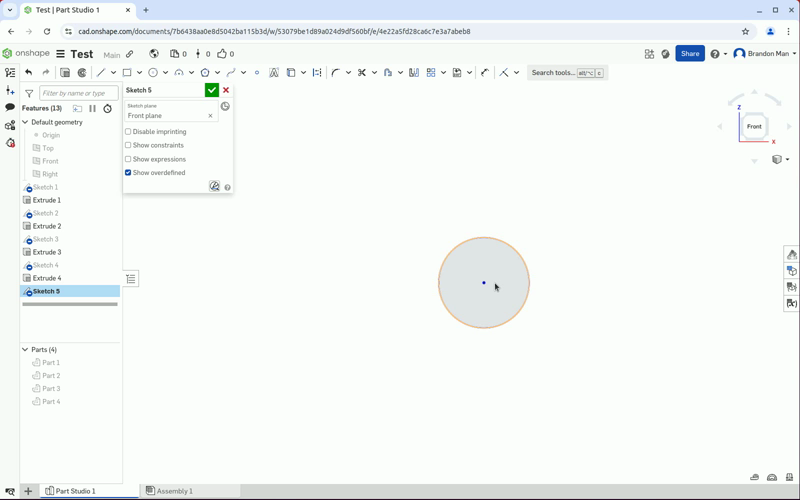
click(495, 282)
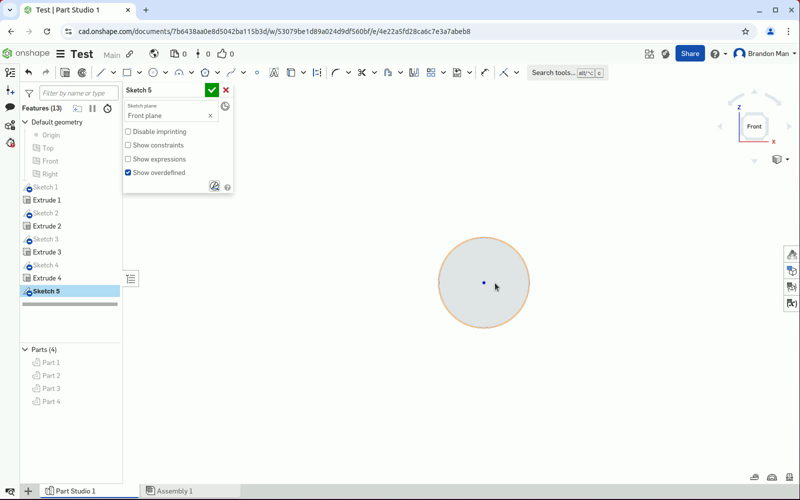
scroll(-6)
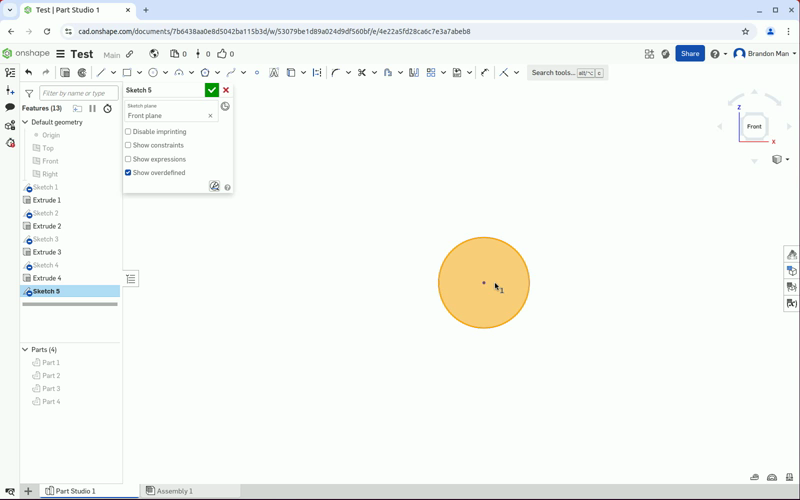
scroll(-6)
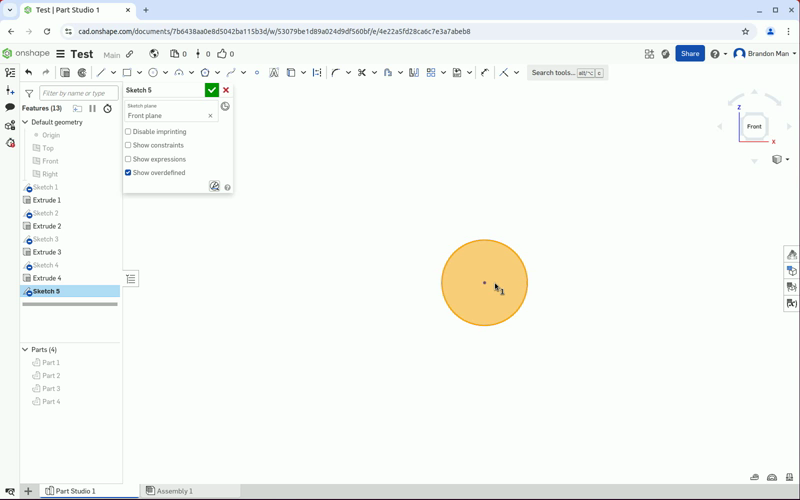
scroll(-6)
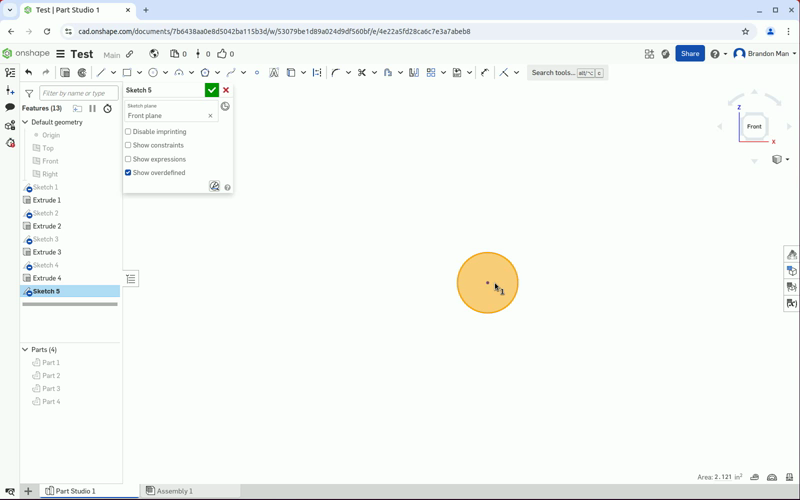
scroll(-6)
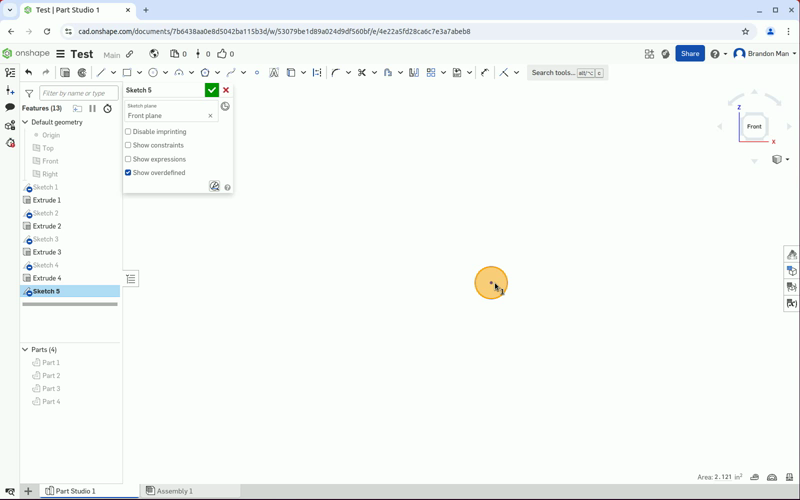
scroll(-6)
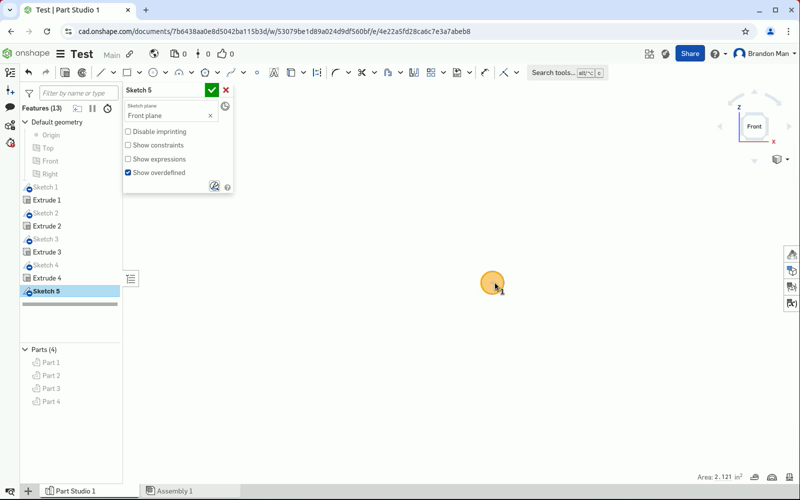
scroll(-6)
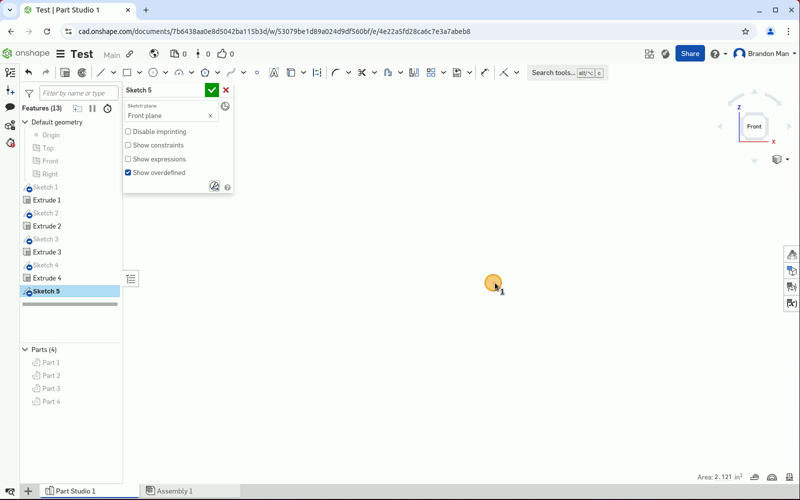
scroll(-6)
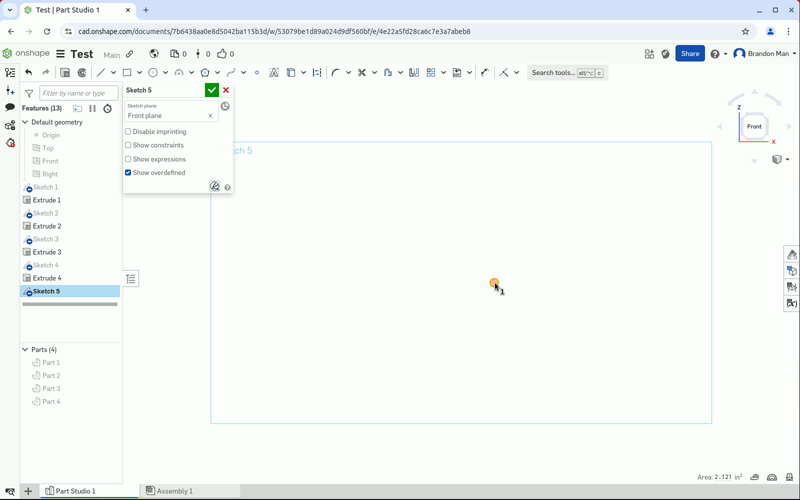
mouse_move(73, 352)
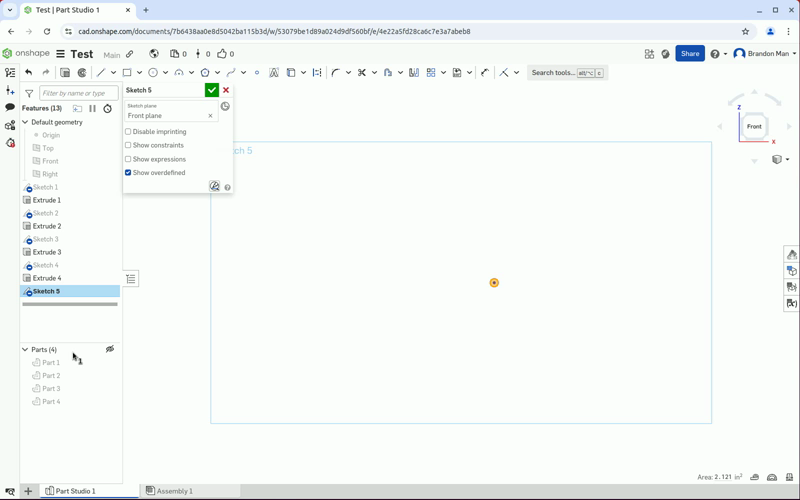
key(shift+y)
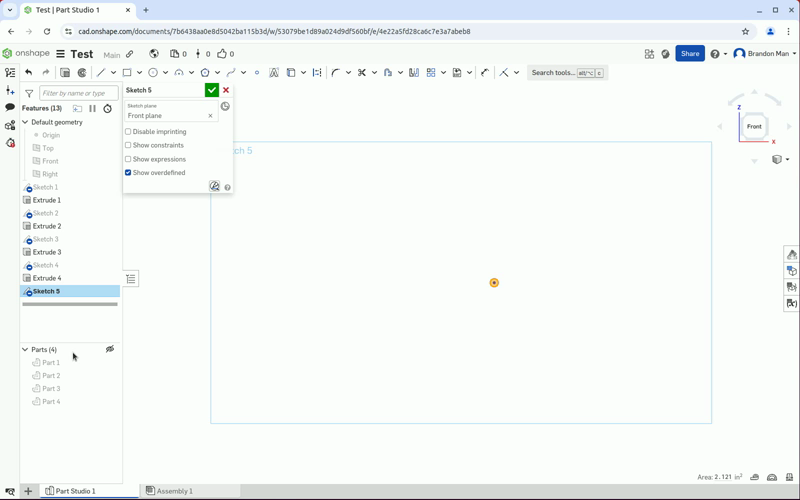
key(shift+e)
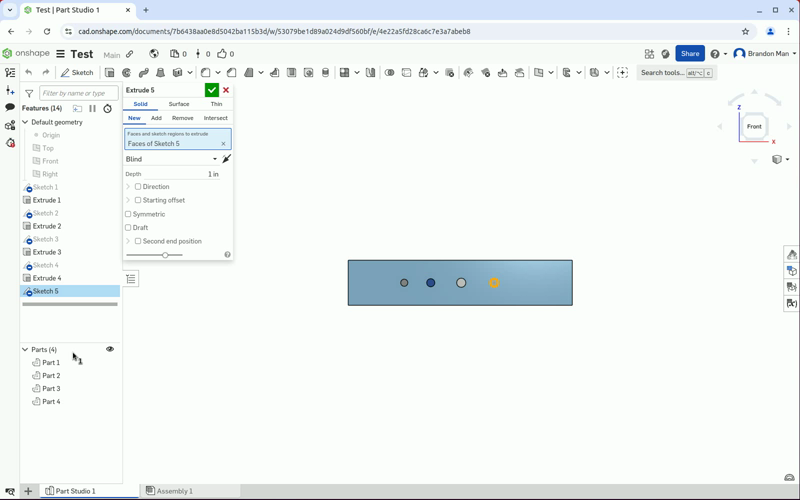
mouse_move(143, 106)
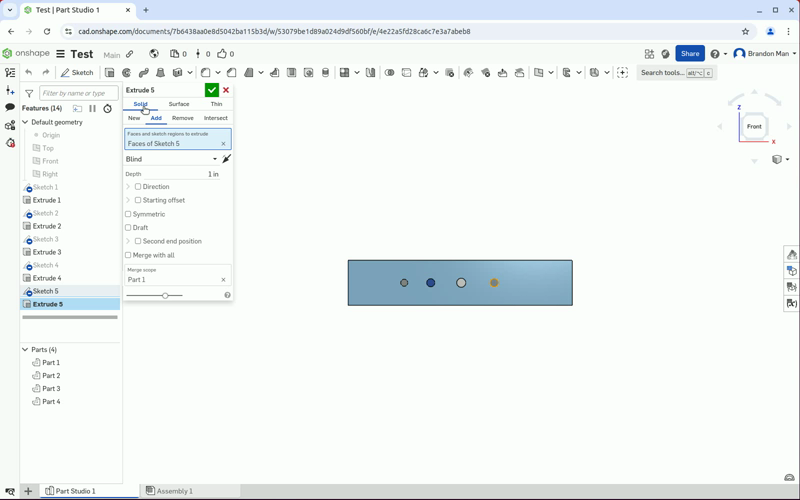
click(143, 106)
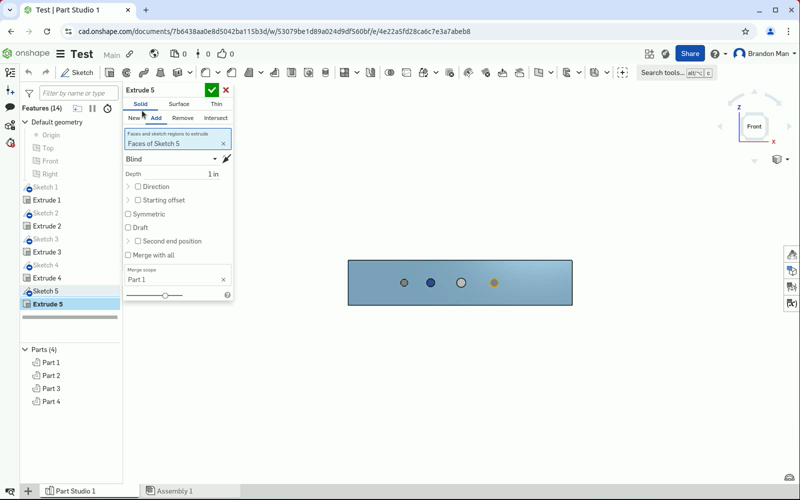
mouse_move(137, 120)
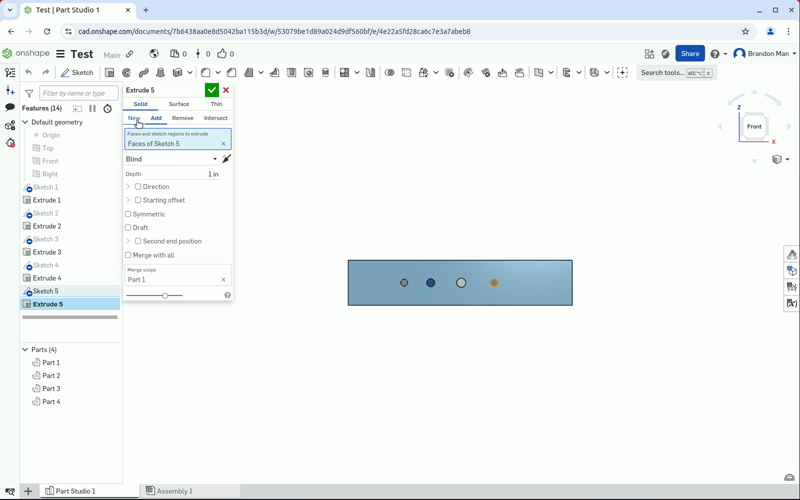
click(137, 120)
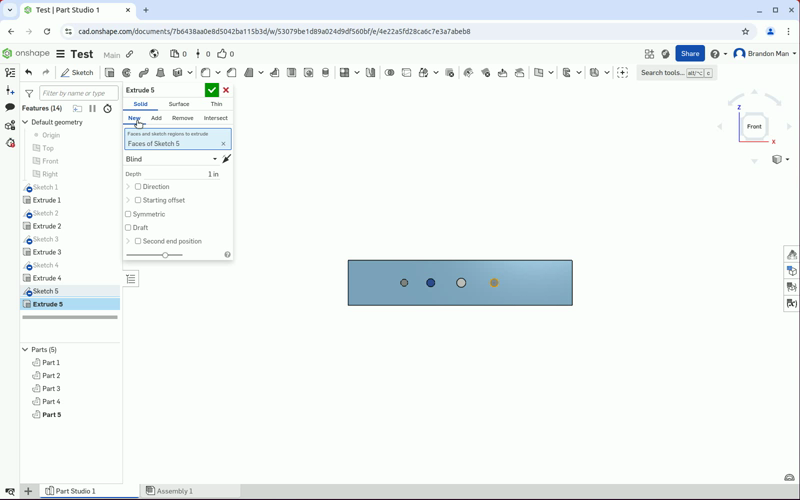
key(tab, 4)
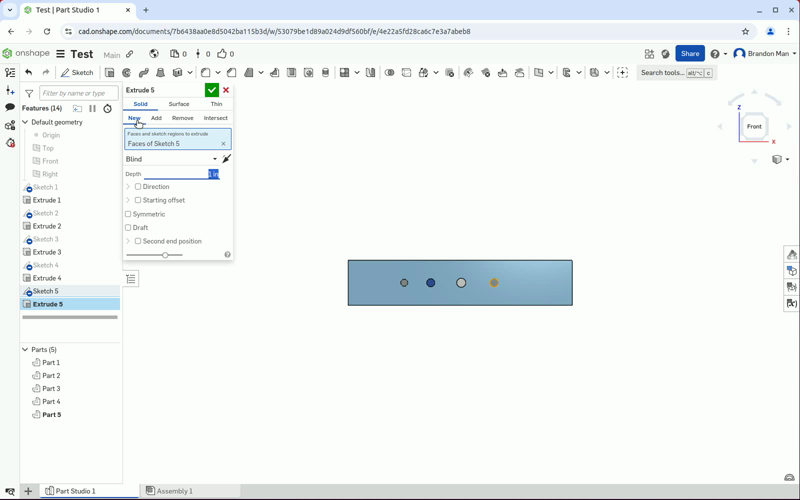
text(4.574)
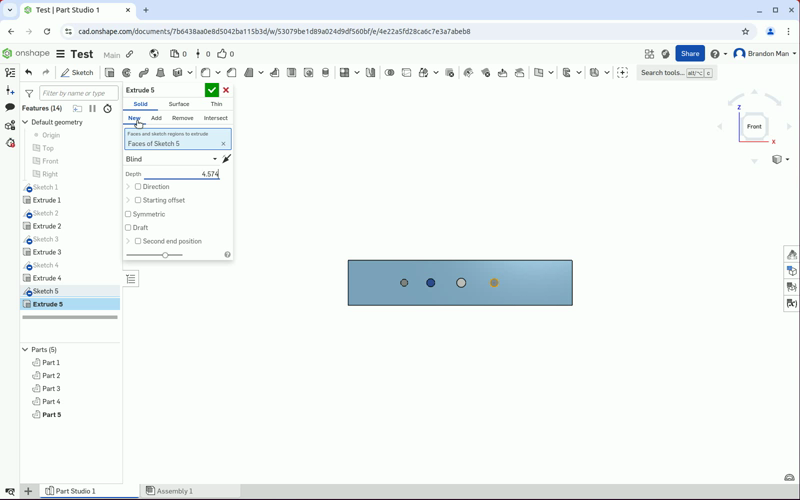
key(enter)
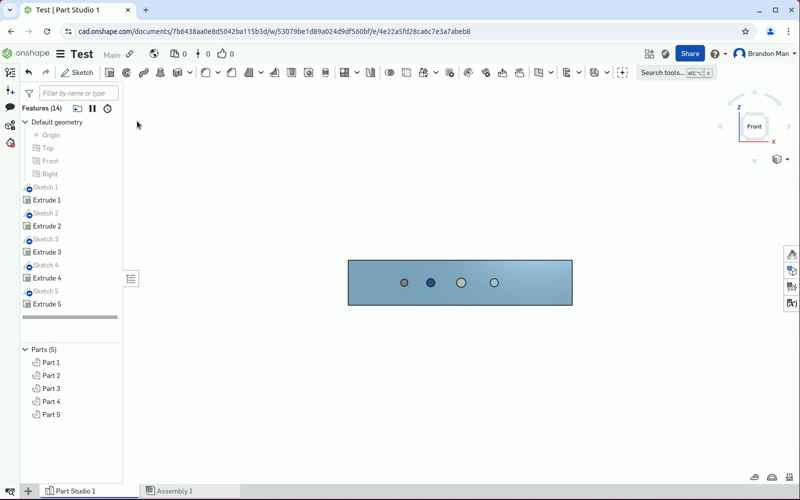
key(shift+h)
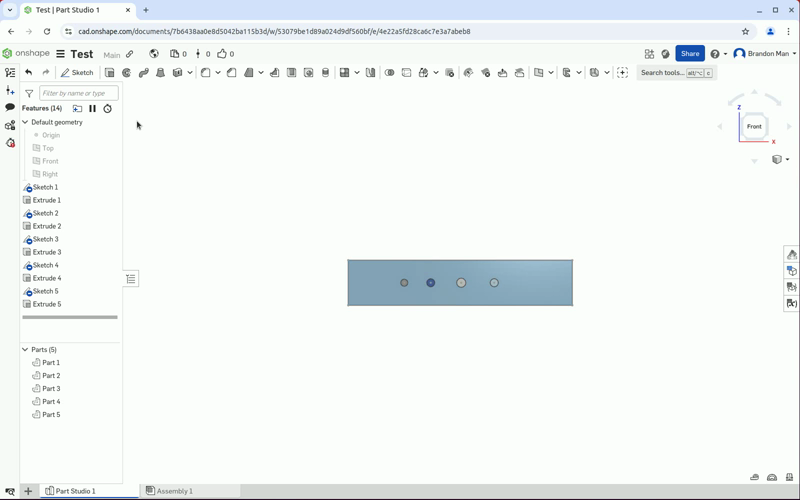
key(shift+h)
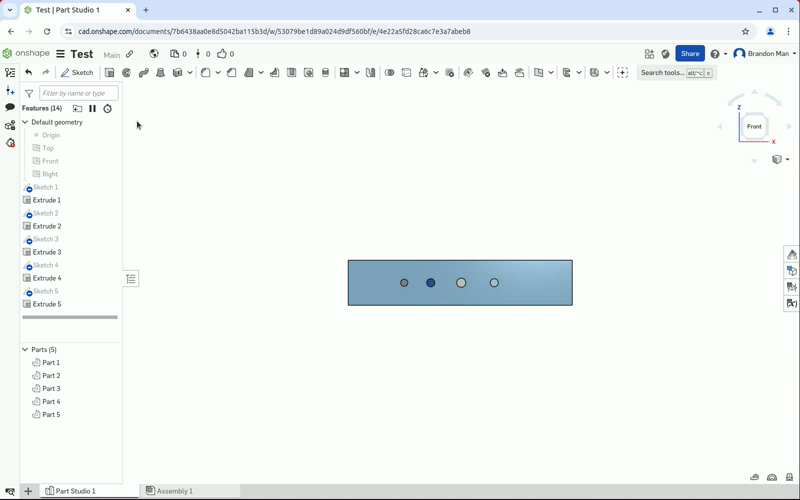
mouse_move(73, 189)
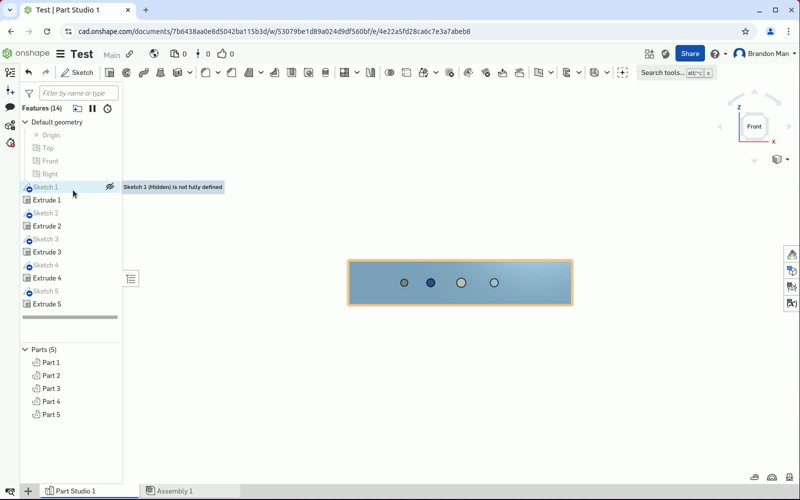
click(73, 189)
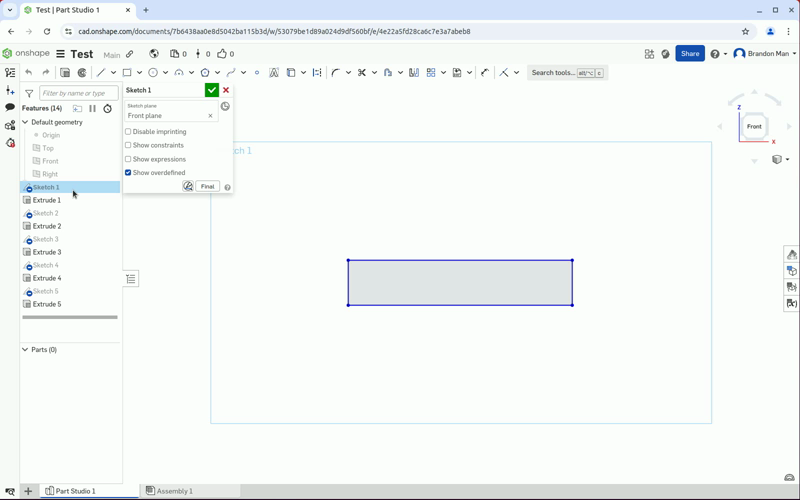
mouse_move(229, 92)
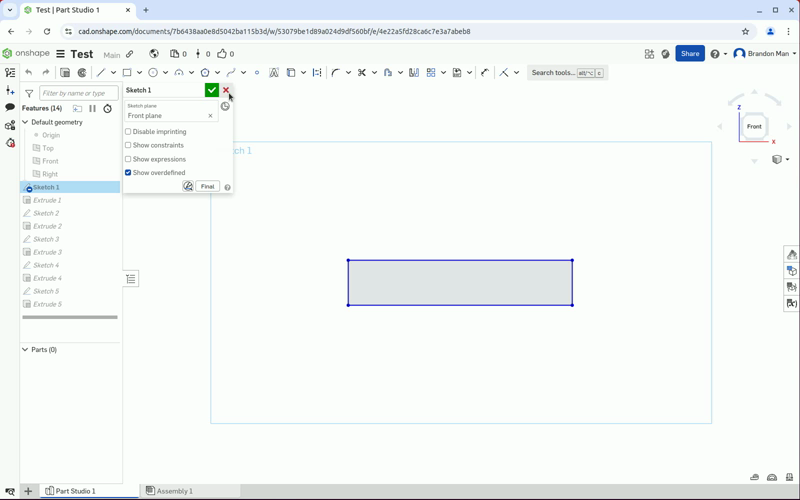
click(229, 92)
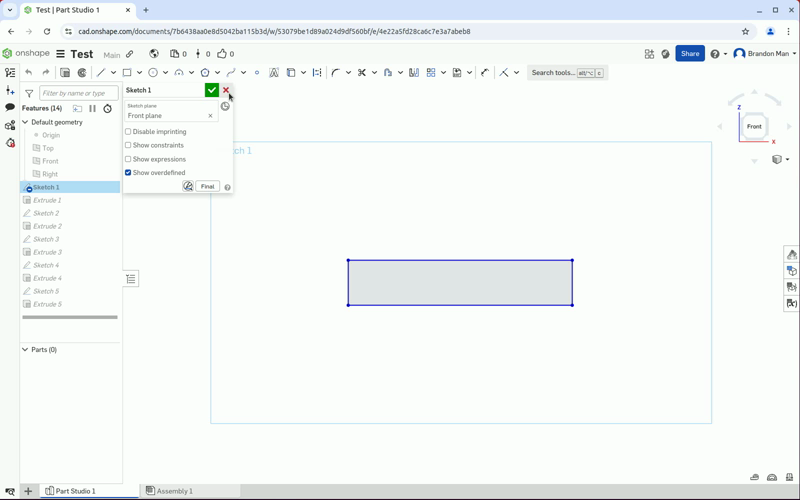
key(shift+s)
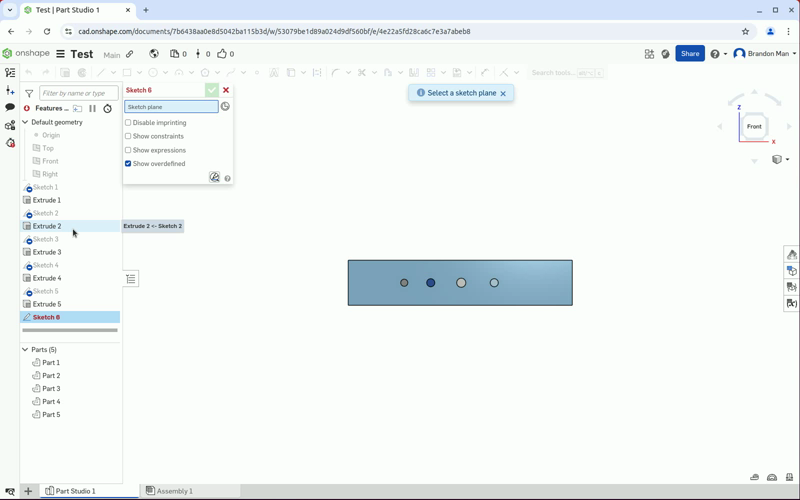
scroll(3)
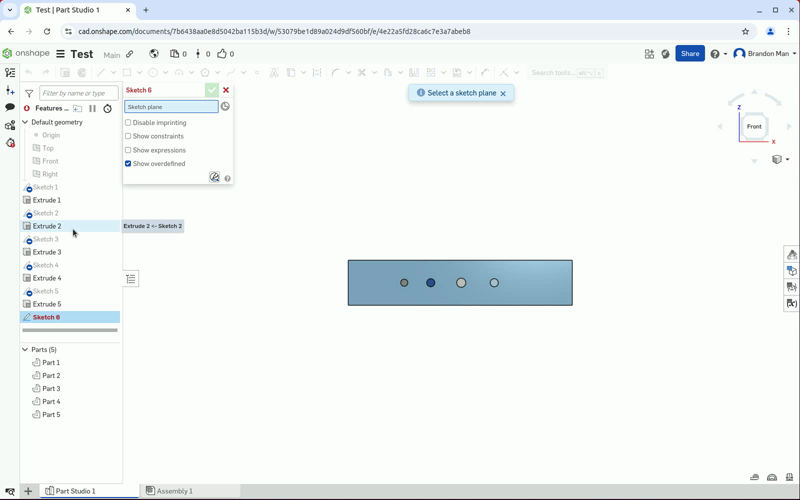
mouse_move(73, 163)
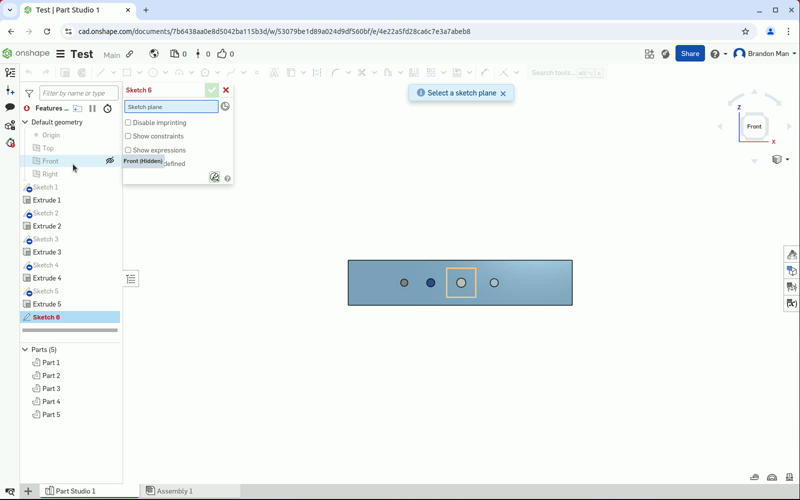
click(73, 163)
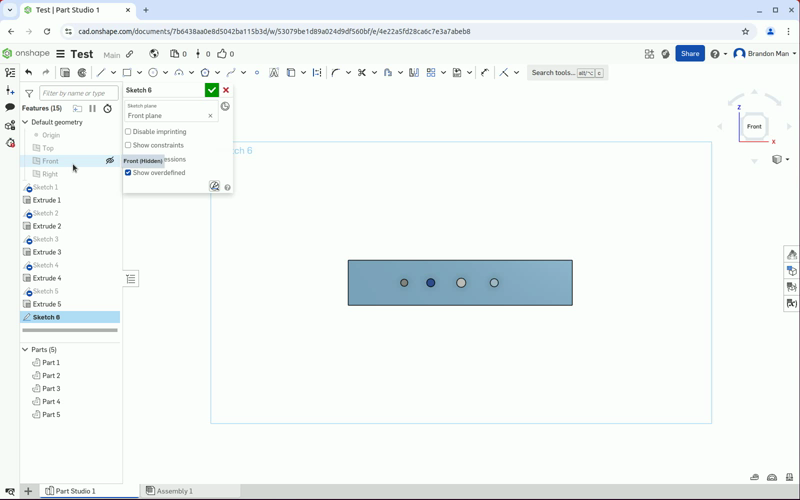
mouse_move(73, 352)
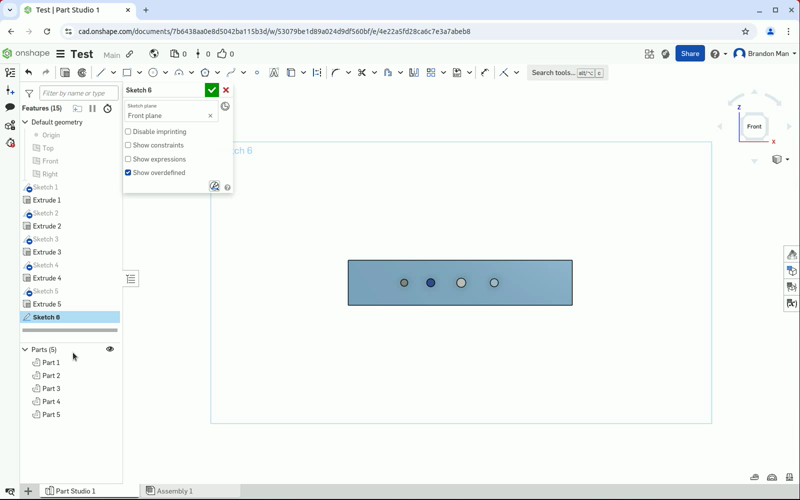
key(y)
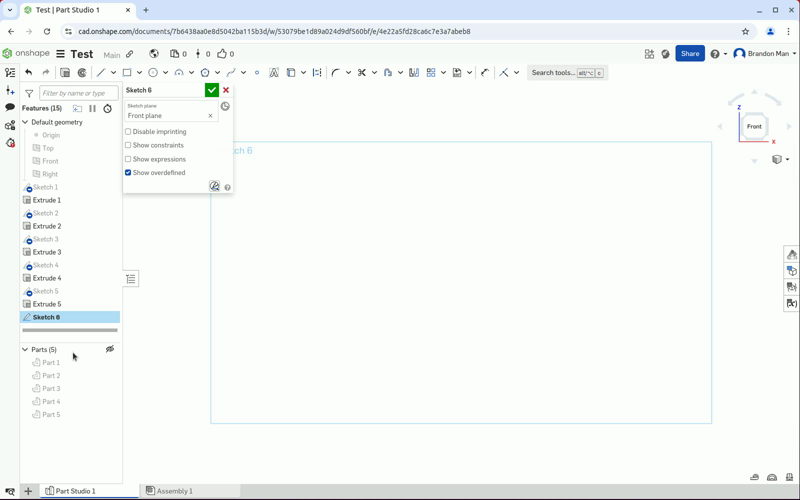
key(c)
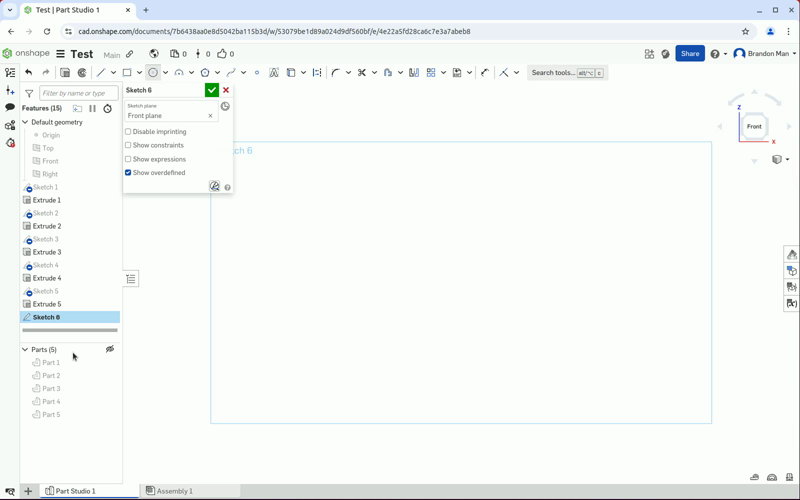
key_down(shift)
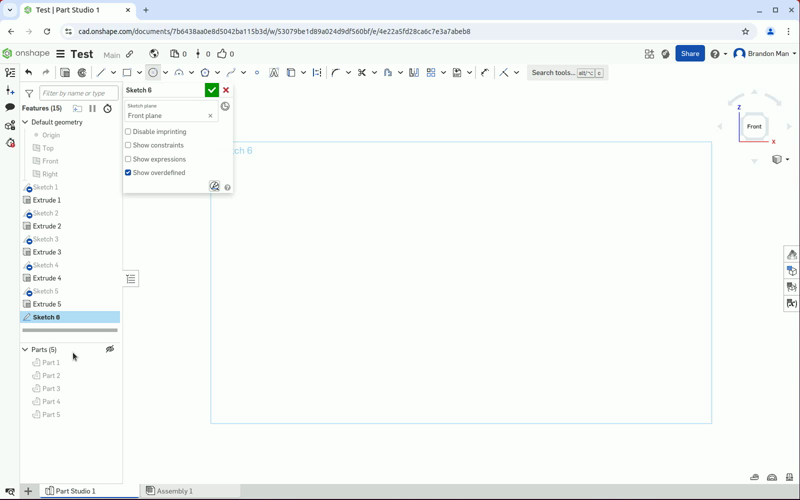
mouse_move(530, 282)
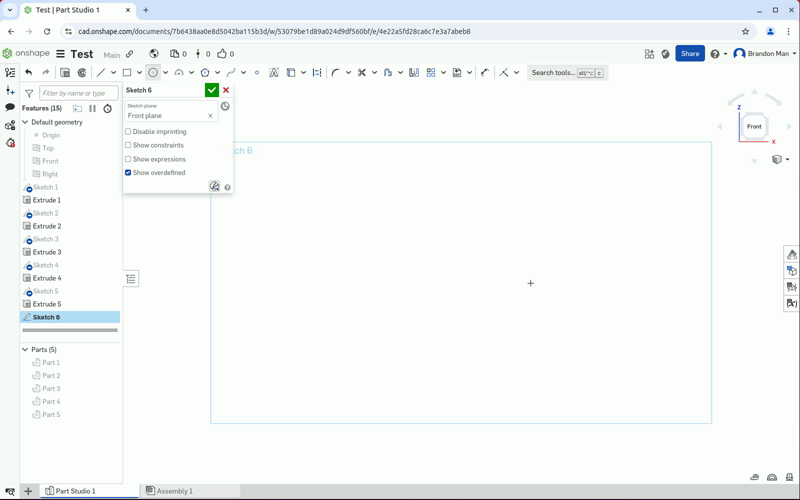
click(530, 282)
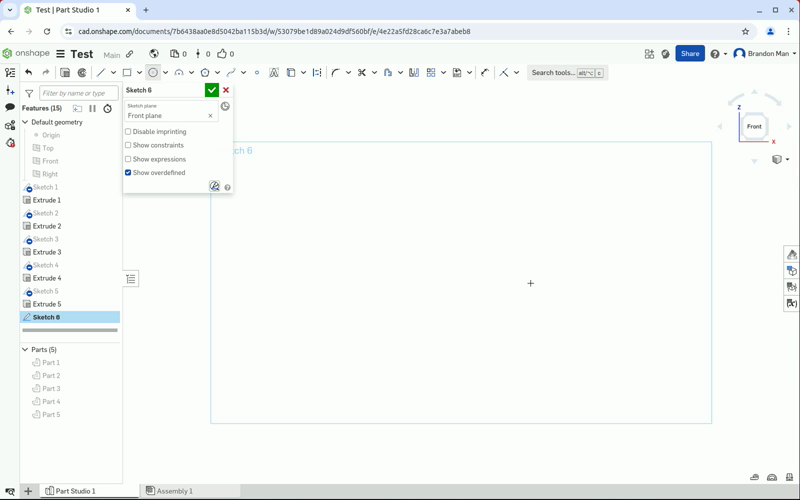
key_up(shift)
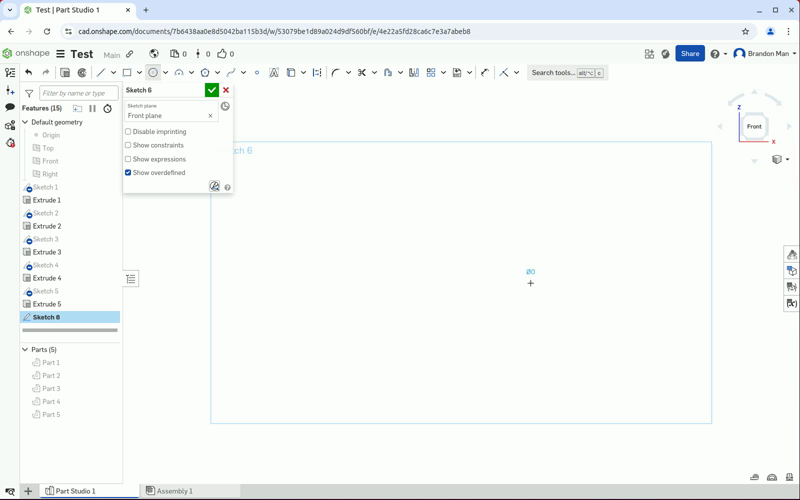
mouse_move(534, 282)
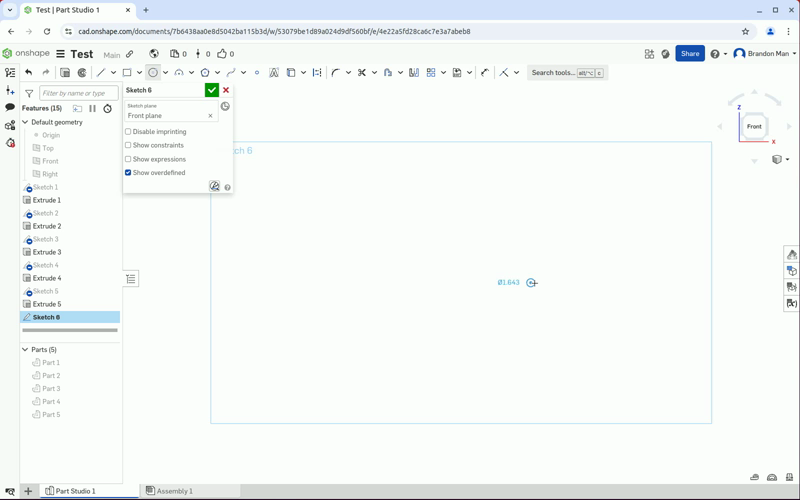
click(534, 282)
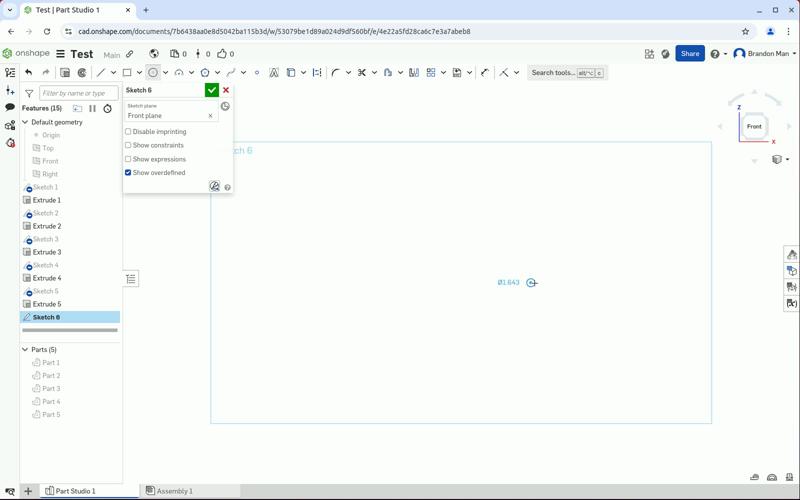
key(esc)
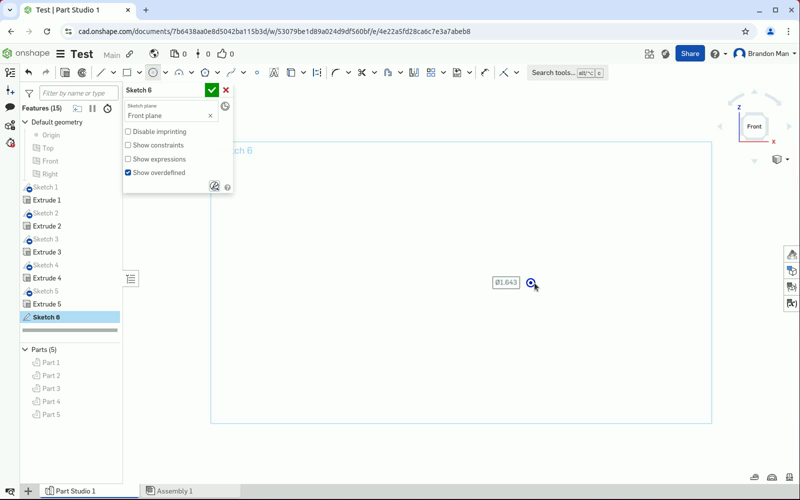
mouse_move(527, 284)
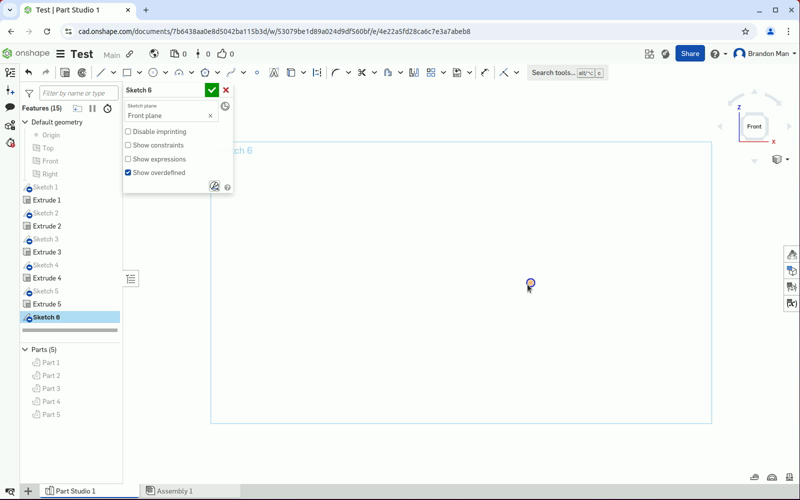
scroll(6)
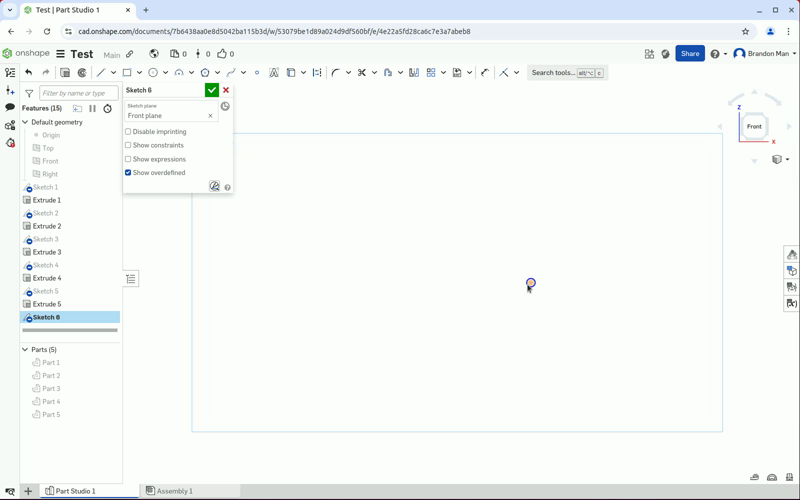
scroll(6)
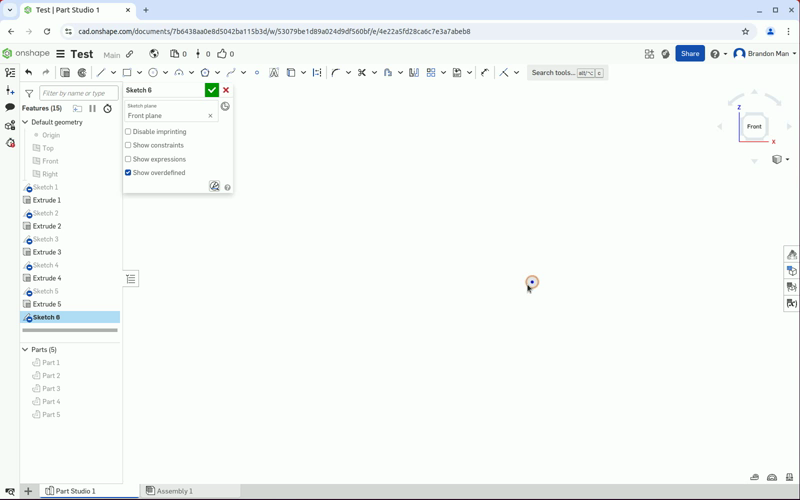
scroll(6)
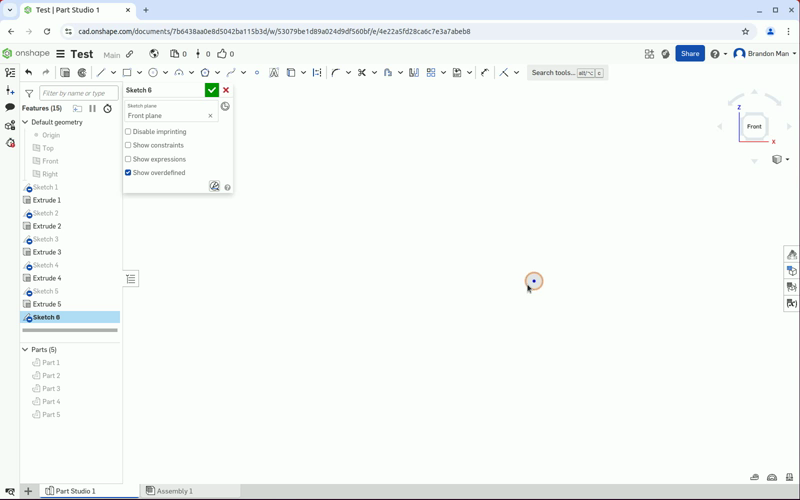
scroll(6)
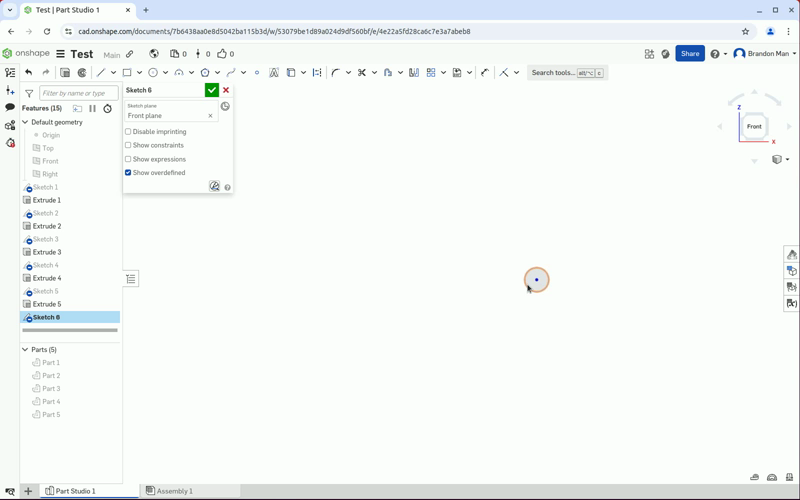
scroll(6)
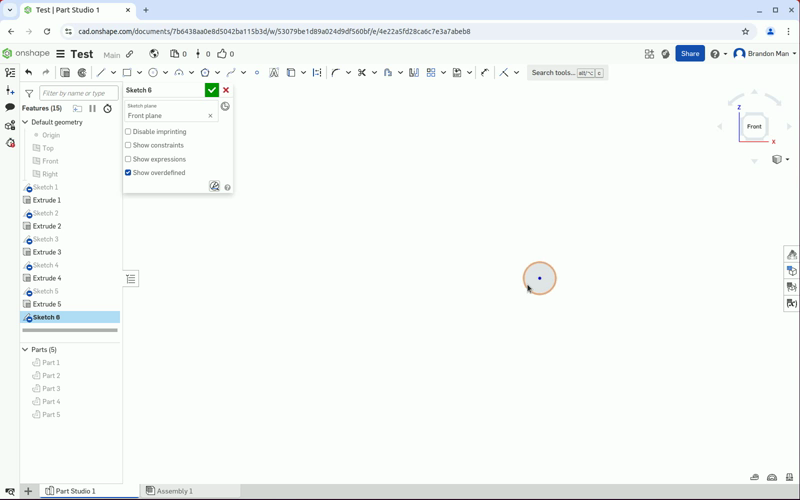
scroll(6)
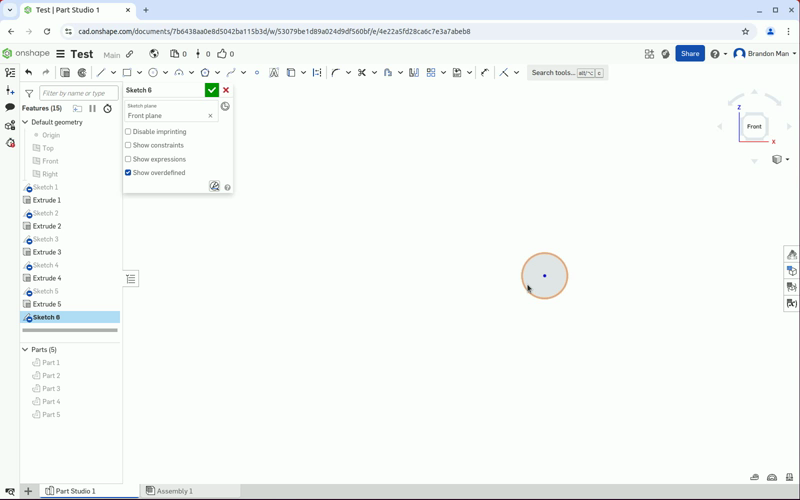
scroll(6)
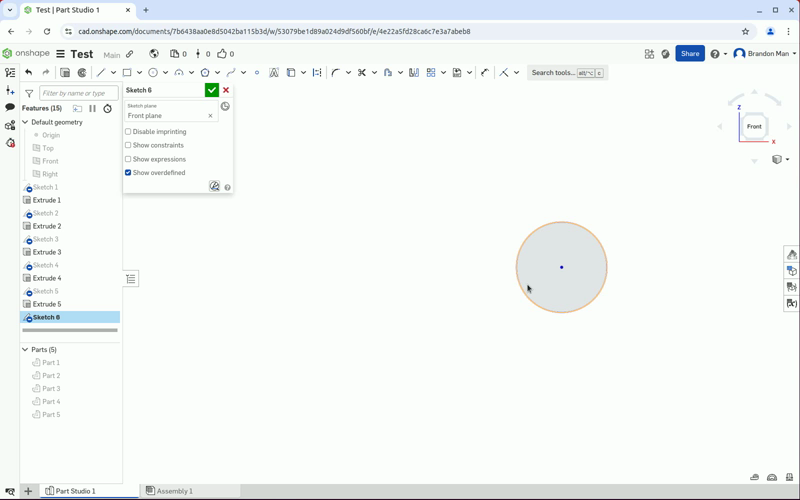
click(527, 284)
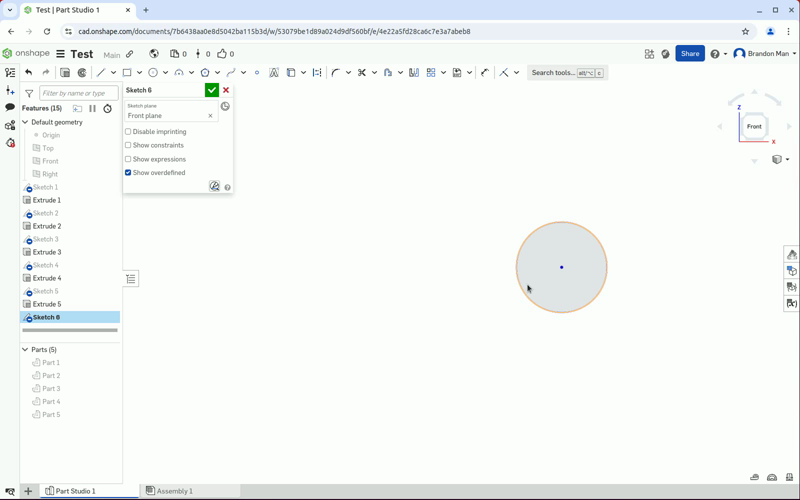
scroll(-6)
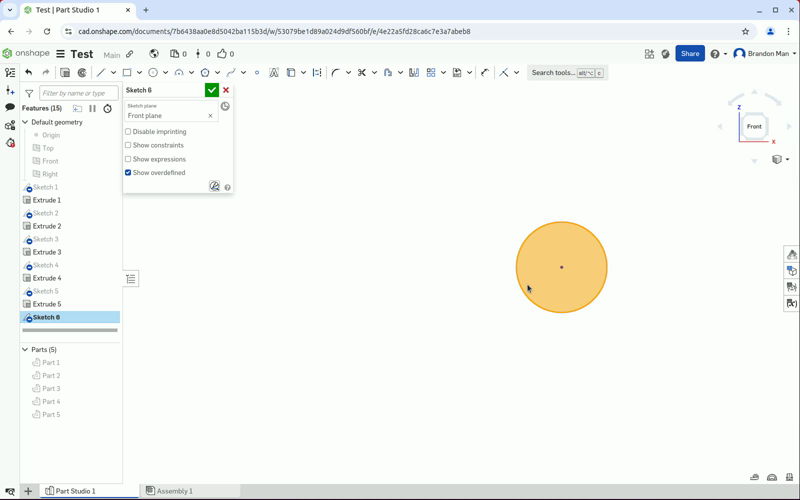
scroll(-6)
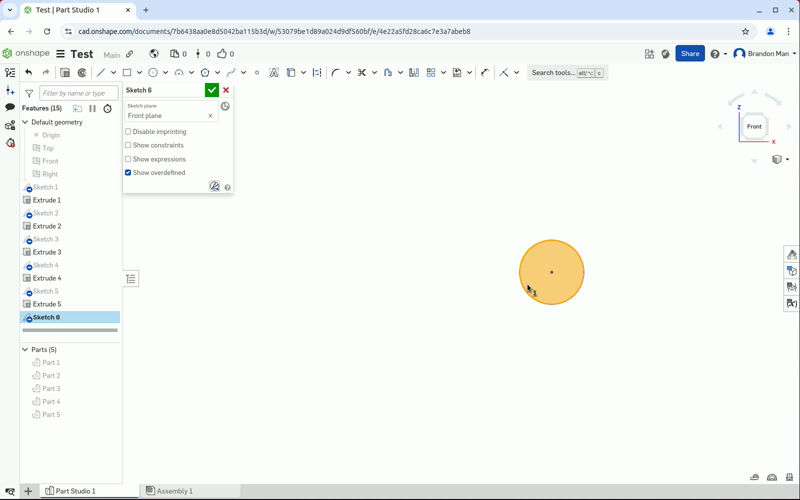
scroll(-6)
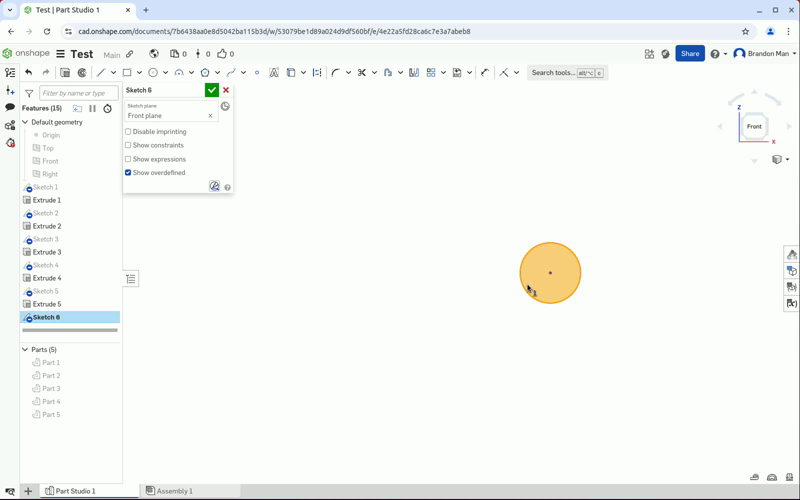
scroll(-6)
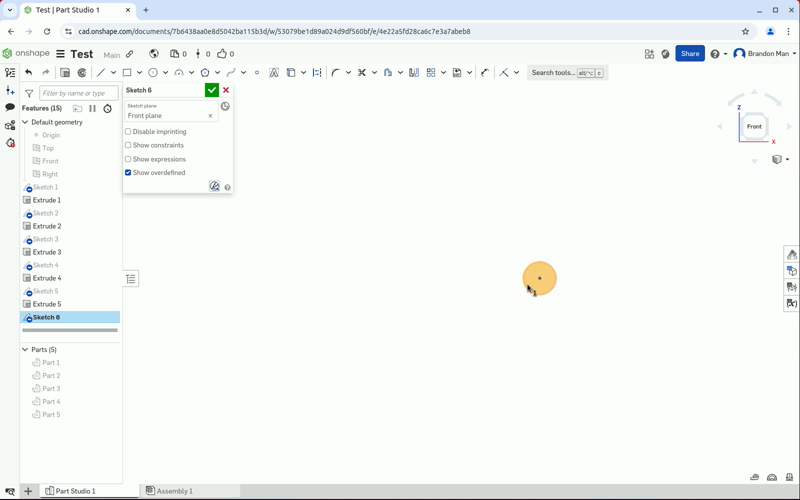
scroll(-6)
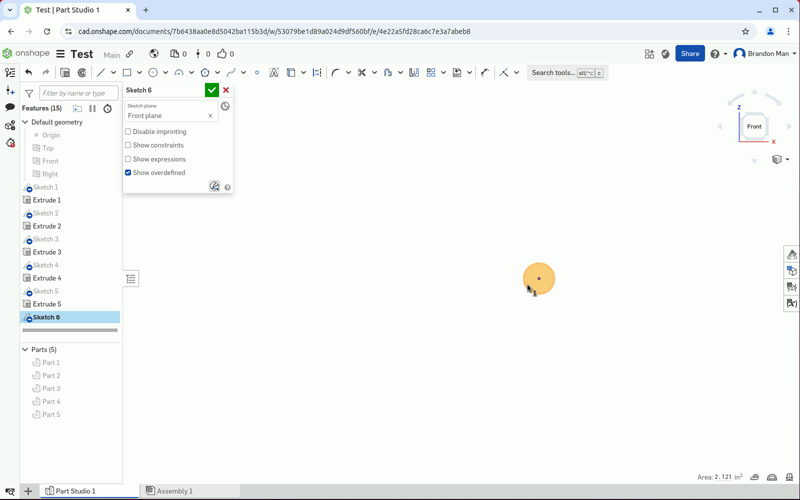
scroll(-6)
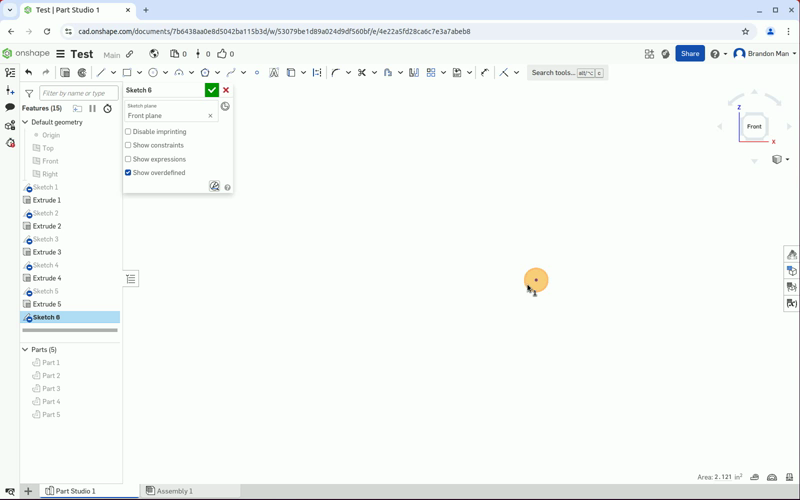
scroll(-6)
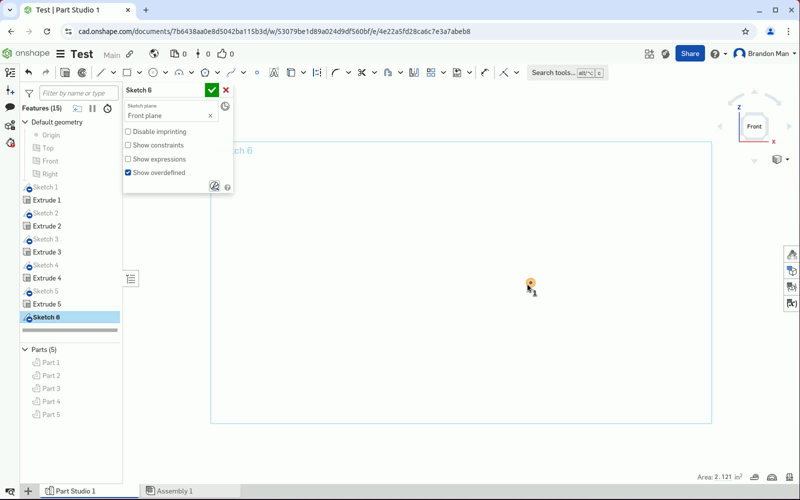
mouse_move(73, 352)
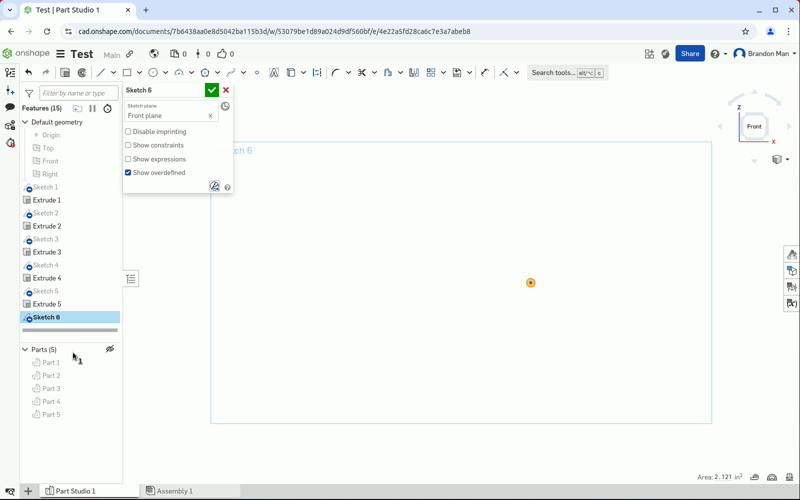
key(shift+y)
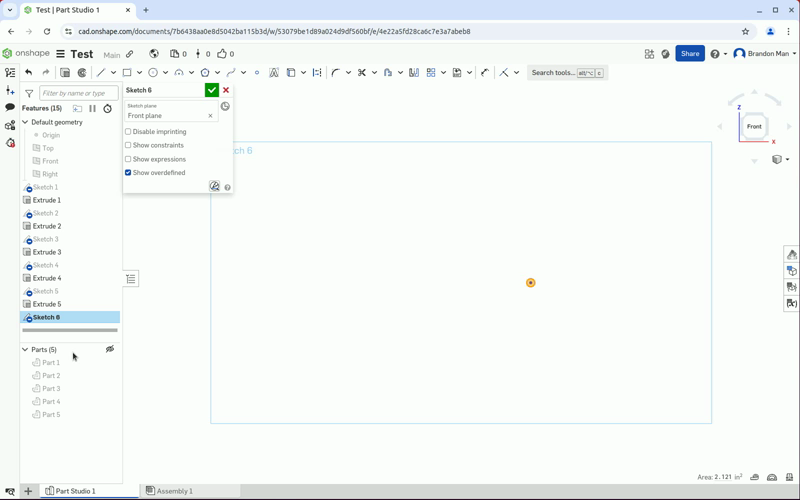
key(shift+e)
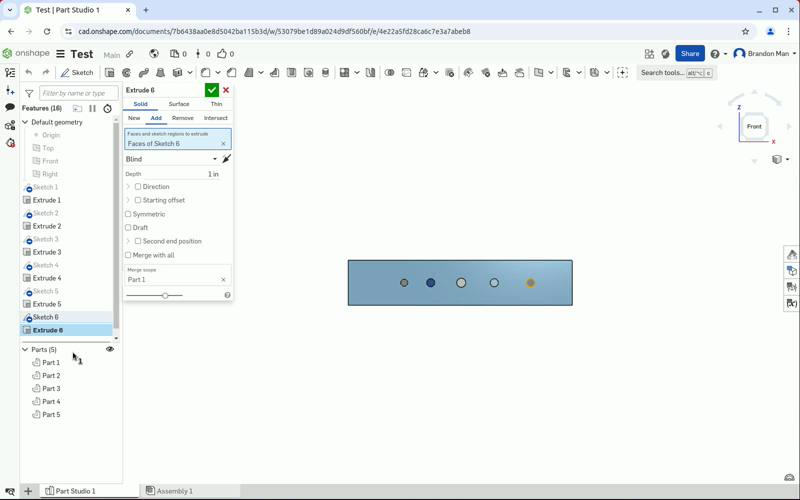
mouse_move(143, 106)
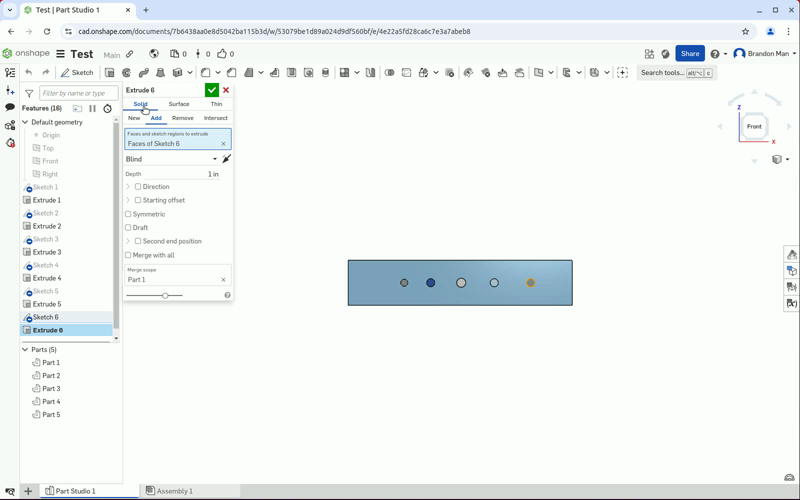
click(143, 106)
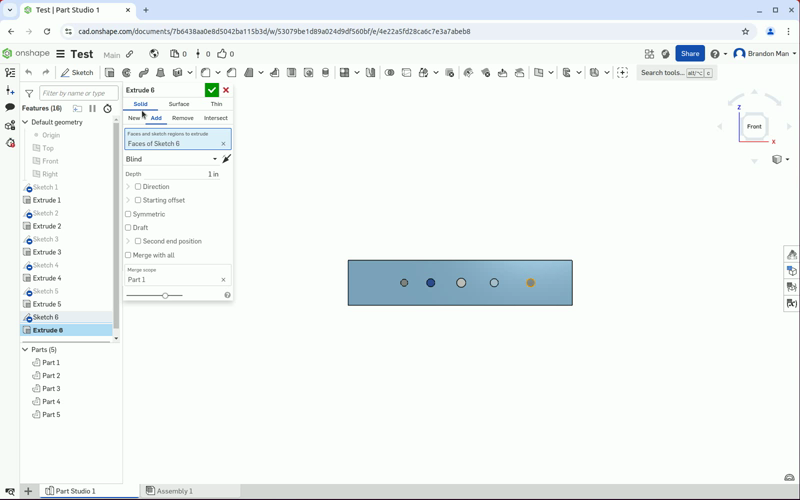
mouse_move(137, 120)
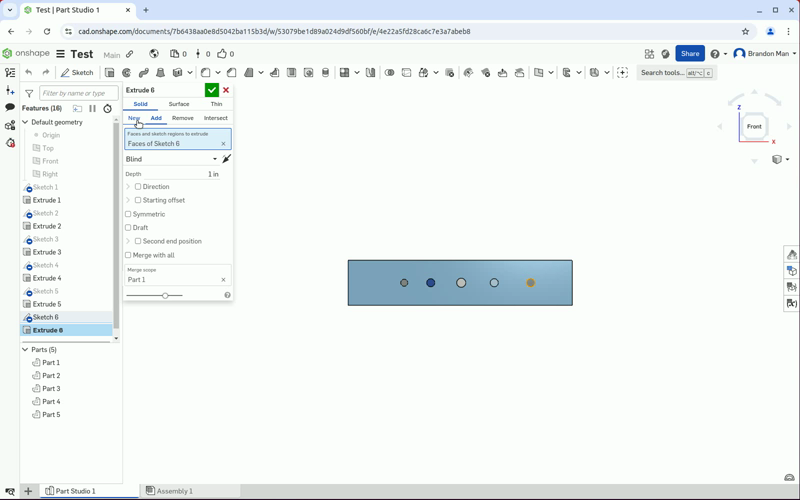
click(137, 120)
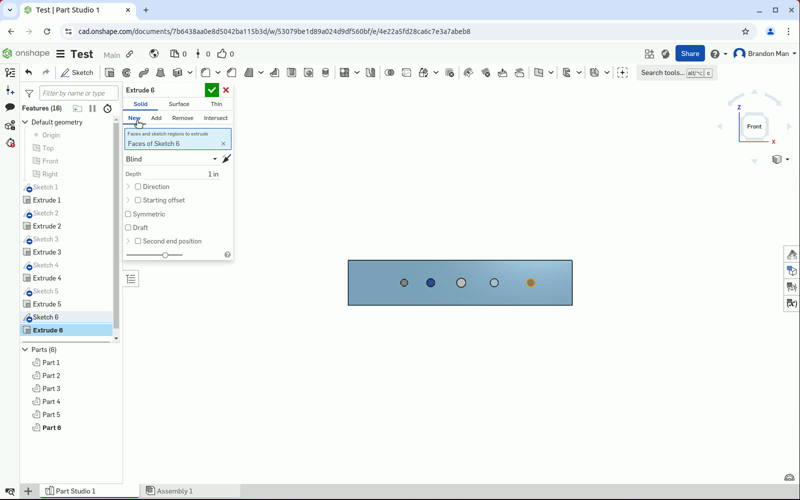
key(tab, 4)
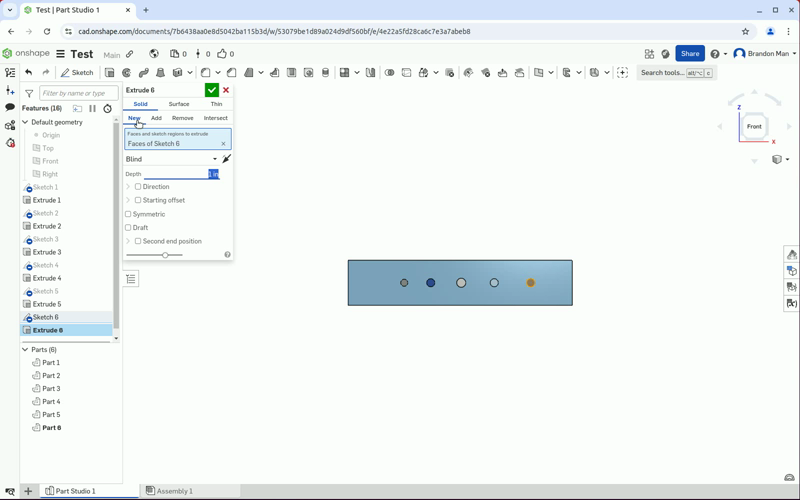
text(4.574)
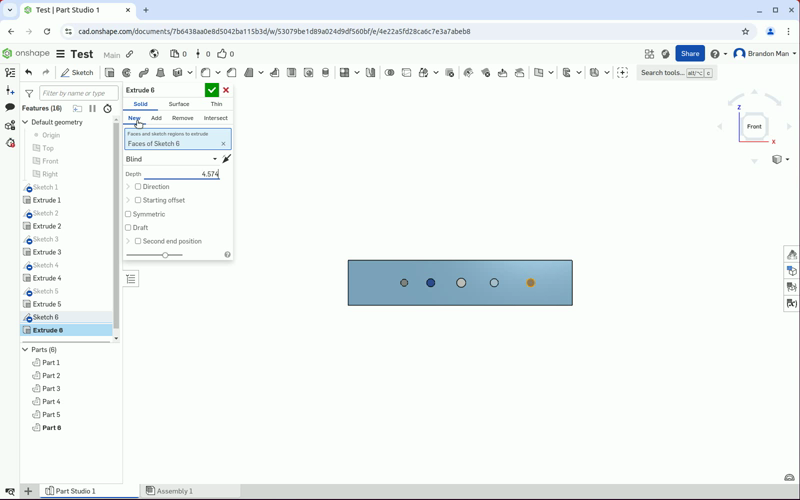
key(enter)
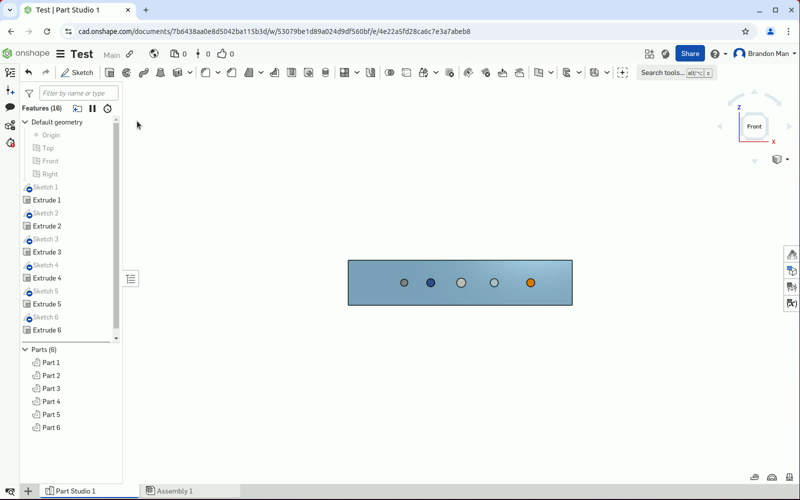
key(shift+h)
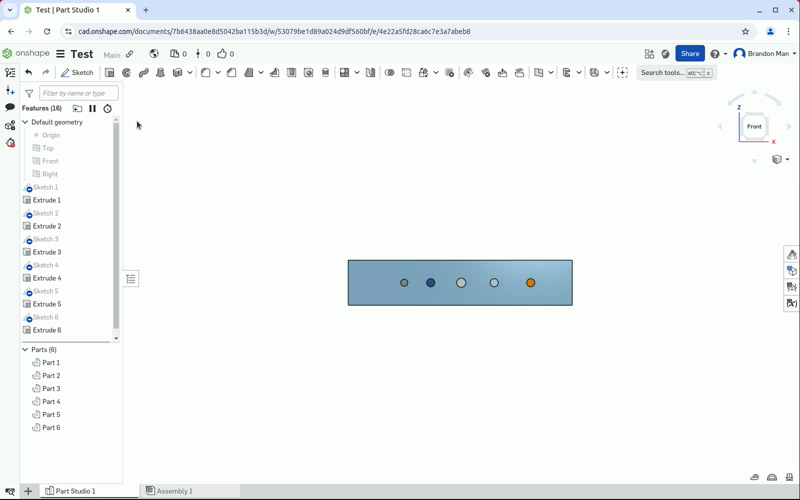
key(shift+h)
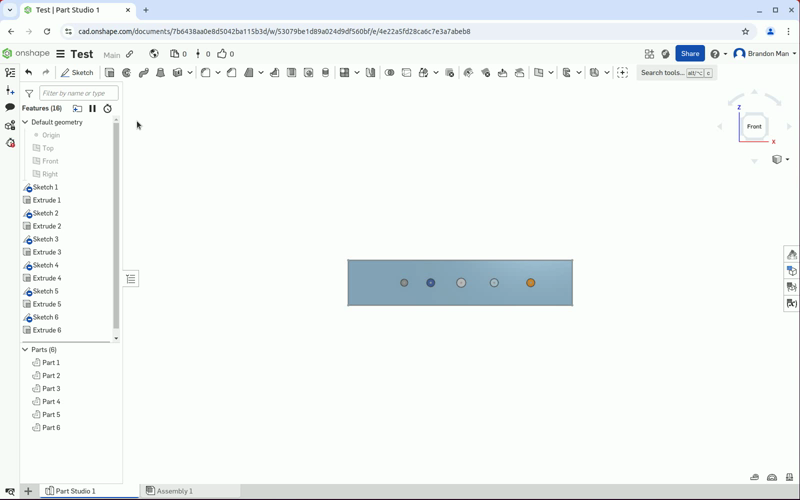
key(shift+7)
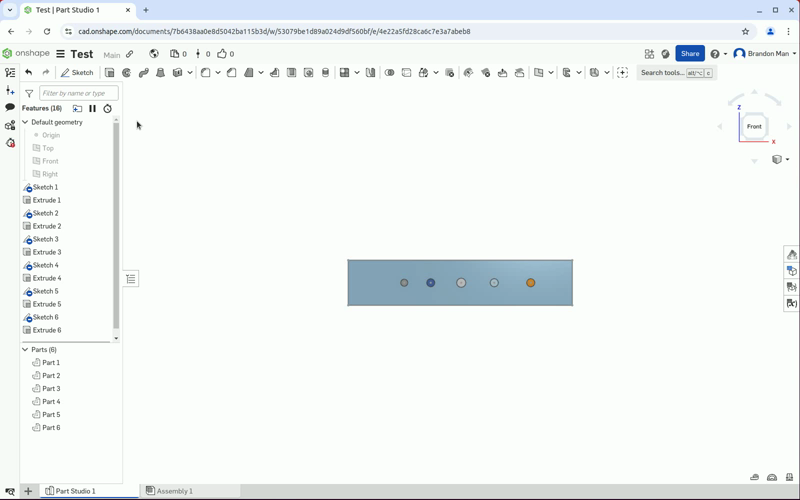
key(left, 2)
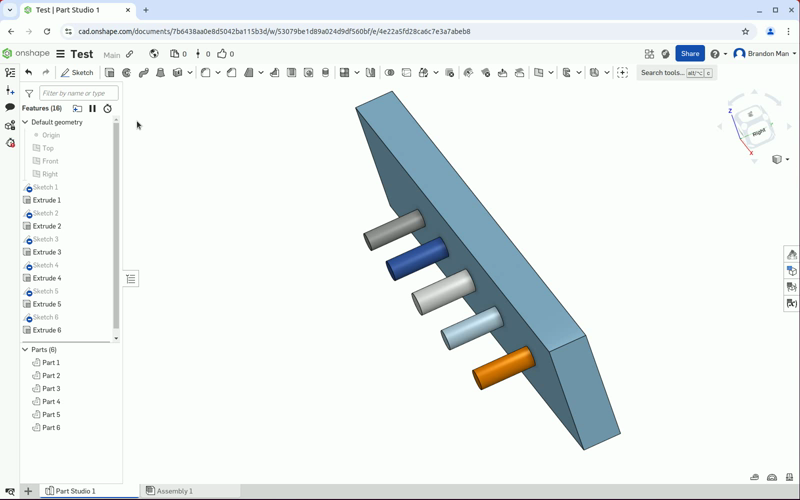
key(down, 2)
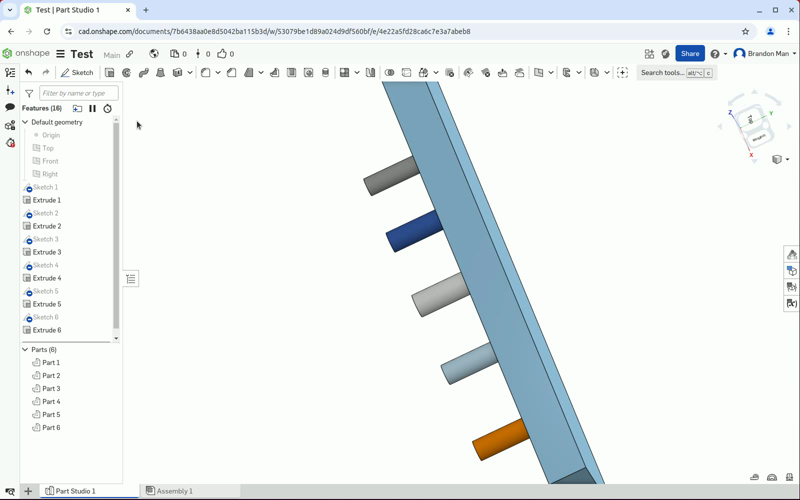
key(up, 2)
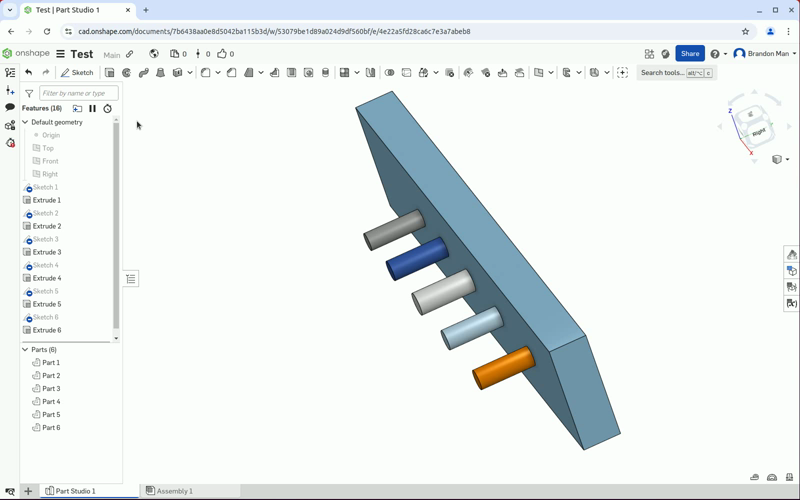
key(right, 2)
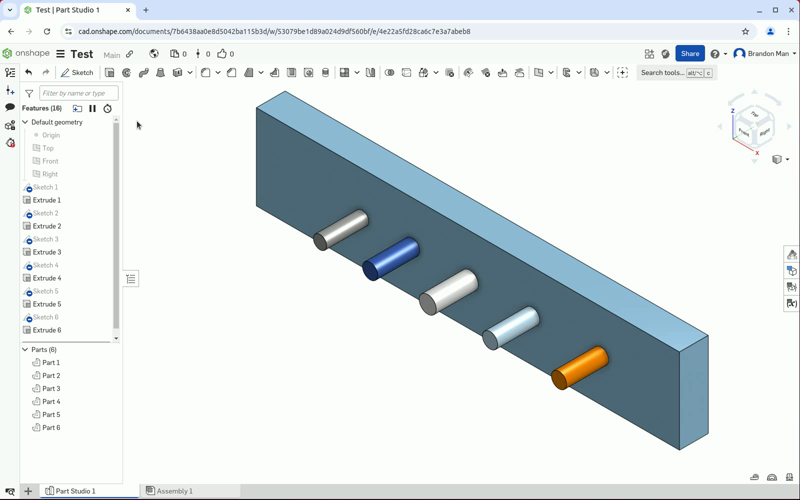
mouse_move(69, 189)
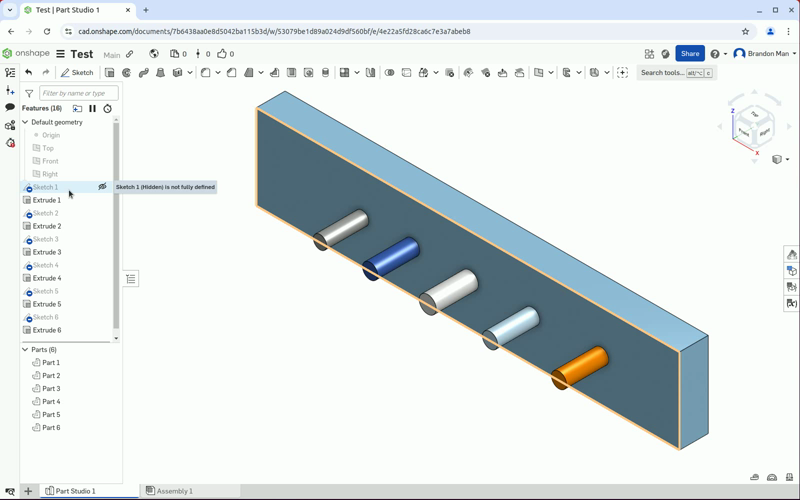
click(69, 189)